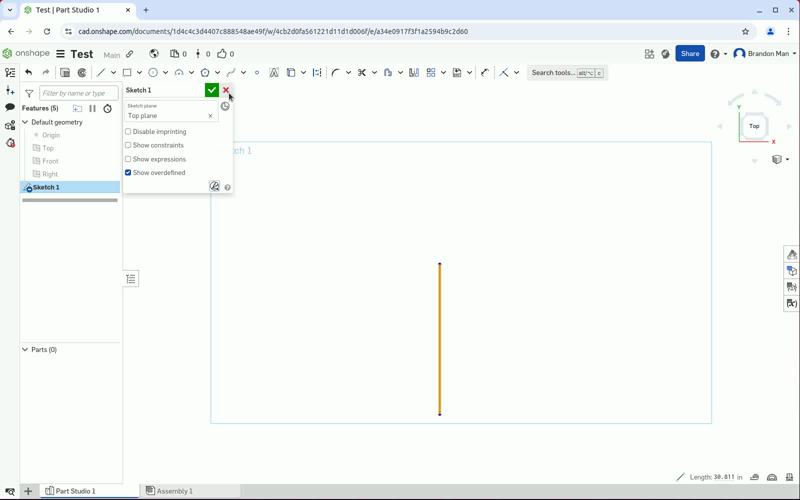
key(shift+h)
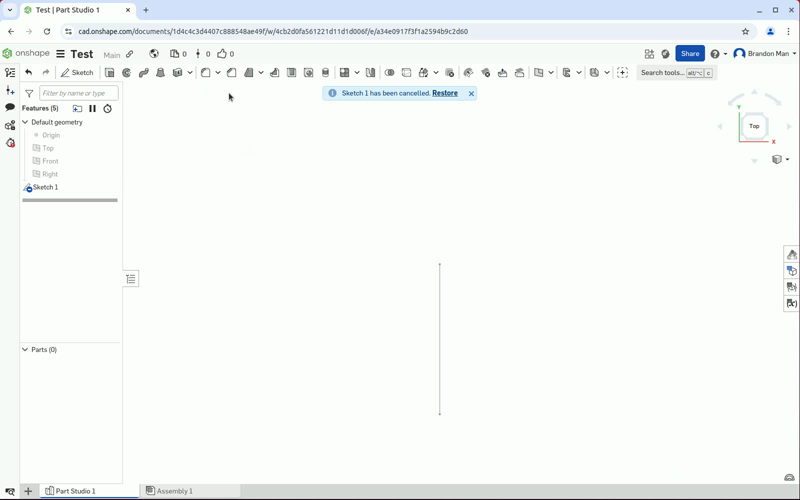
key(shift+s)
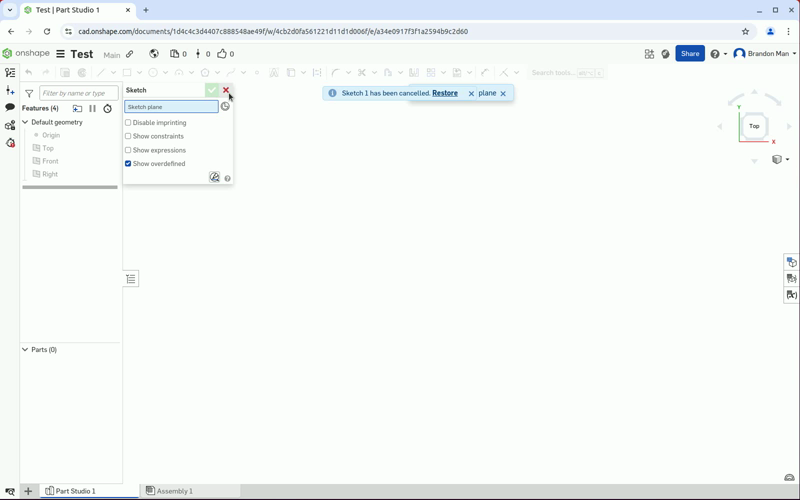
mouse_move(73, 150)
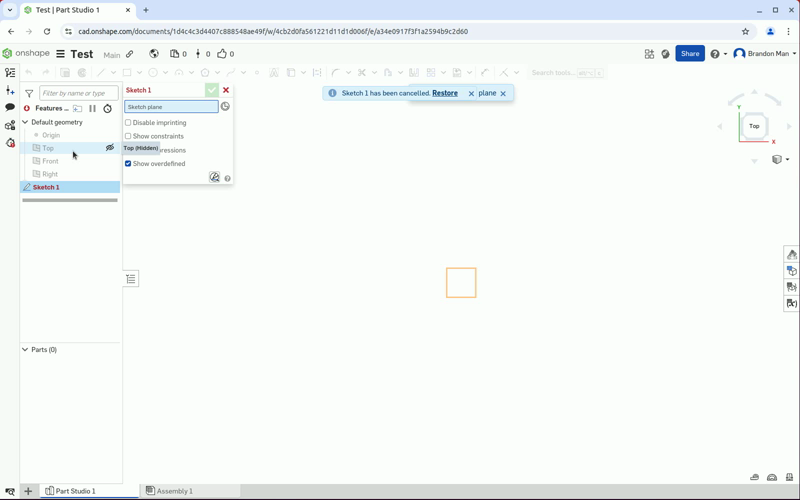
click(73, 150)
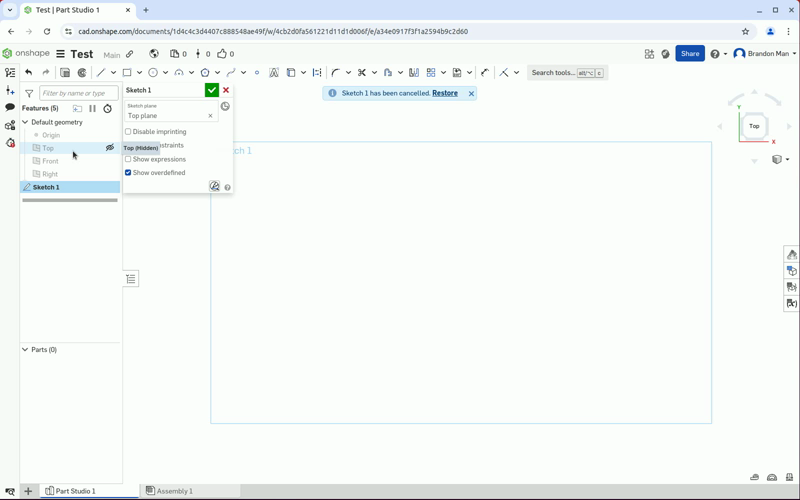
mouse_move(73, 352)
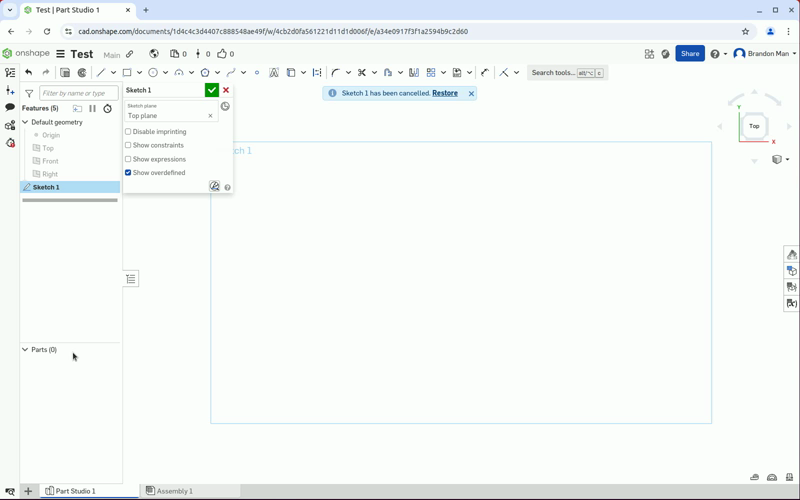
key(y)
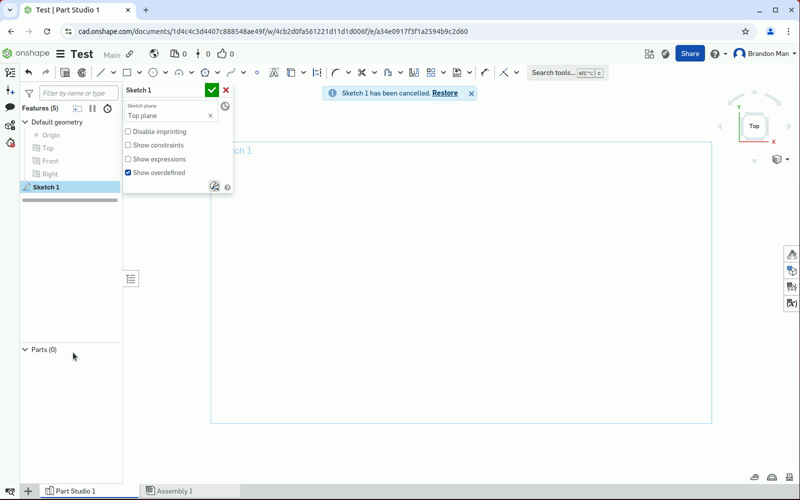
key(l)
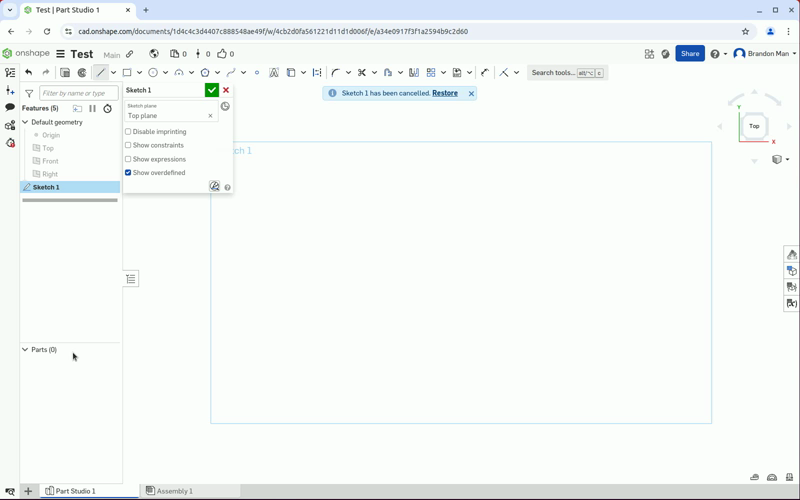
key_down(shift)
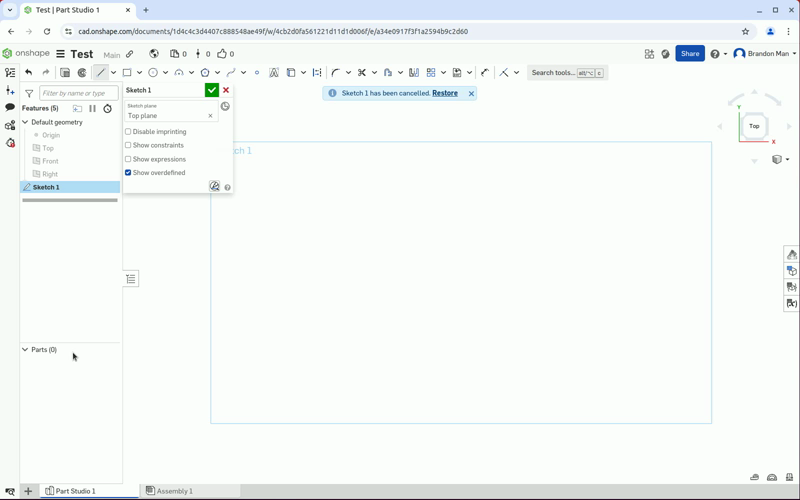
mouse_move(386, 216)
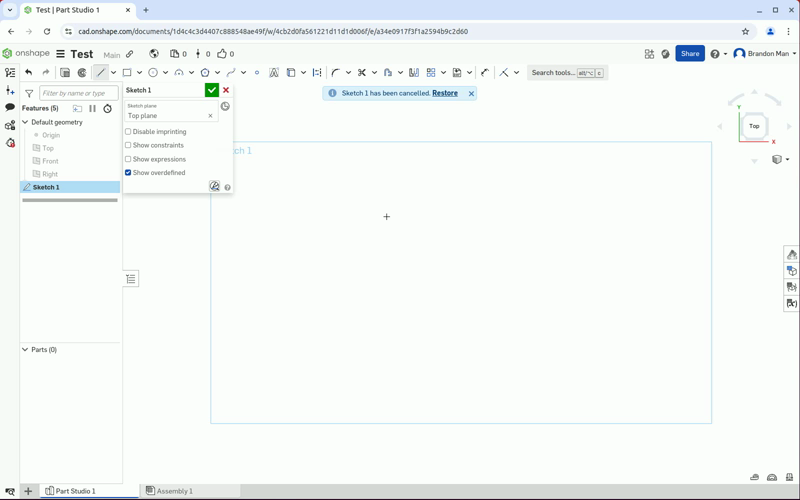
click(386, 216)
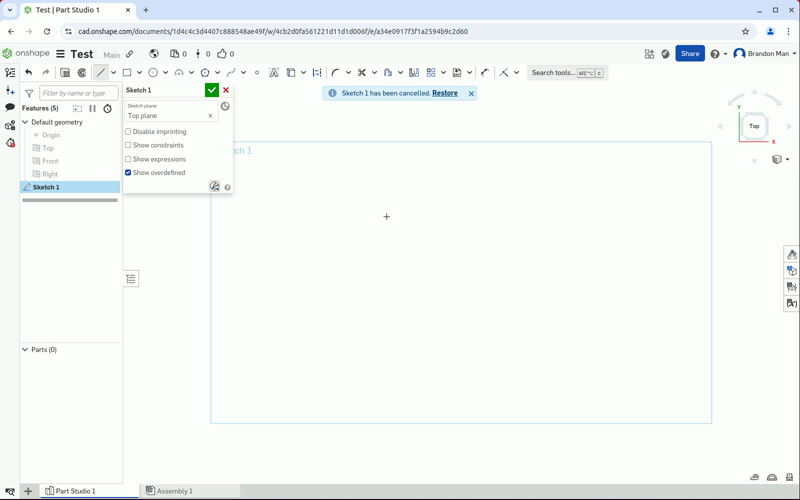
key_up(shift)
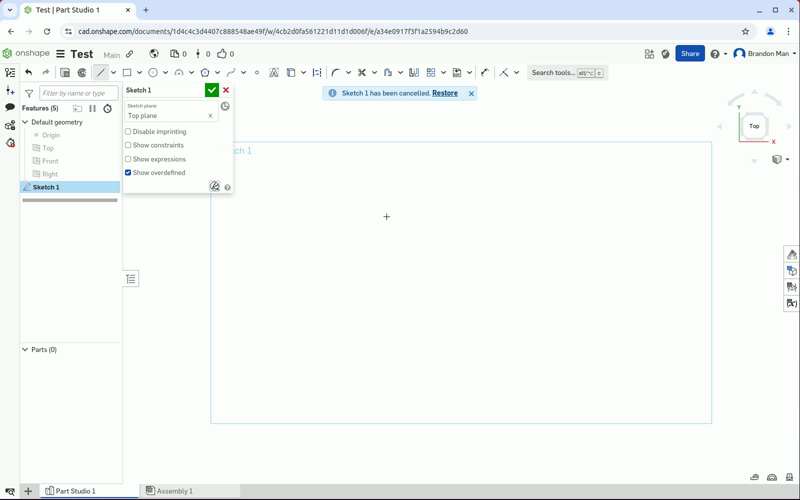
key_down(shift)
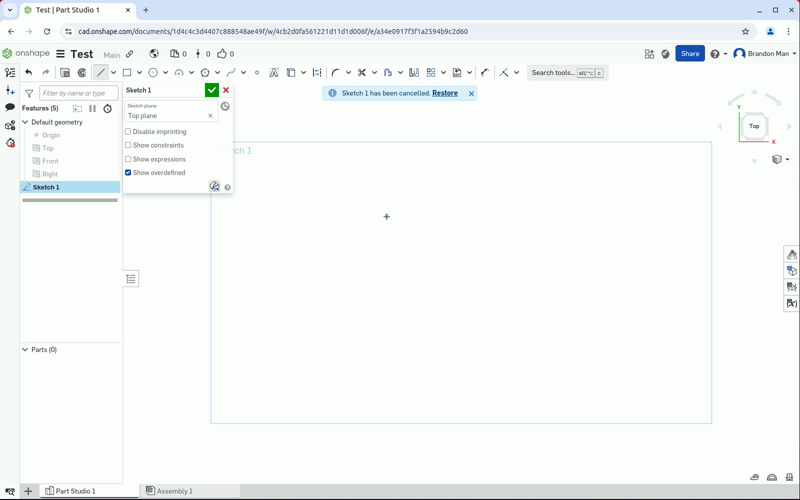
mouse_move(459, 346)
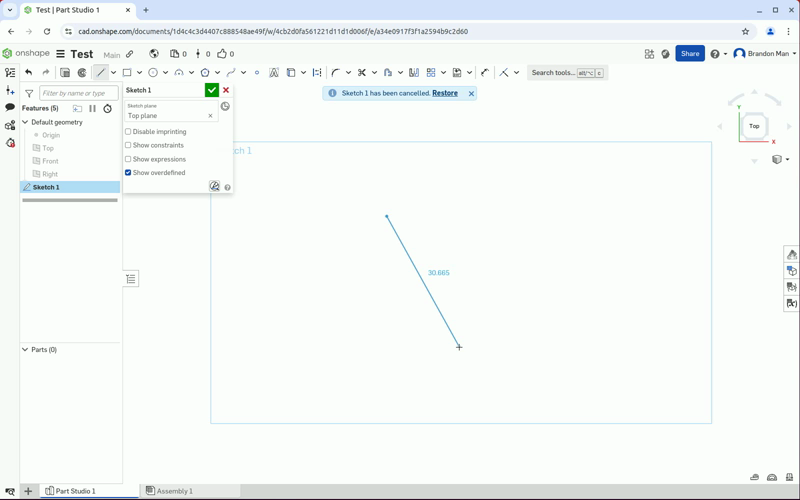
click(459, 346)
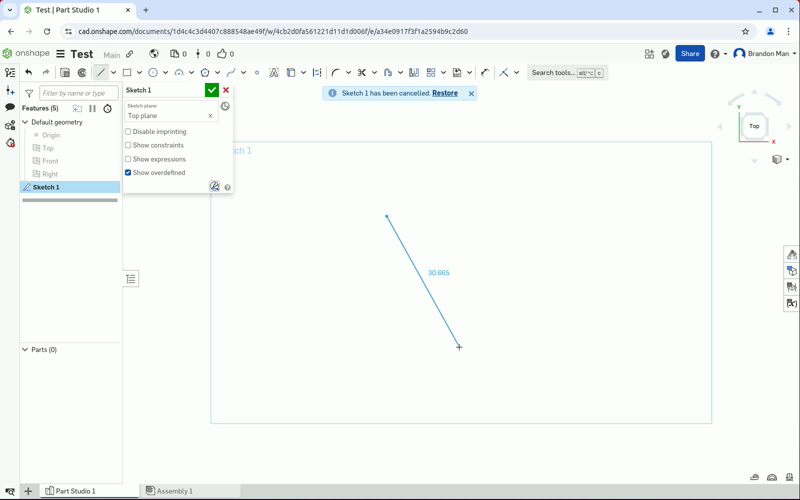
key_up(shift)
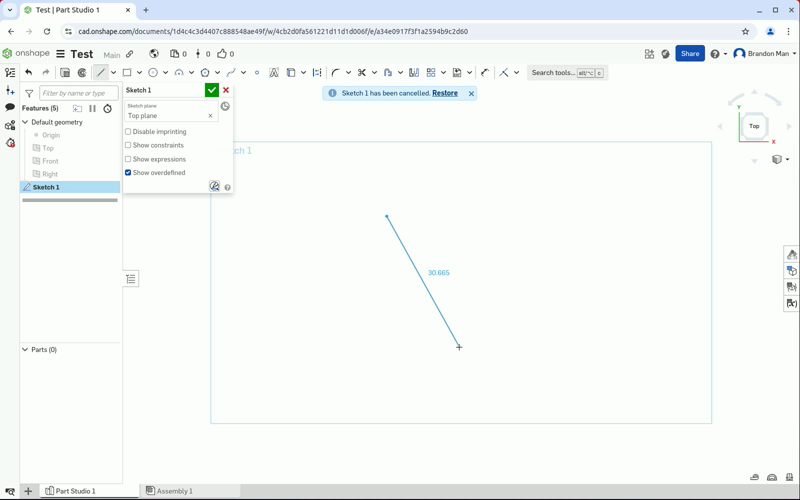
key_down(shift)
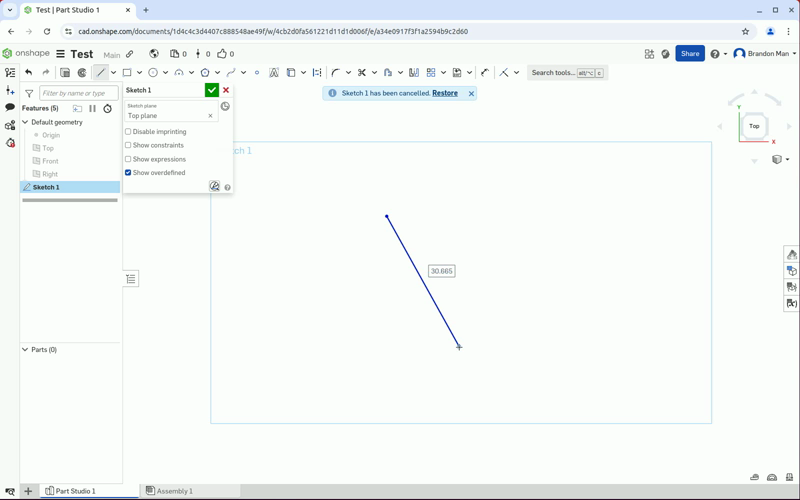
mouse_move(536, 217)
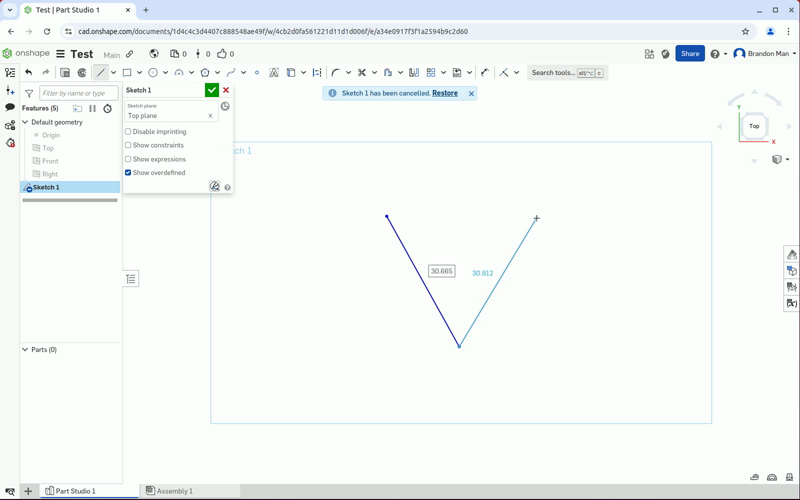
click(536, 217)
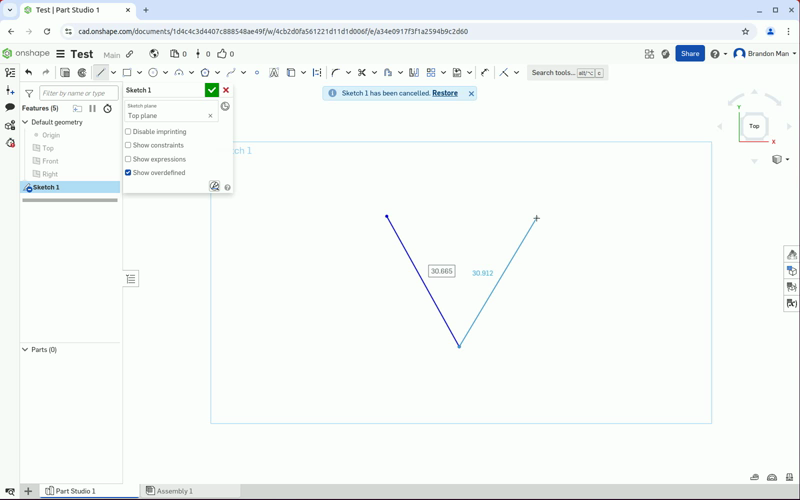
key_up(shift)
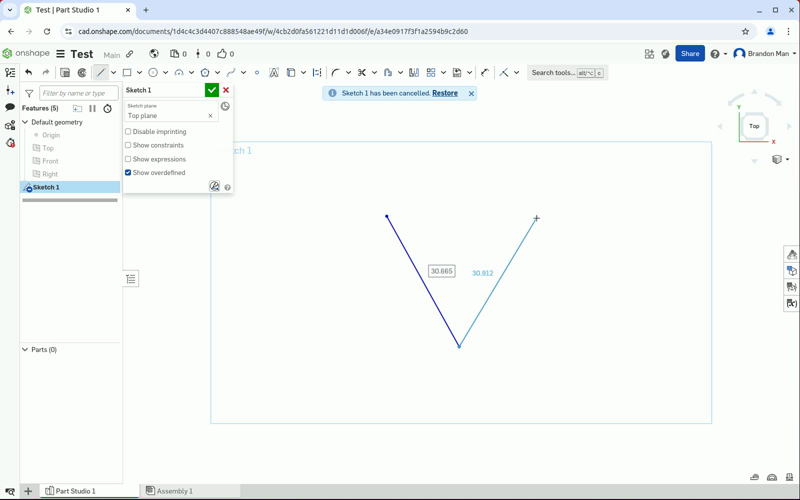
key_down(shift)
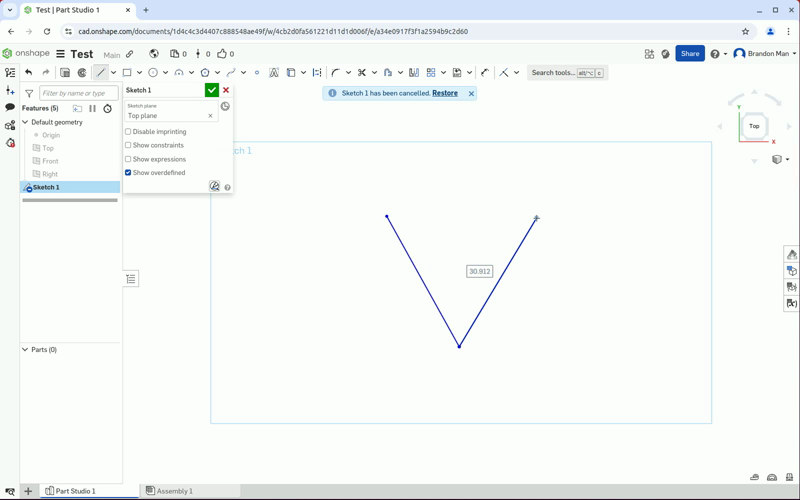
mouse_move(386, 216)
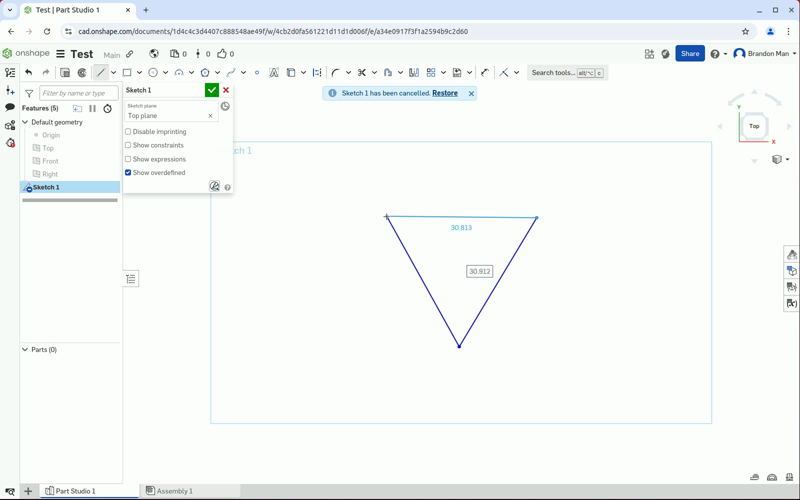
key_up(shift)
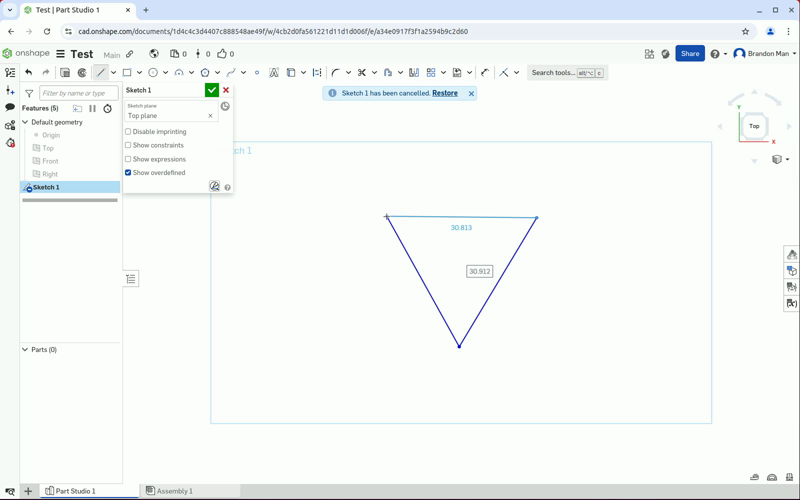
click(386, 216)
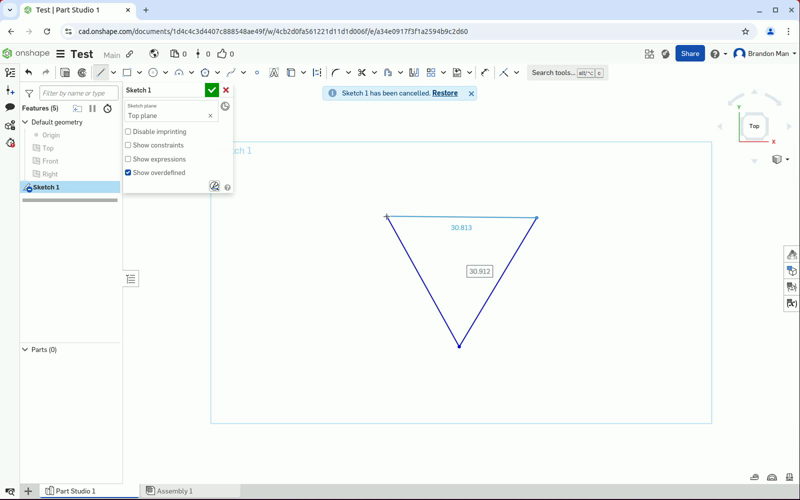
key(esc)
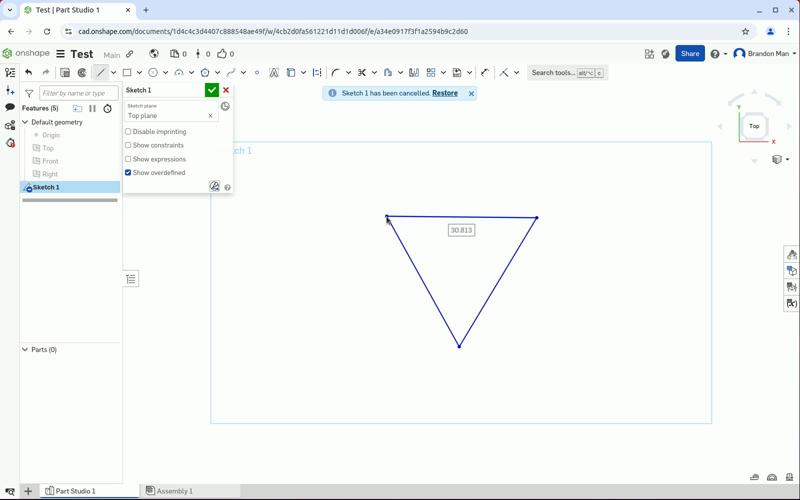
mouse_move(410, 239)
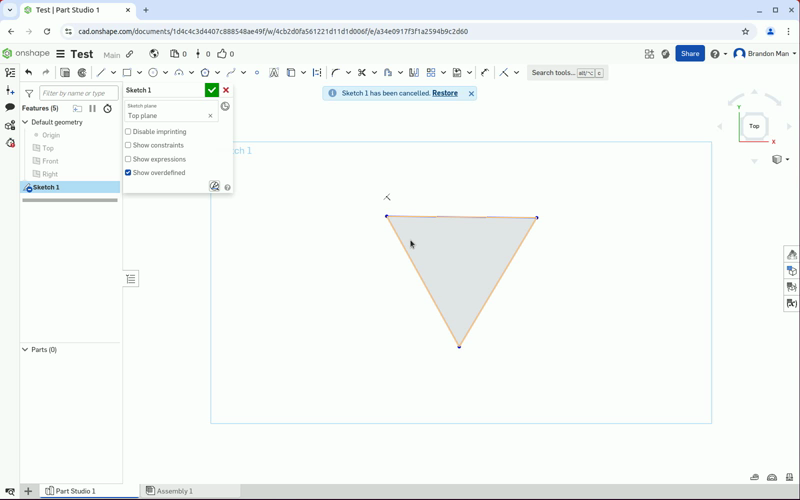
click(410, 239)
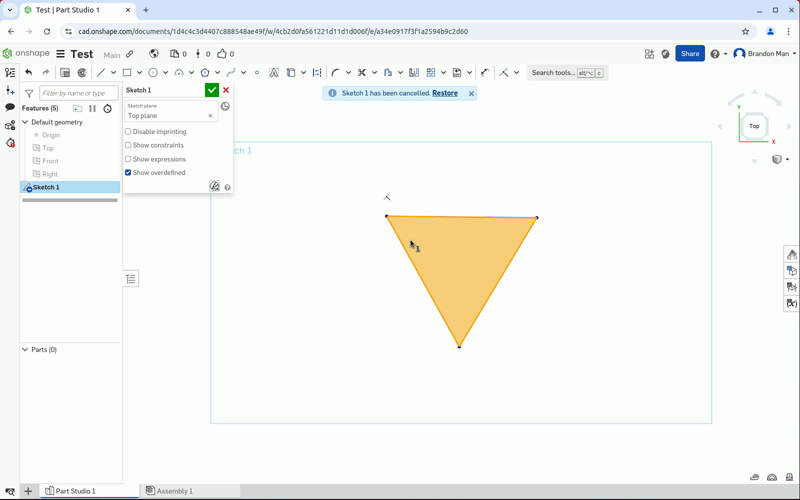
mouse_move(73, 352)
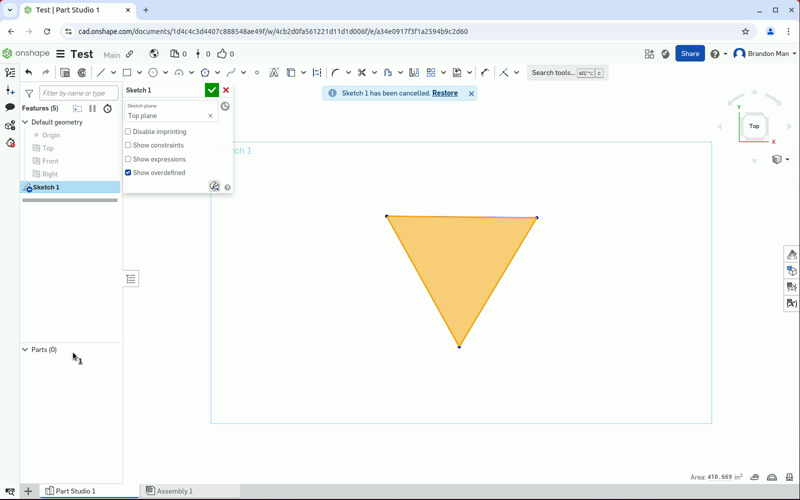
key(shift+y)
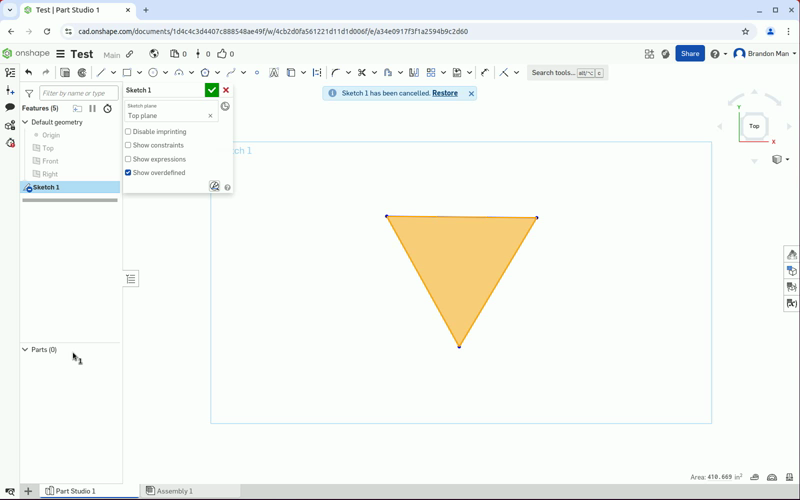
key(shift+e)
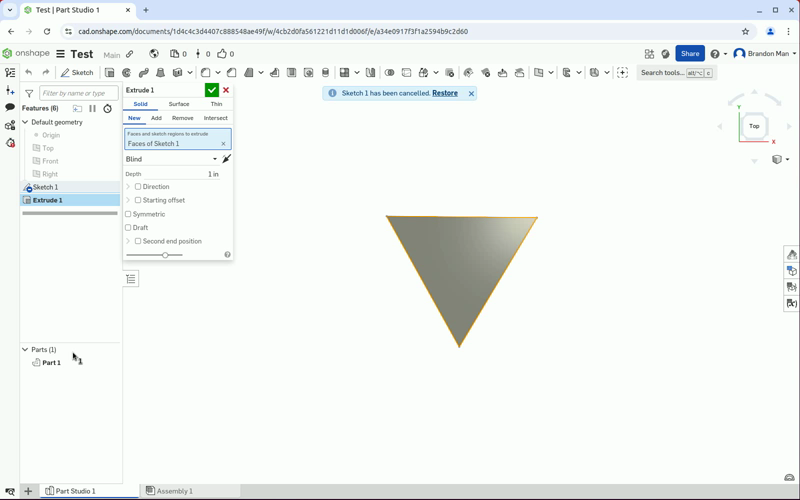
mouse_move(143, 106)
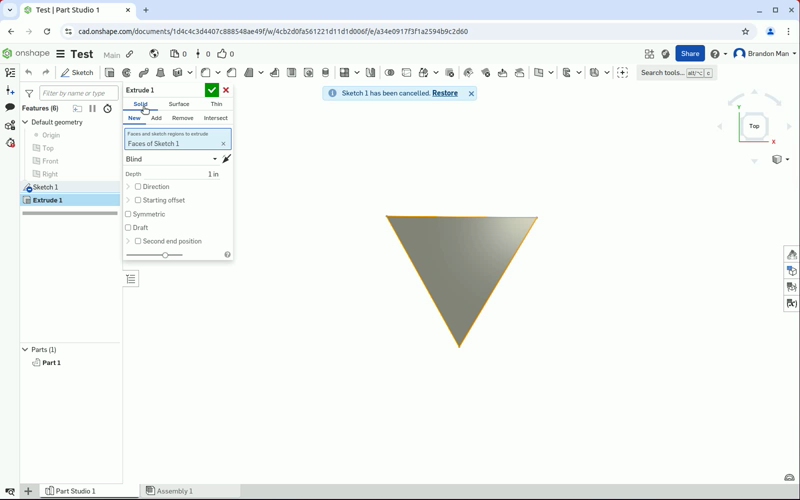
click(143, 106)
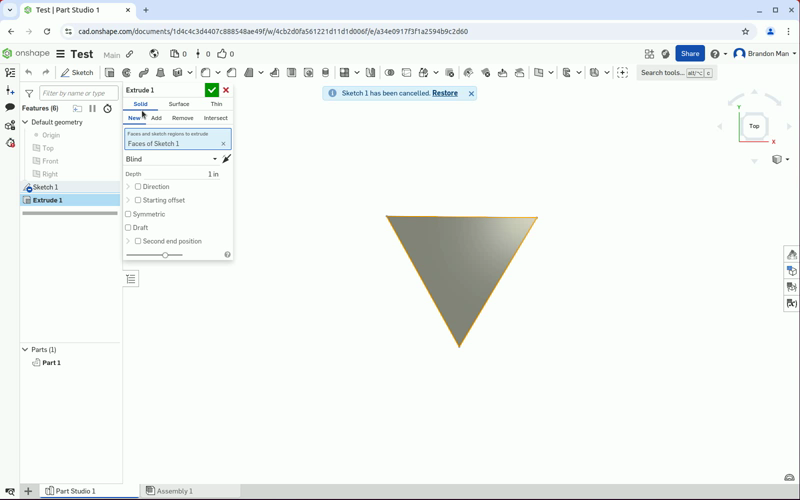
mouse_move(137, 120)
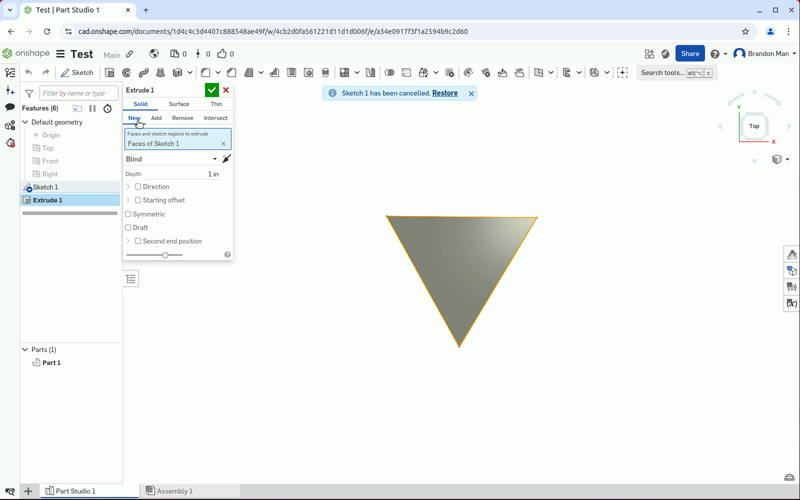
click(137, 120)
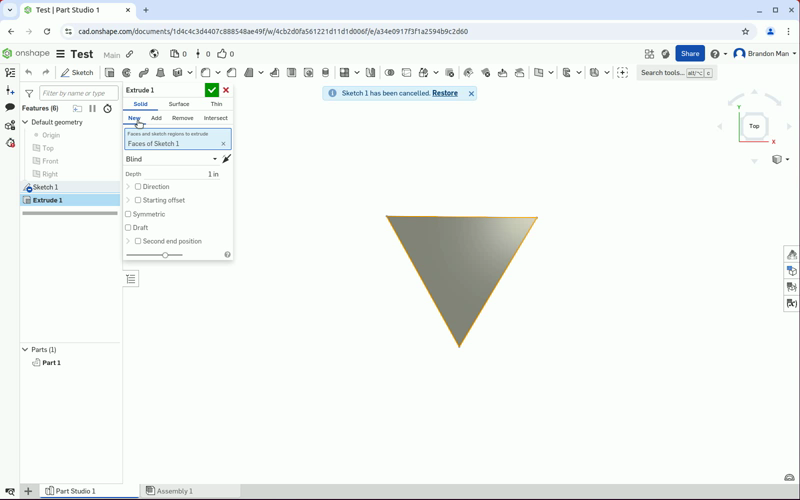
key(tab, 4)
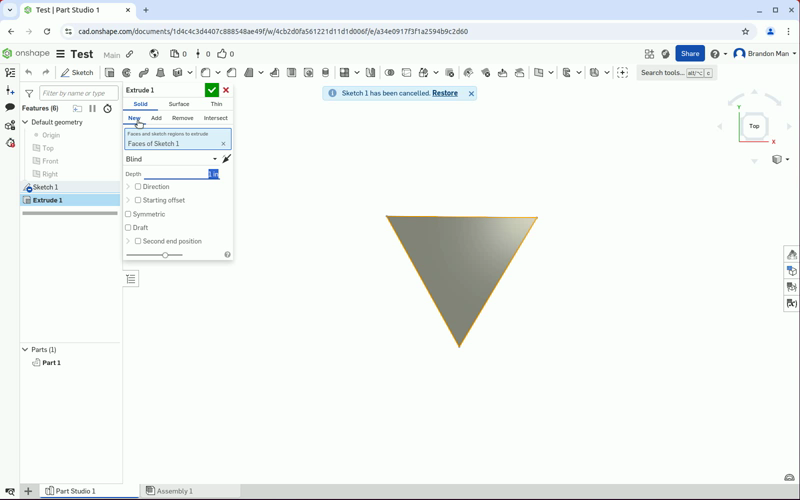
text(1.204)
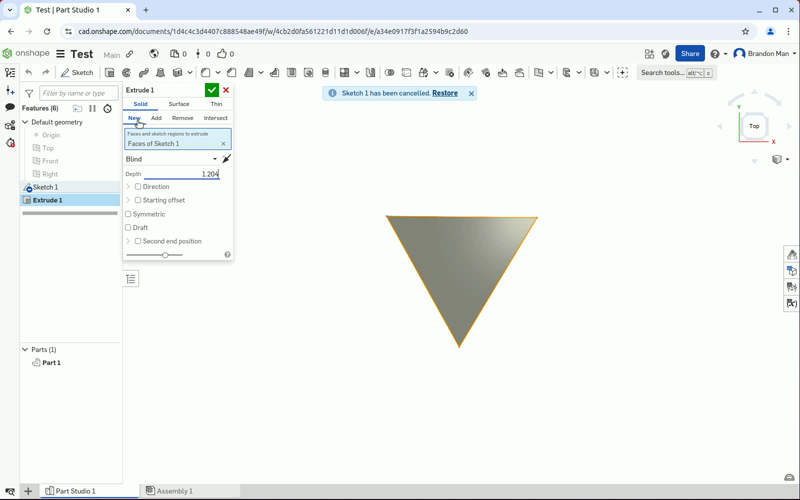
key(enter)
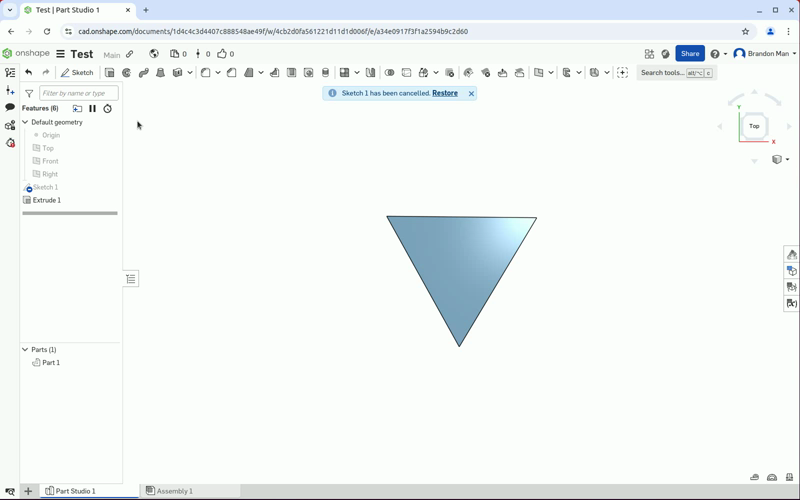
key(shift+h)
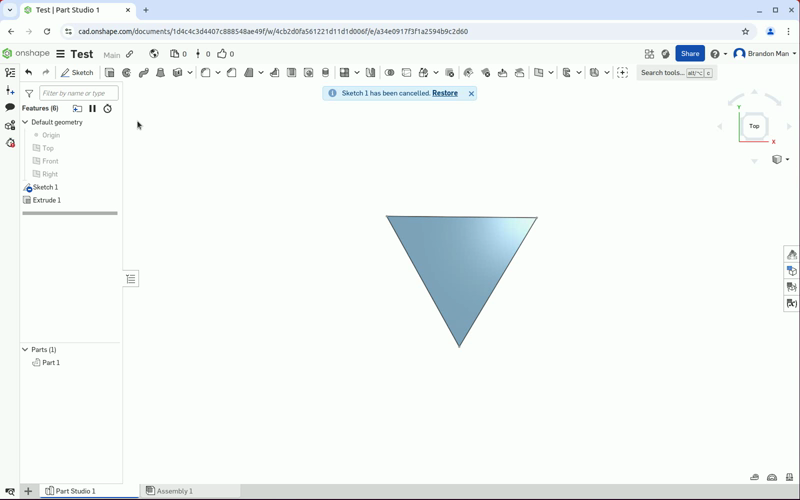
key(shift+h)
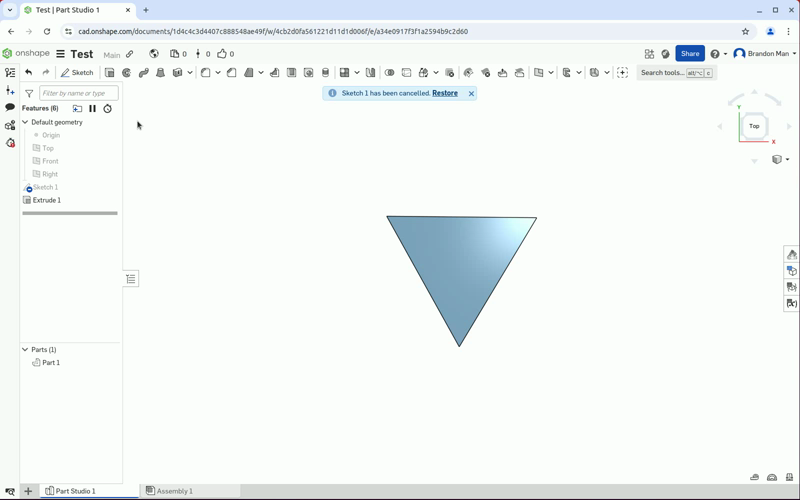
mouse_move(73, 189)
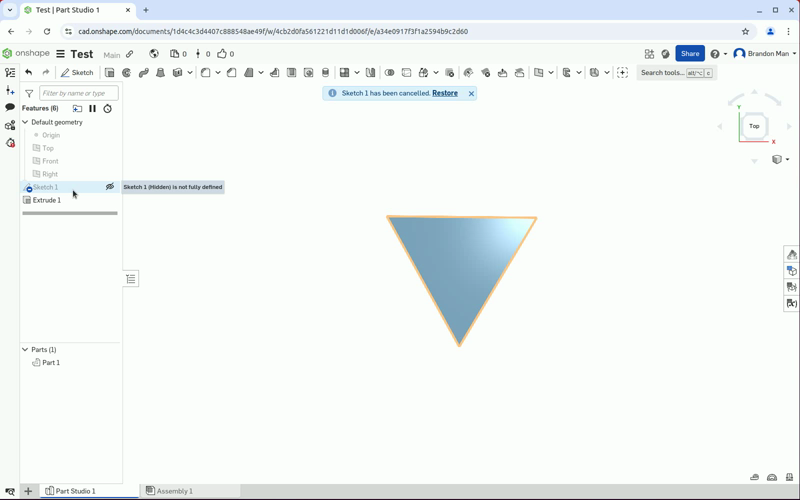
click(73, 189)
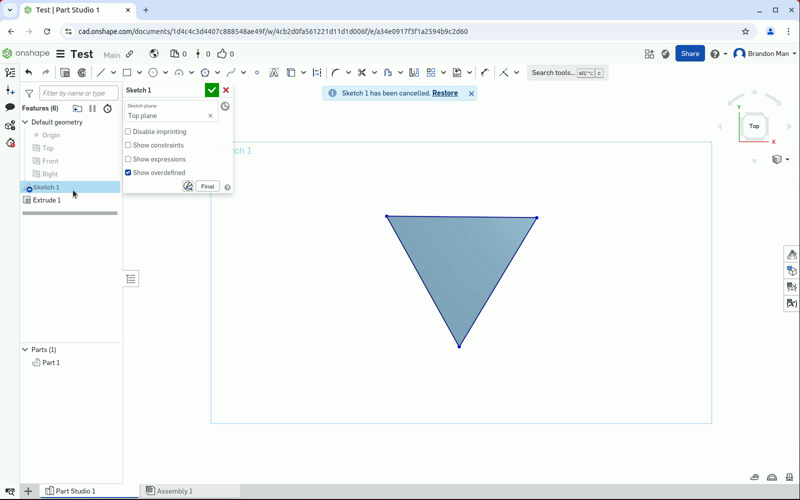
mouse_move(229, 92)
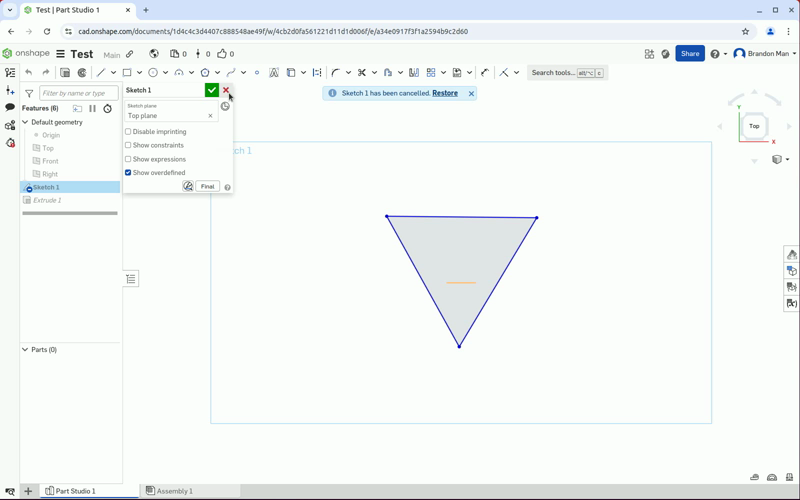
click(229, 92)
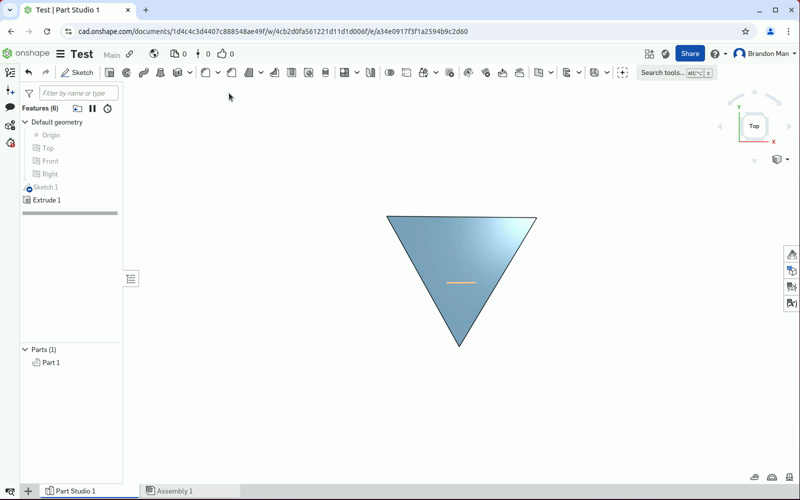
mouse_move(541, 75)
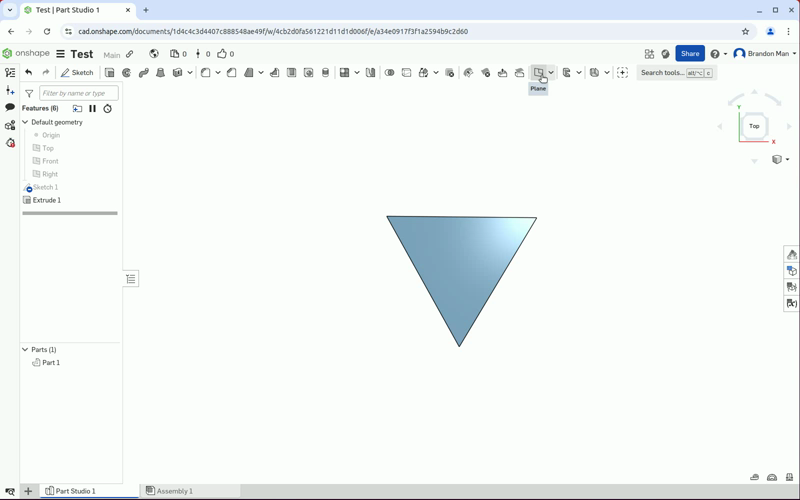
click(541, 75)
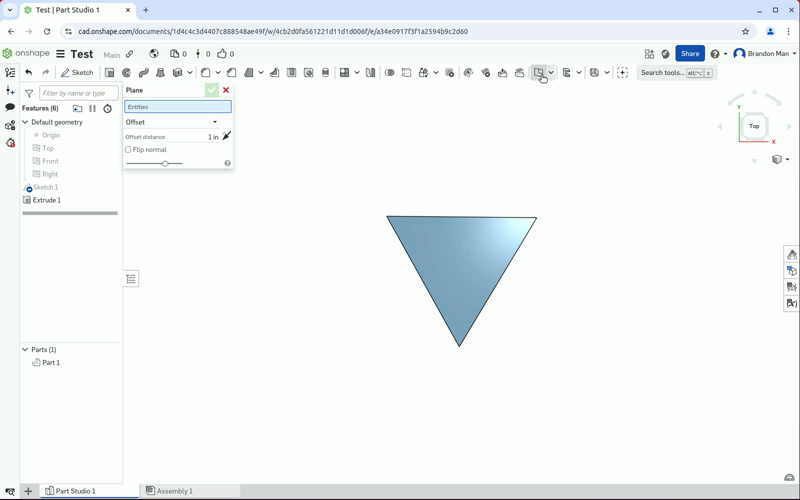
mouse_move(73, 150)
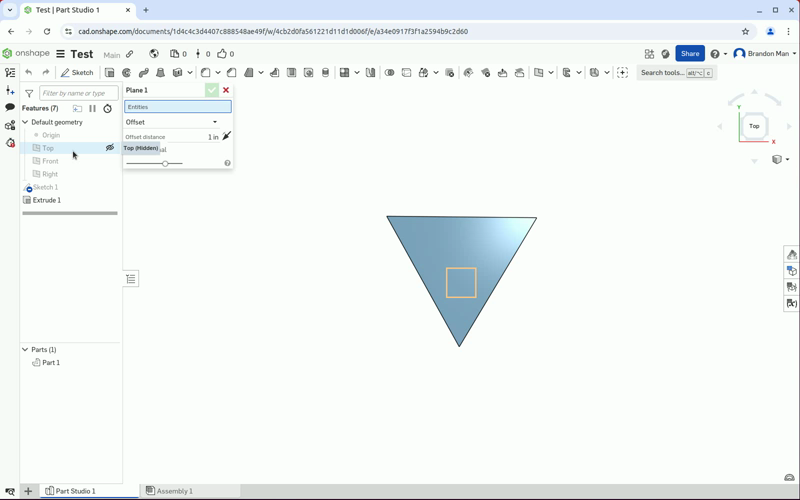
click(73, 150)
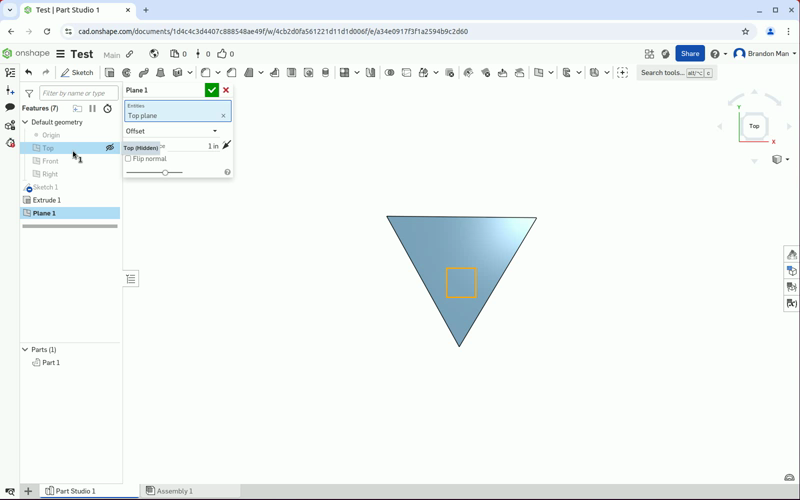
key(tab, 2)
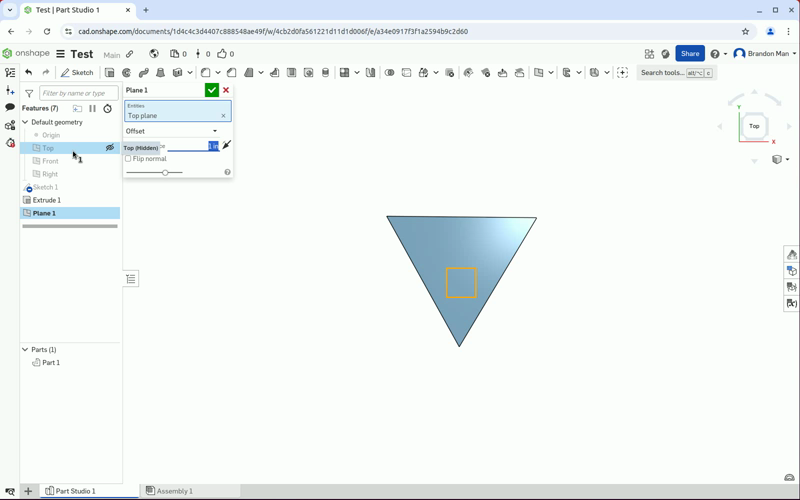
text(1.202)
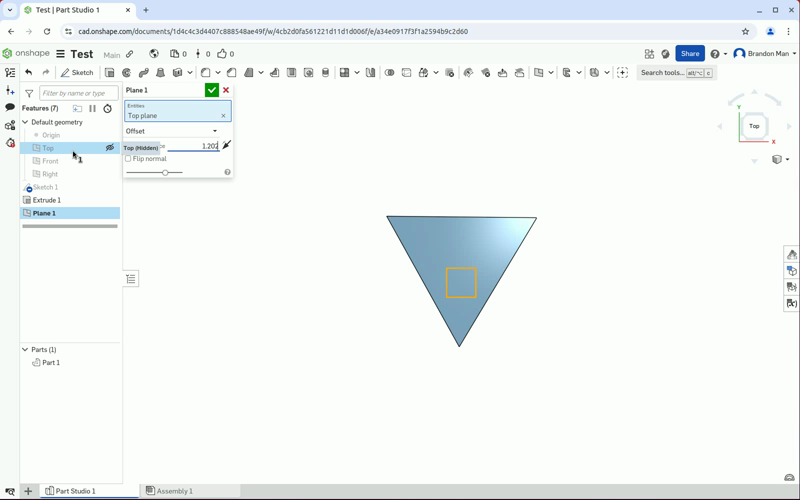
key(enter, 2)
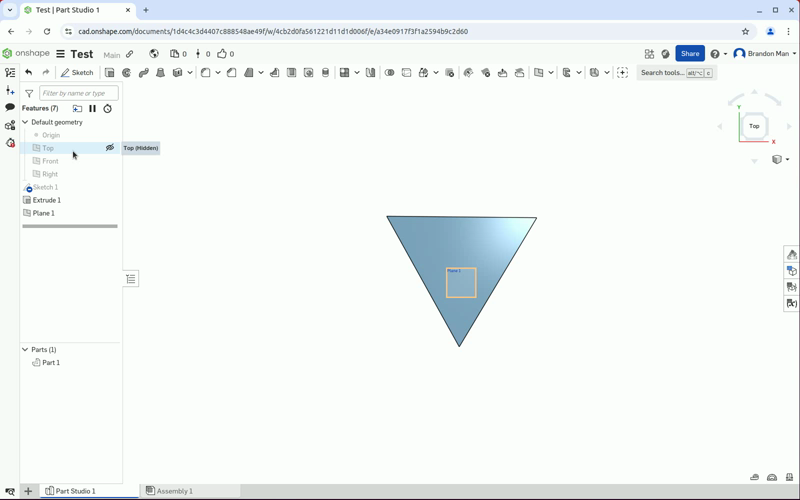
key(shift+s)
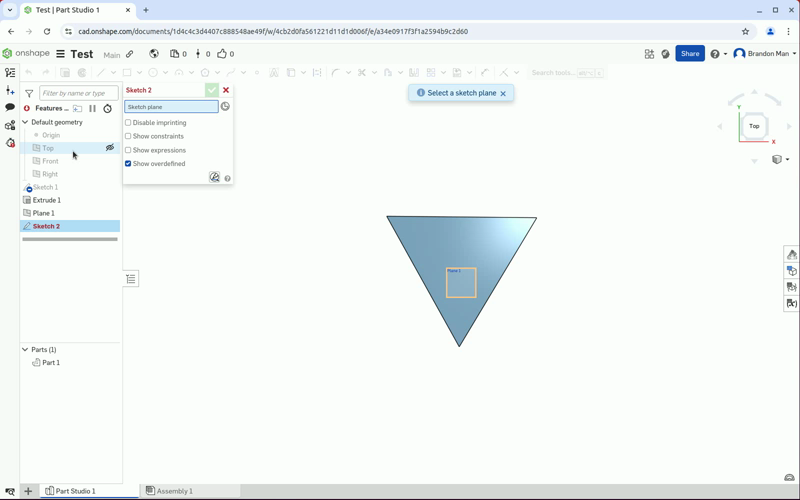
mouse_move(73, 215)
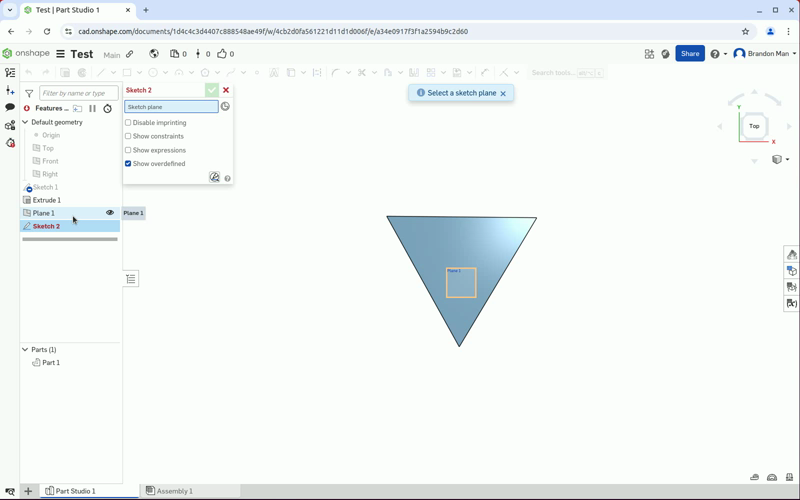
click(73, 215)
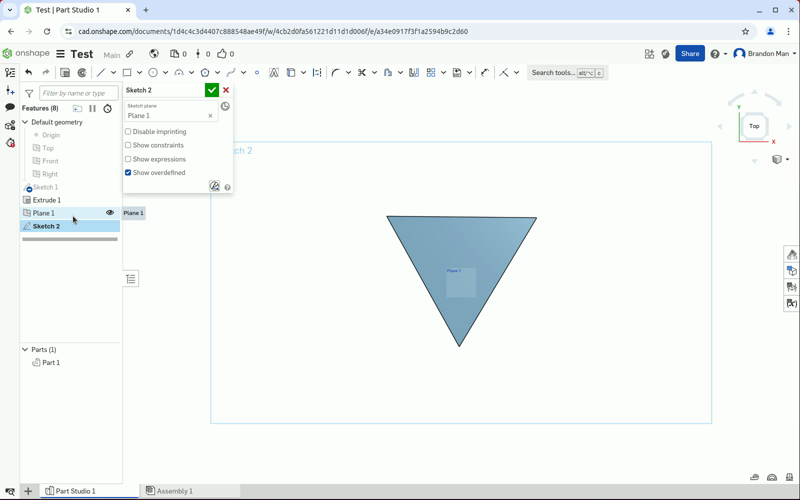
mouse_move(73, 352)
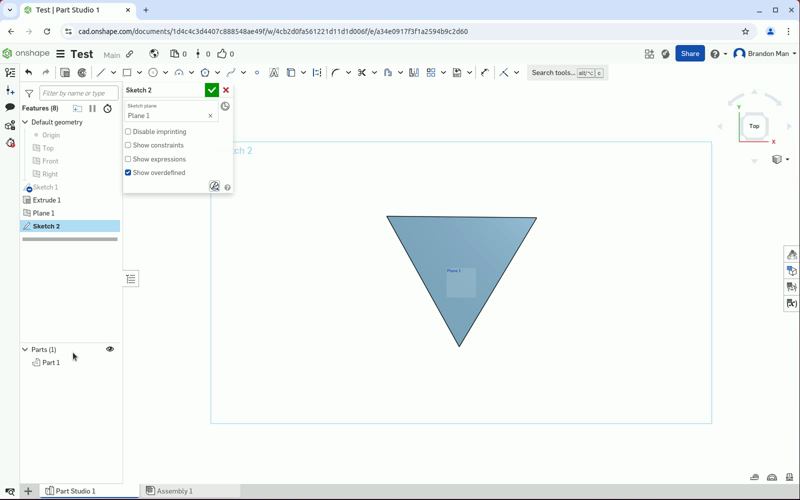
key(y)
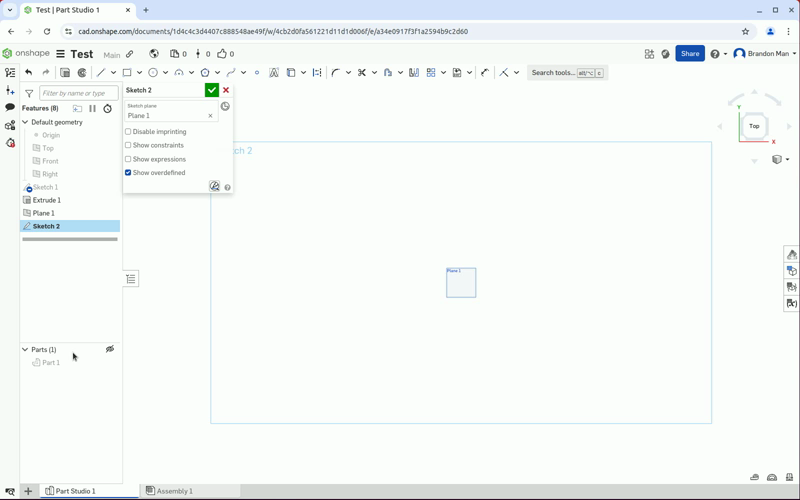
key(l)
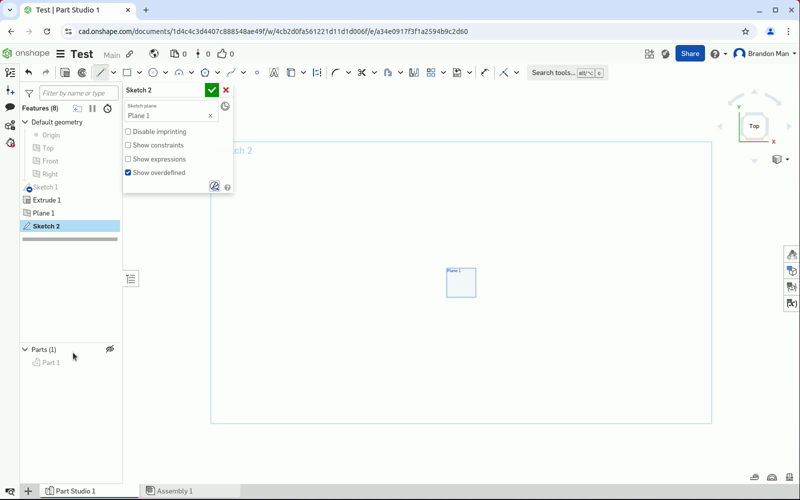
key_down(shift)
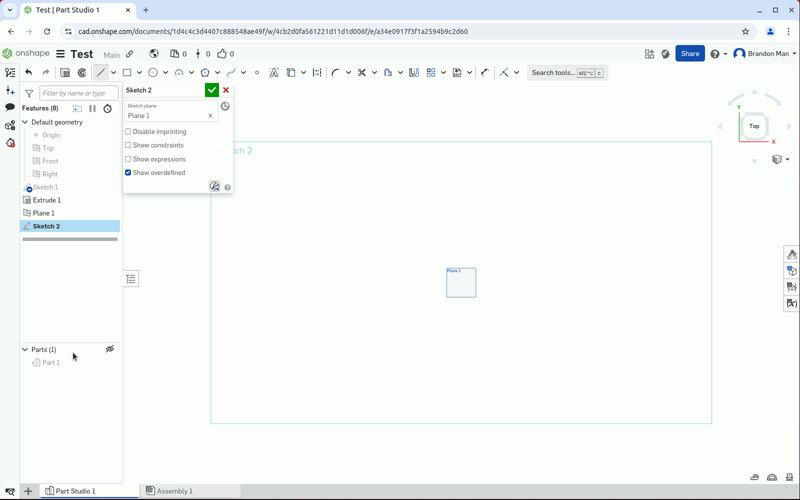
mouse_move(401, 227)
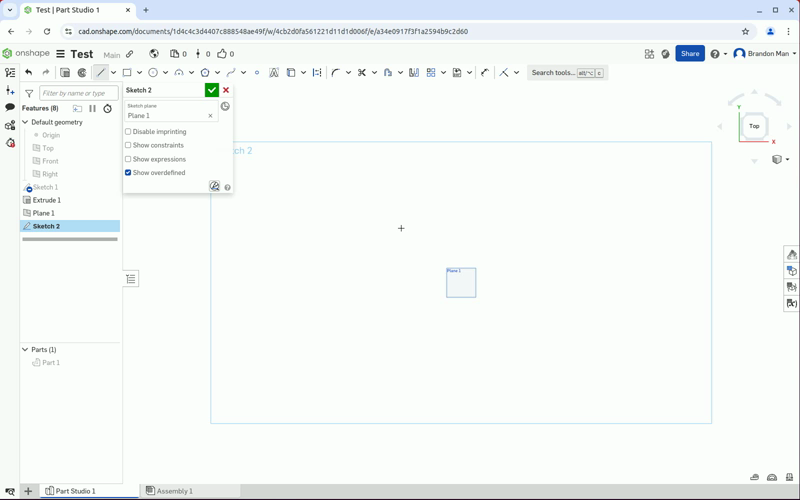
click(401, 227)
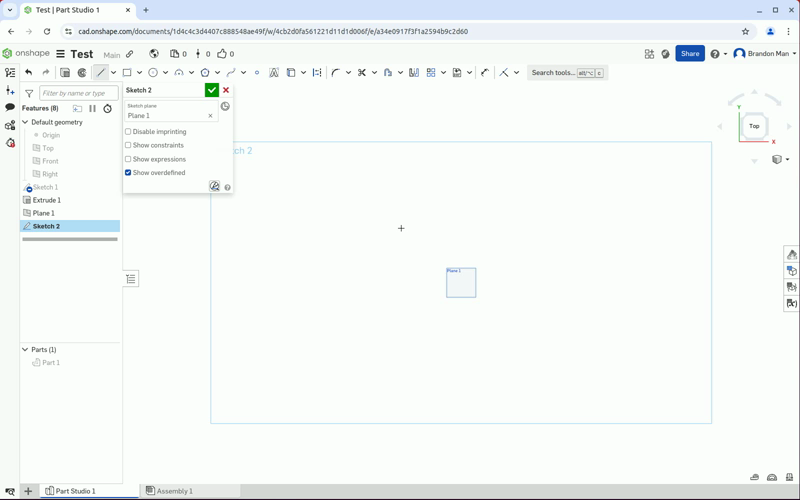
key_up(shift)
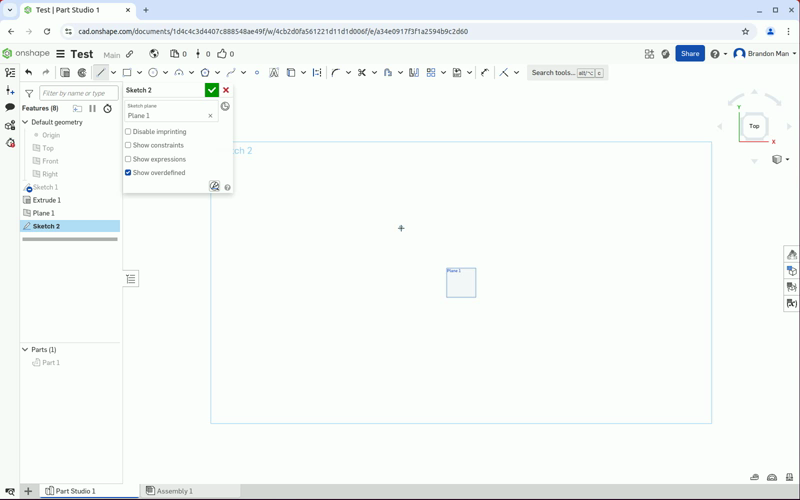
key_down(shift)
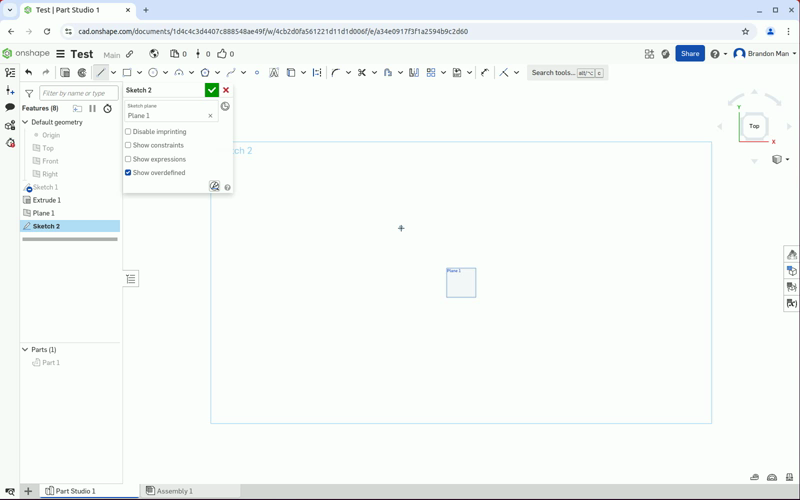
mouse_move(456, 326)
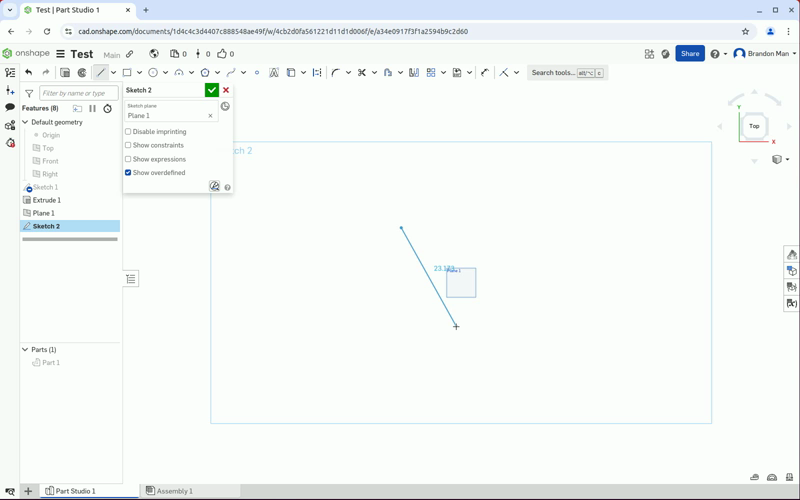
click(456, 326)
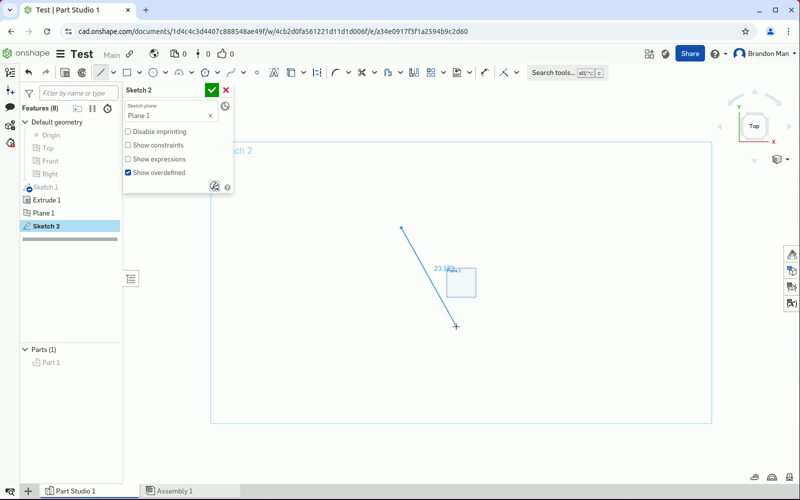
key_up(shift)
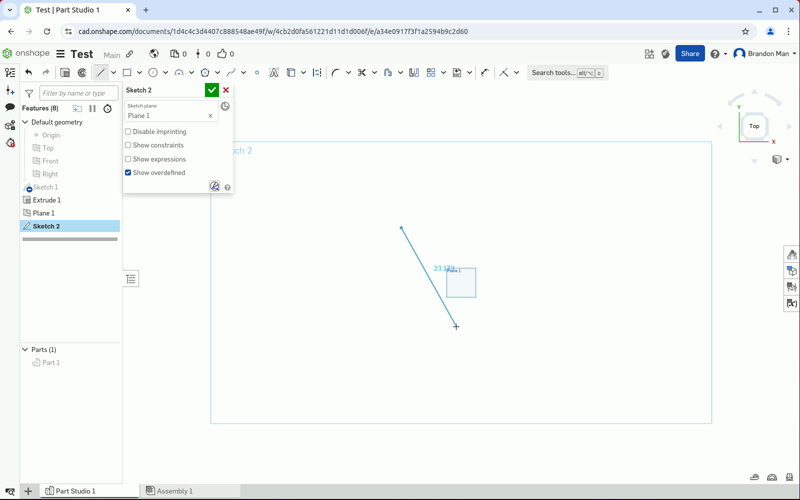
key_down(shift)
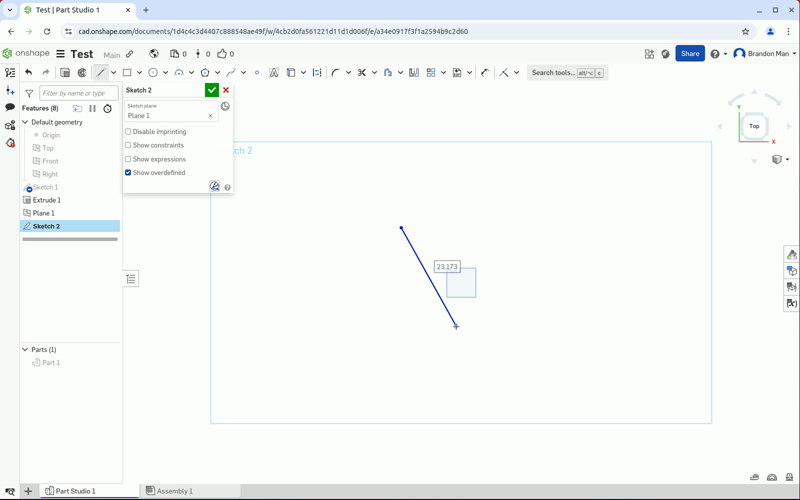
mouse_move(486, 326)
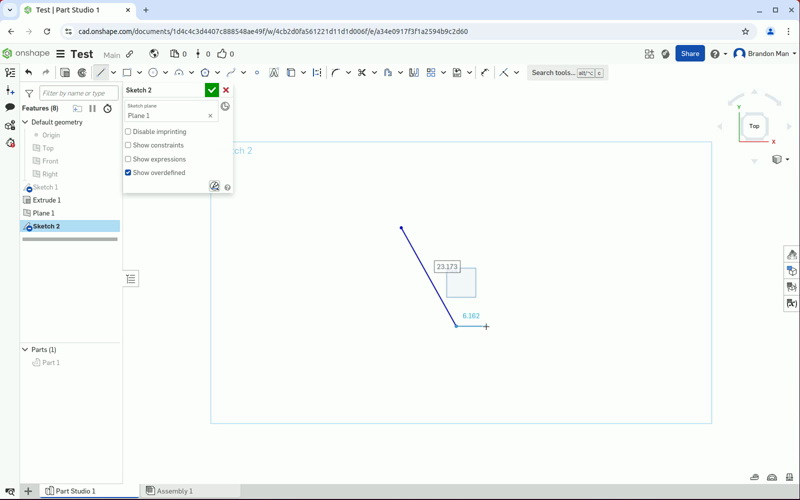
mouse_move(458, 315)
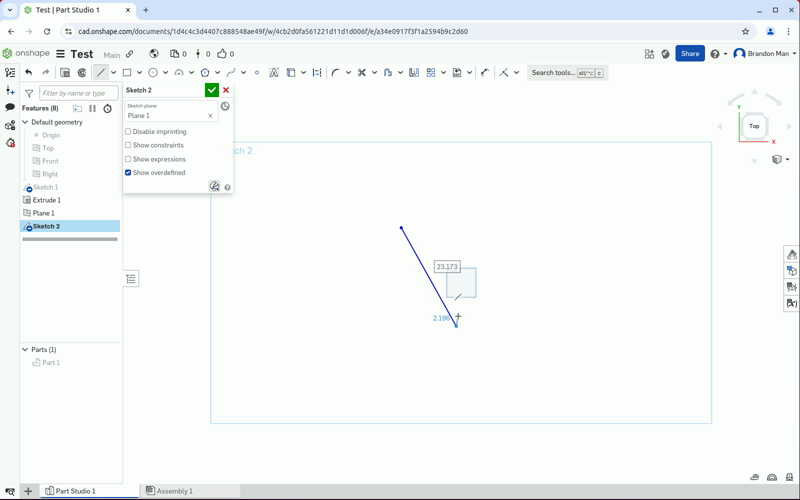
click(458, 315)
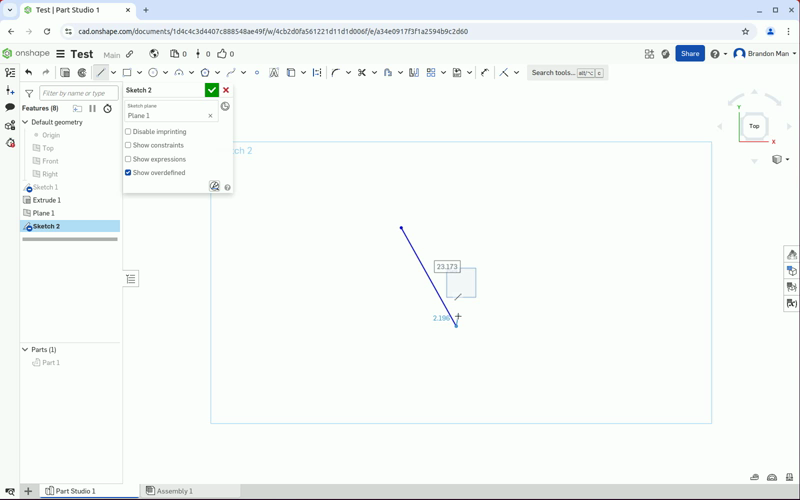
key_up(shift)
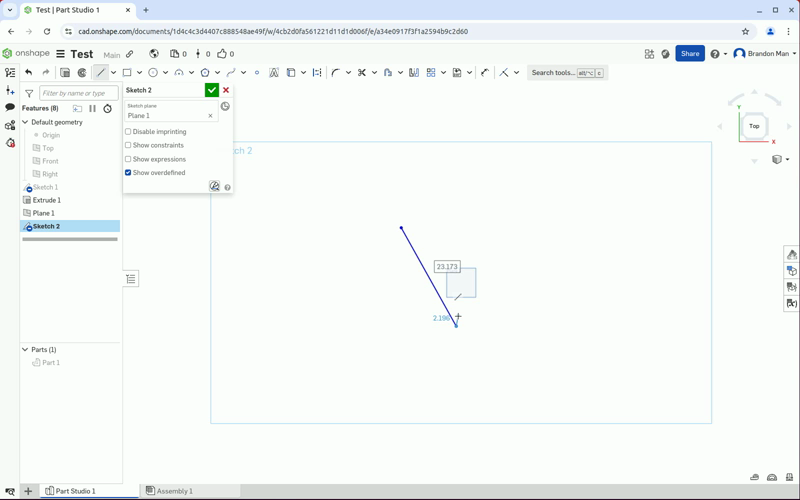
key_down(shift)
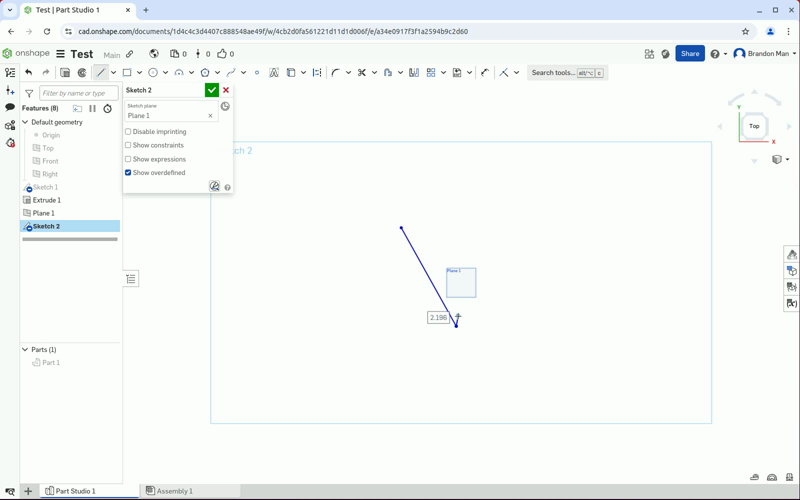
mouse_move(409, 227)
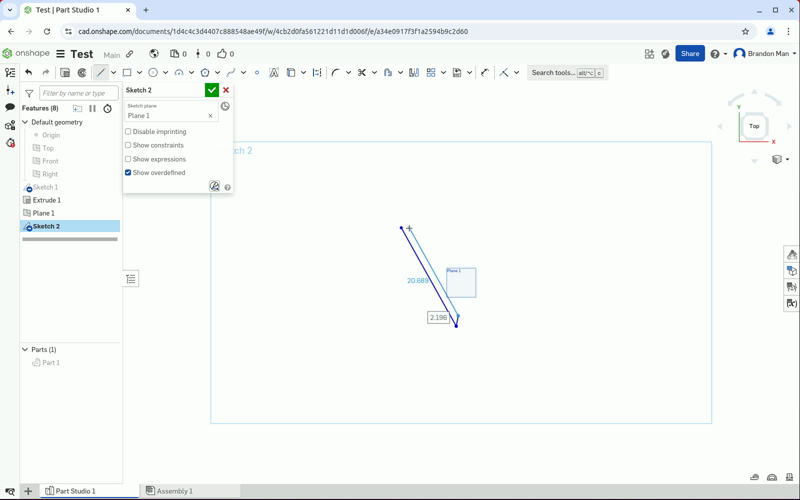
click(409, 227)
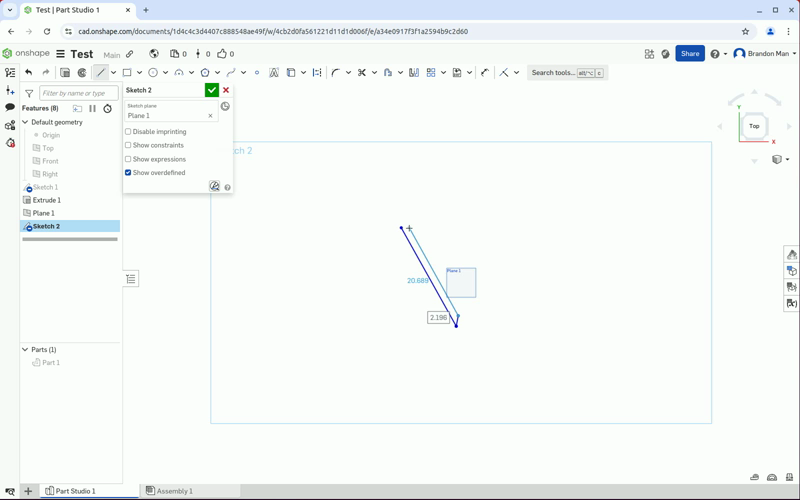
key_up(shift)
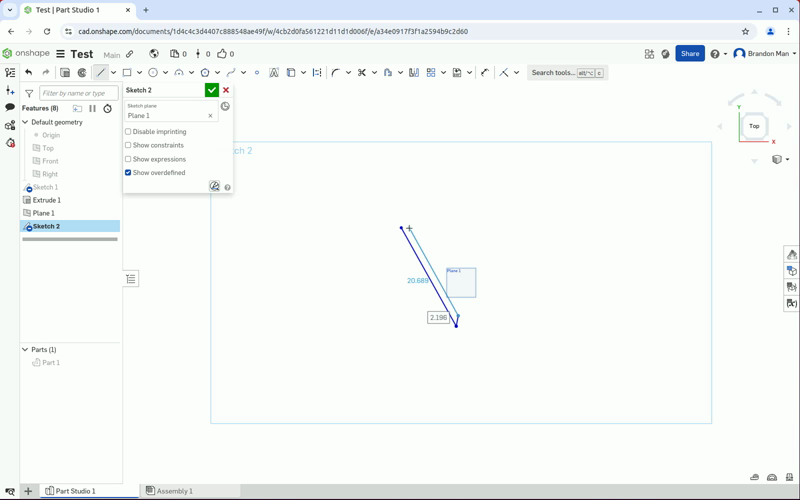
mouse_move(439, 227)
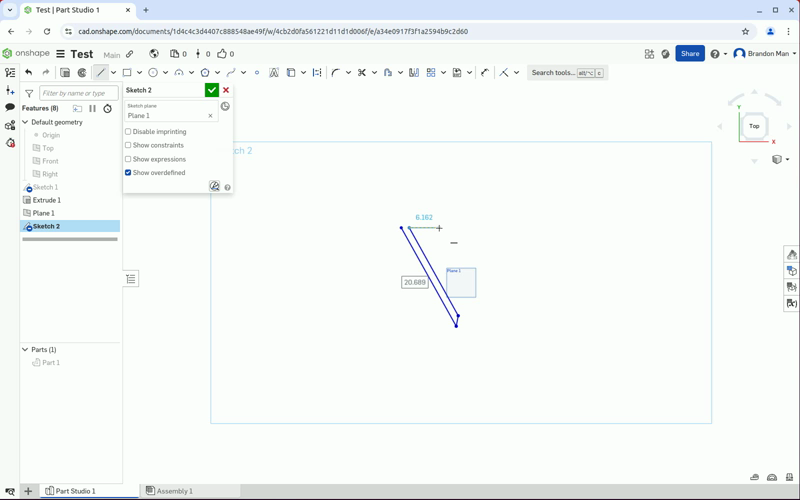
key_down(shift)
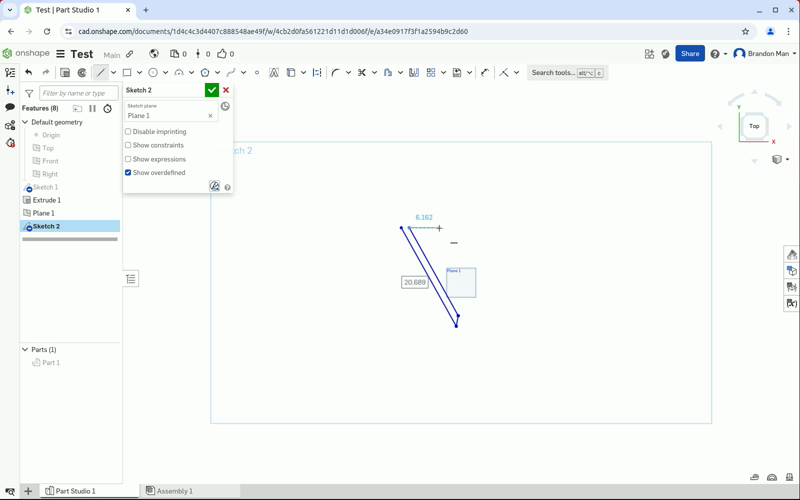
mouse_move(401, 227)
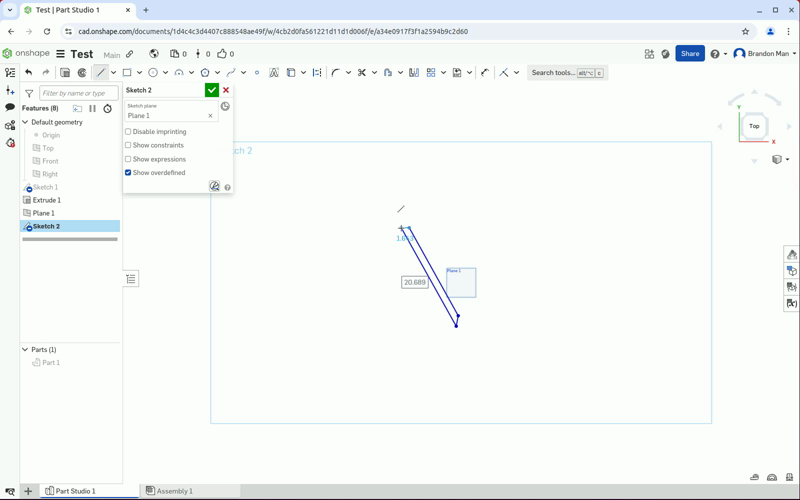
key_up(shift)
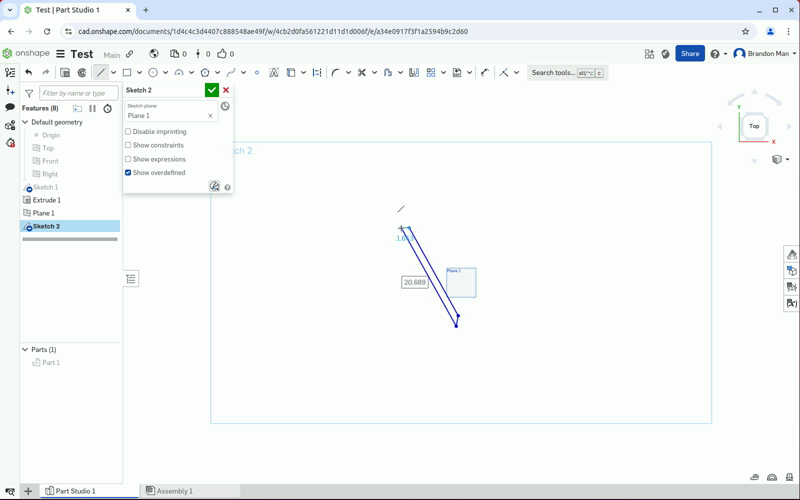
click(401, 227)
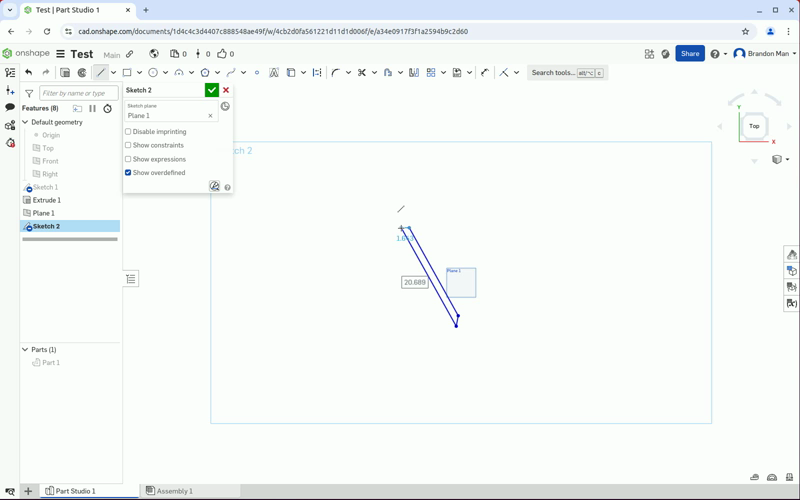
key(esc)
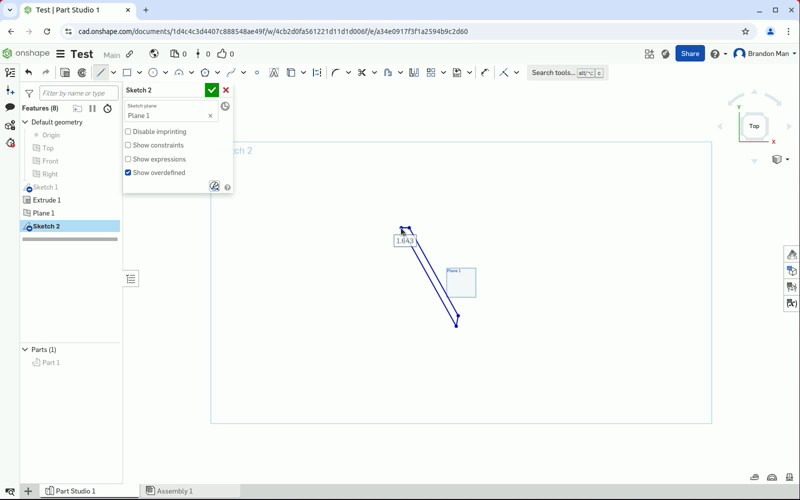
mouse_move(416, 247)
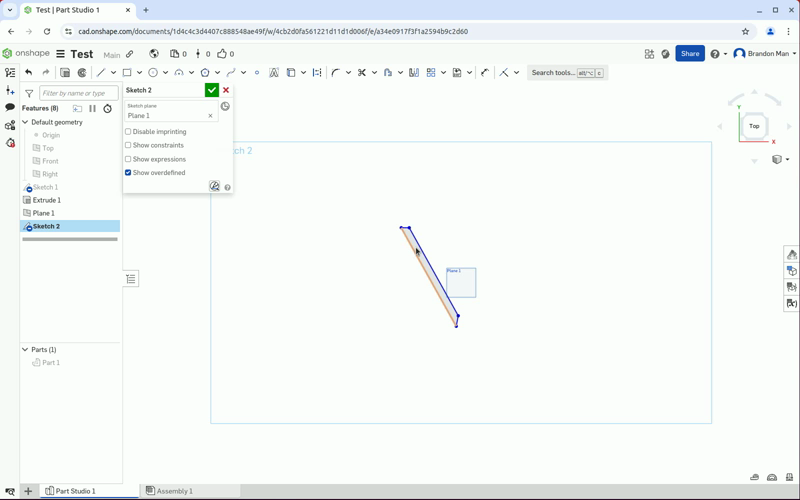
scroll(6)
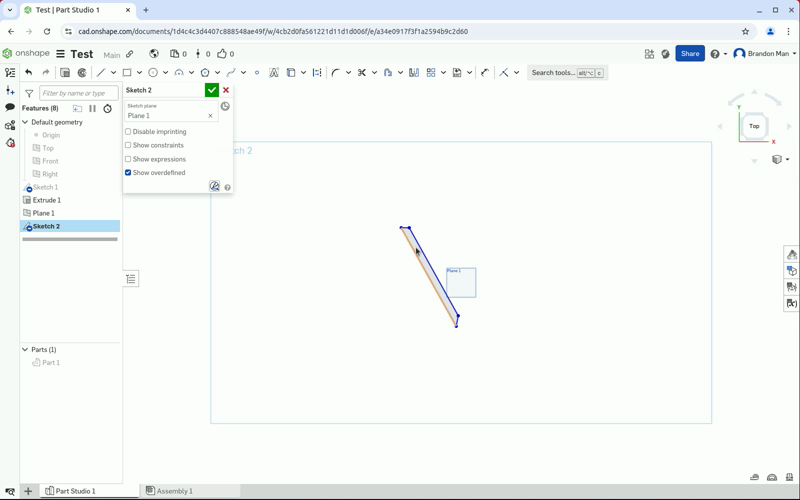
scroll(6)
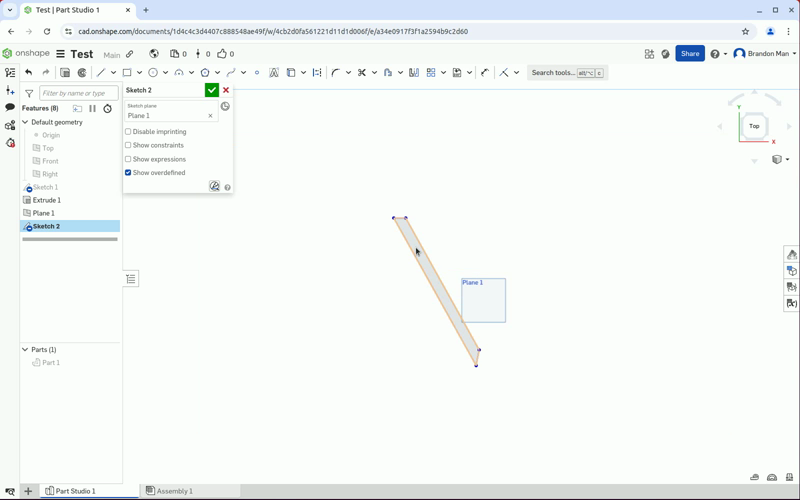
scroll(6)
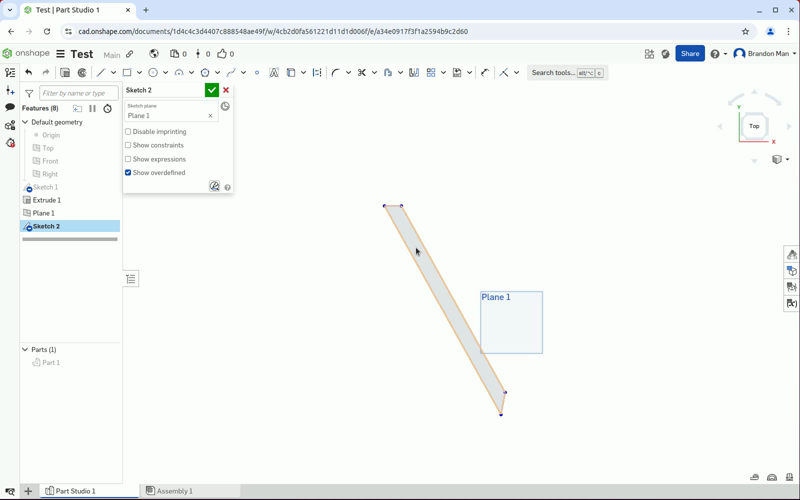
scroll(6)
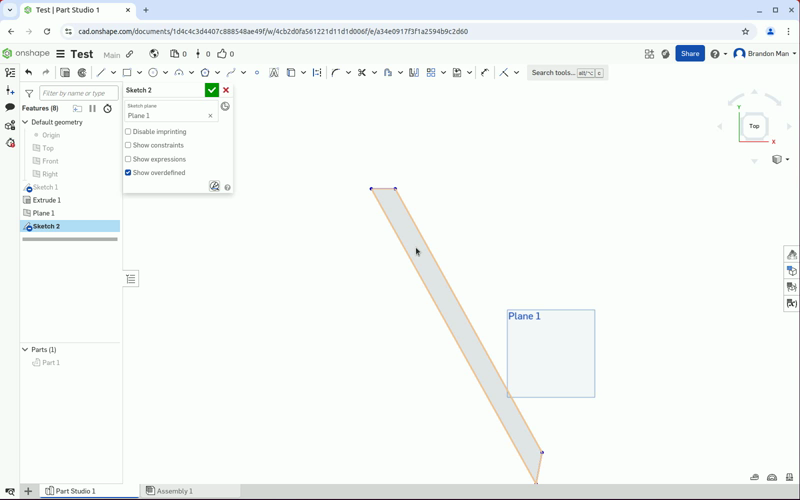
scroll(6)
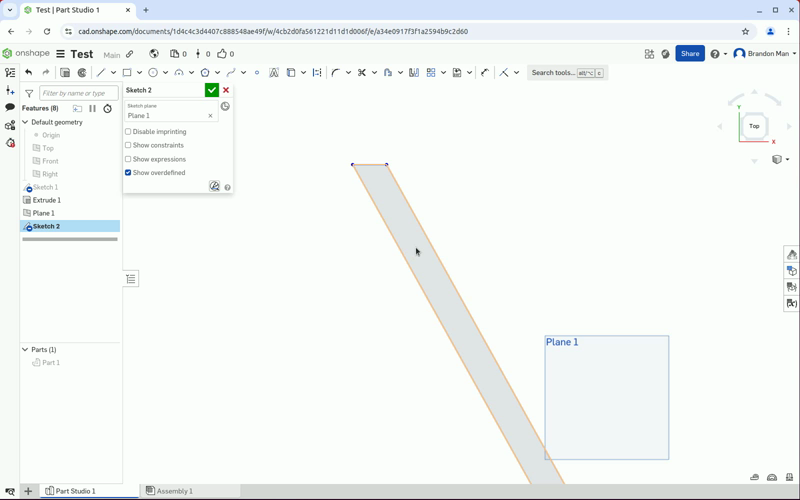
scroll(6)
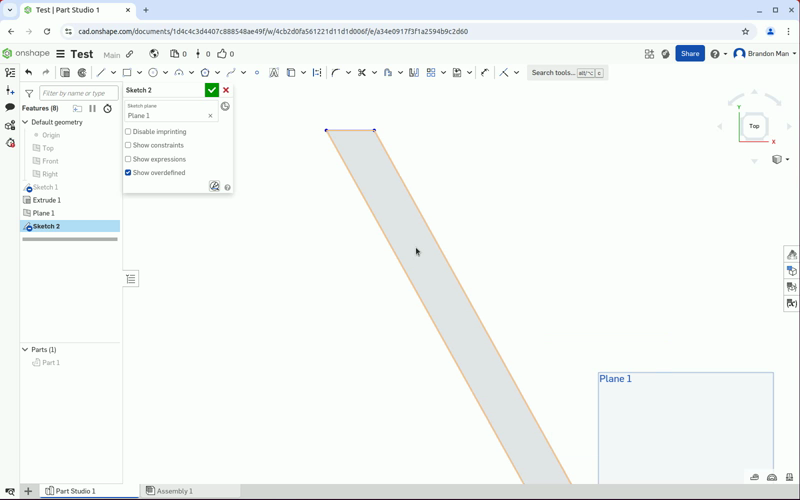
scroll(6)
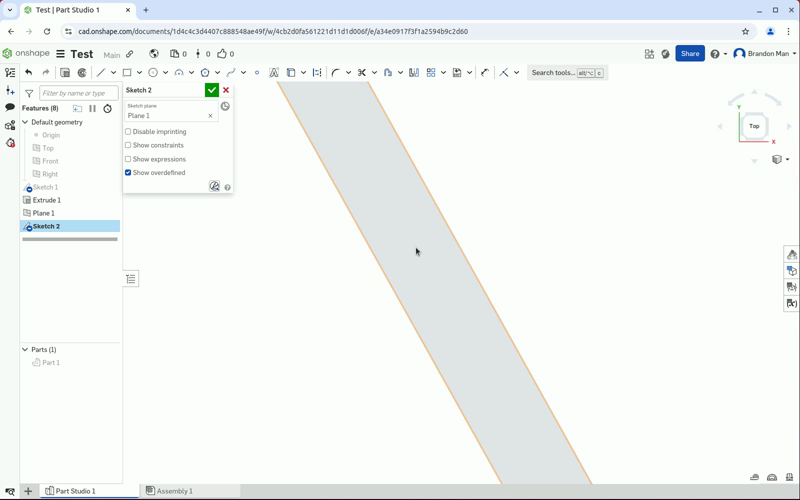
click(416, 247)
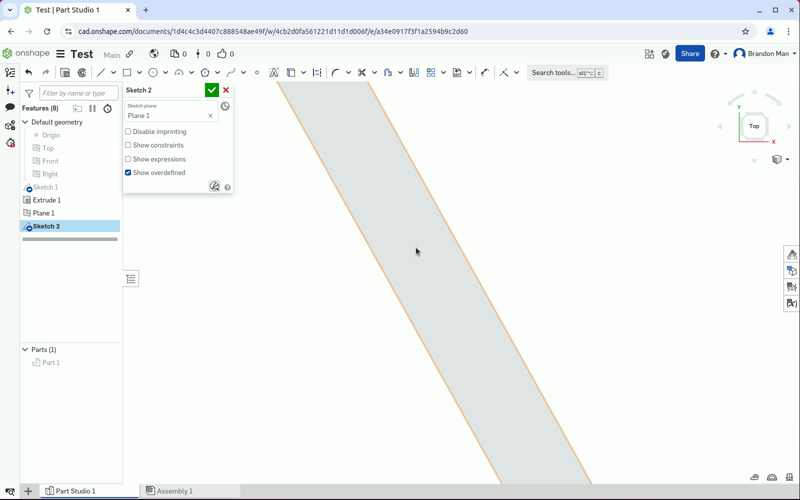
scroll(-6)
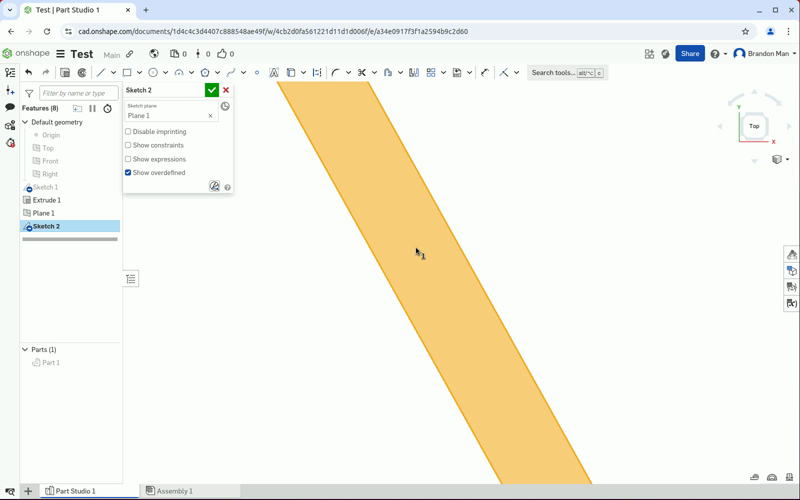
scroll(-6)
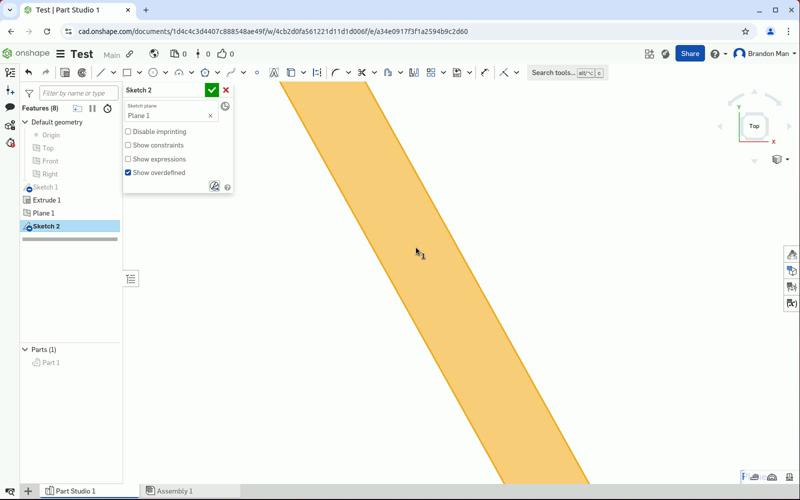
scroll(-6)
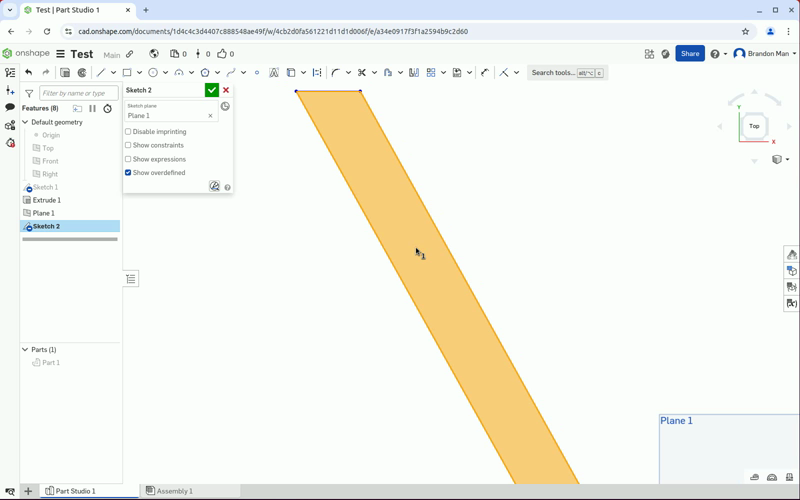
scroll(-6)
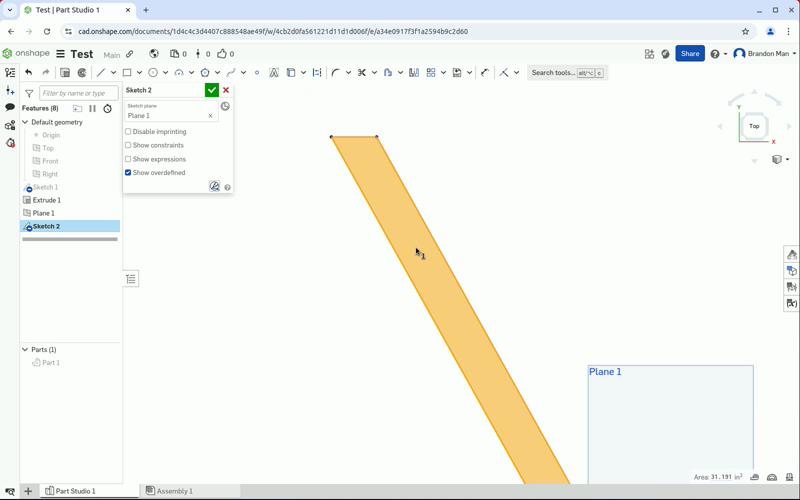
scroll(-6)
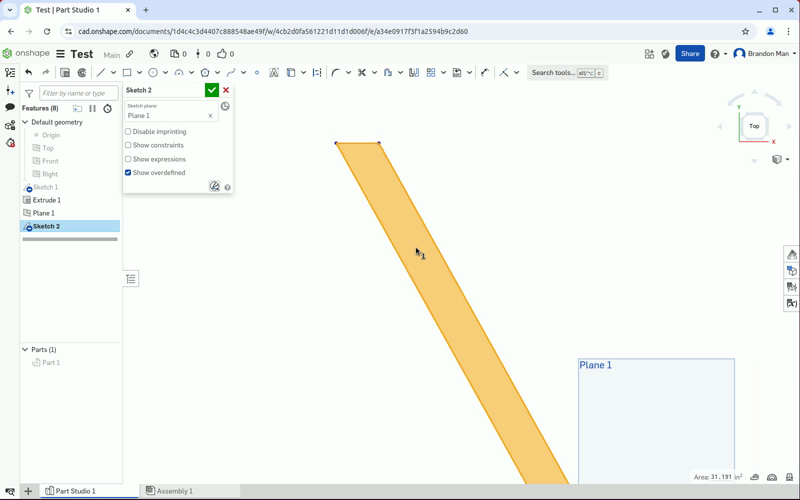
scroll(-6)
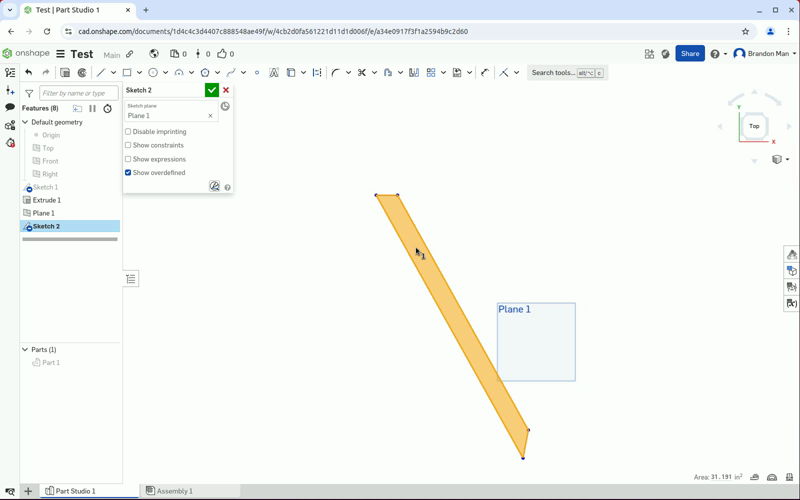
scroll(-6)
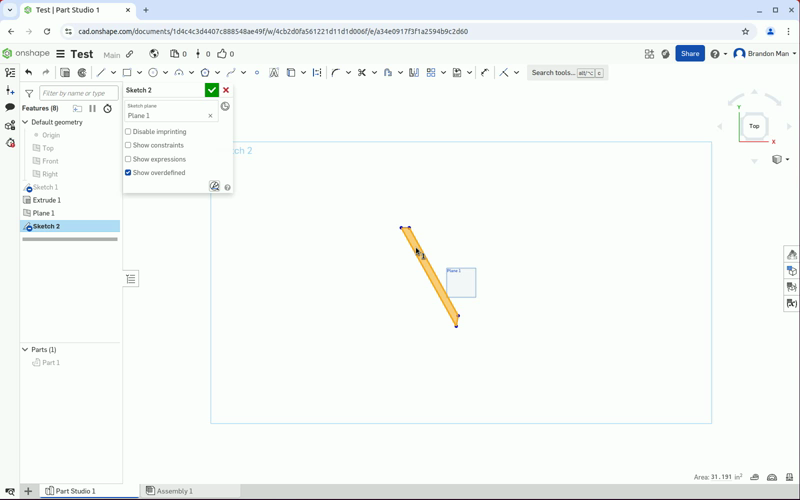
mouse_move(73, 352)
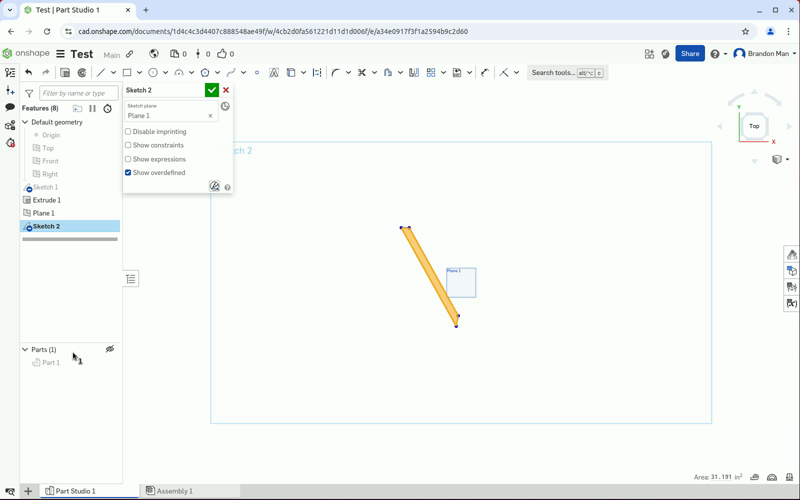
key(shift+y)
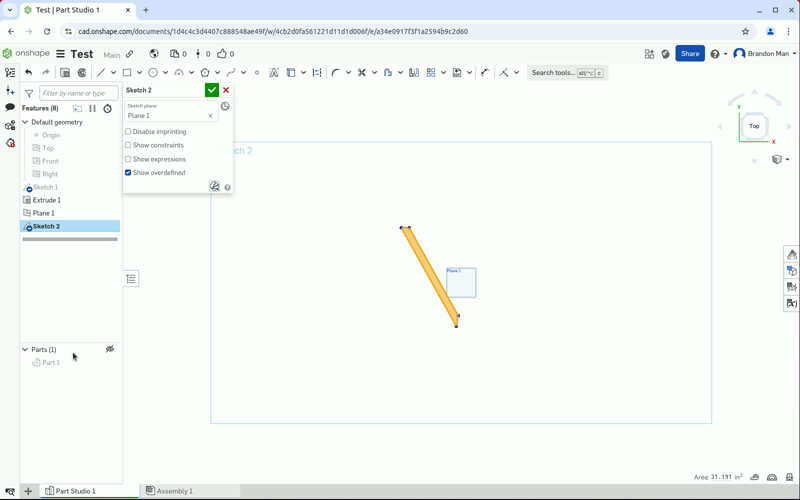
key(shift+e)
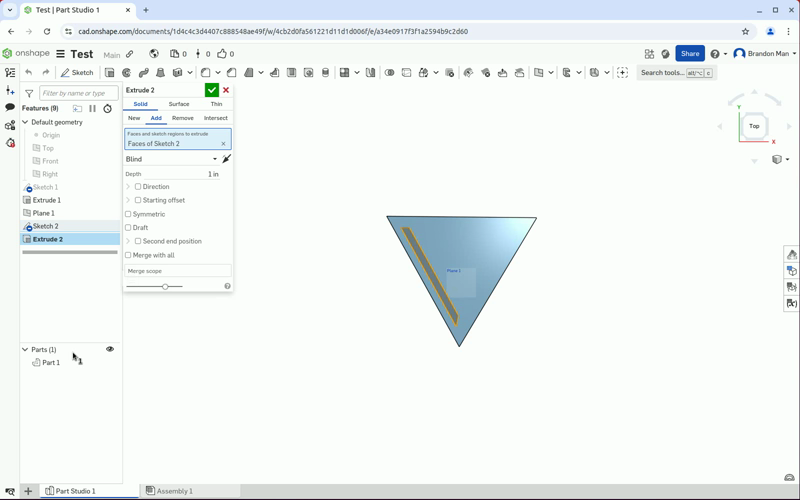
mouse_move(143, 106)
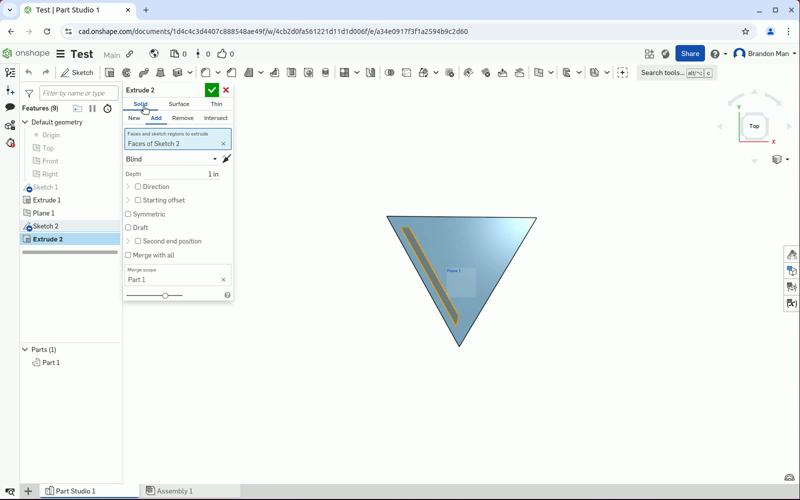
click(143, 106)
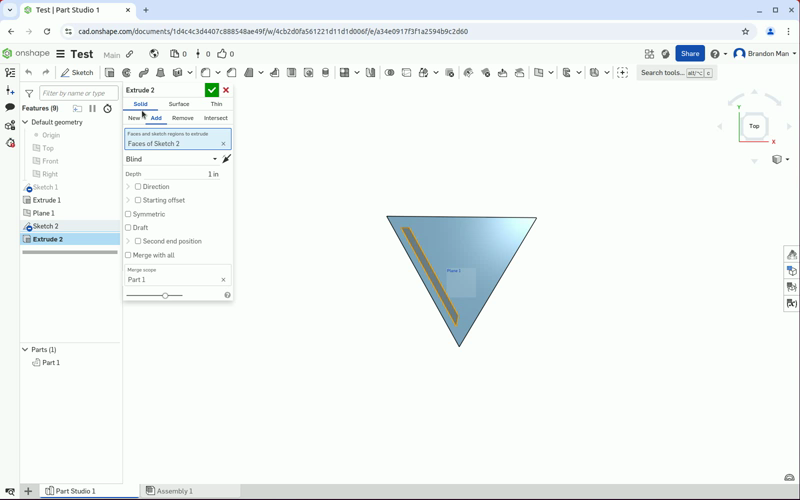
mouse_move(137, 120)
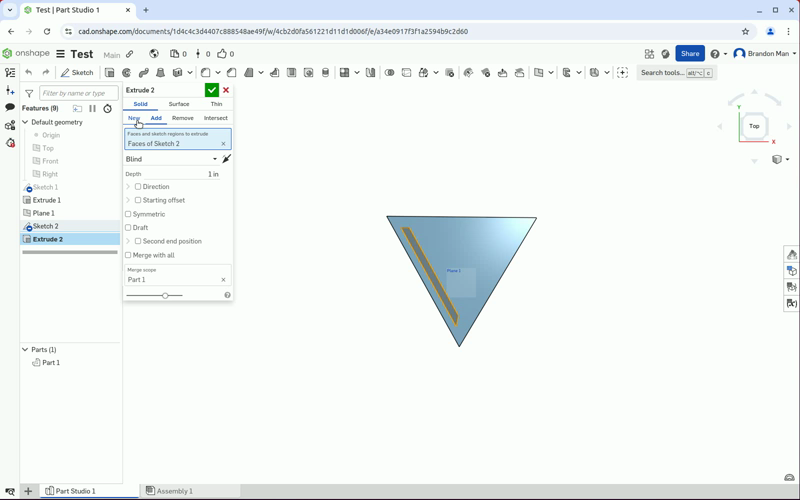
click(137, 120)
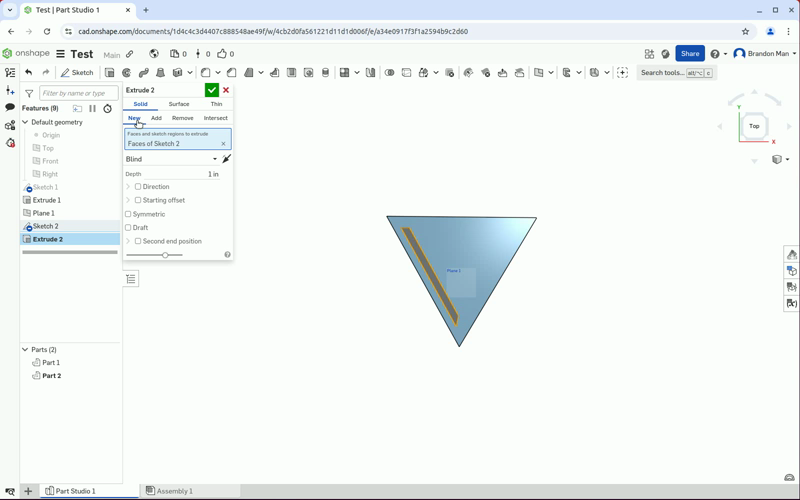
key(tab, 4)
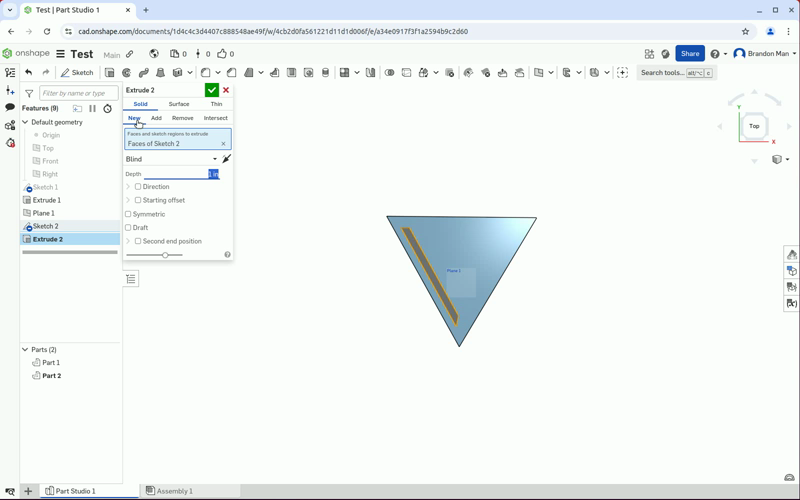
text(21.905)
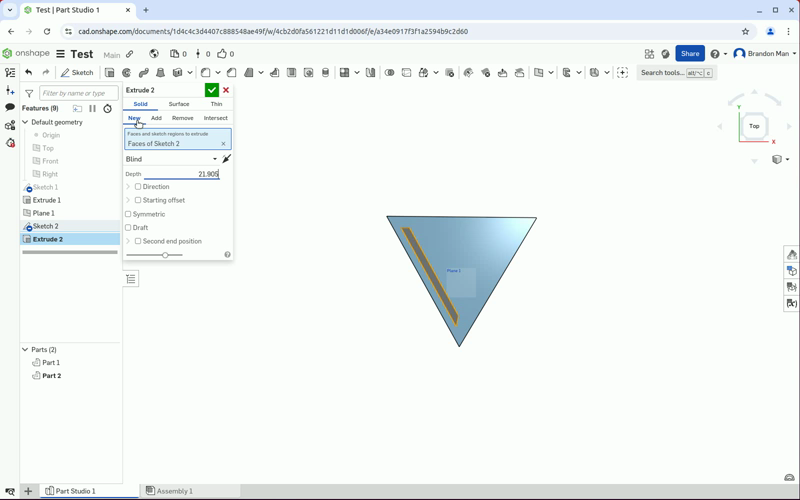
key(enter)
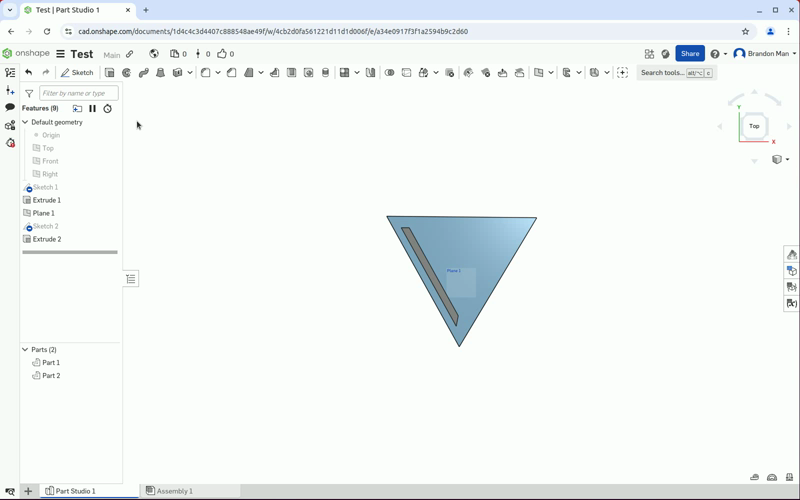
key(shift+h)
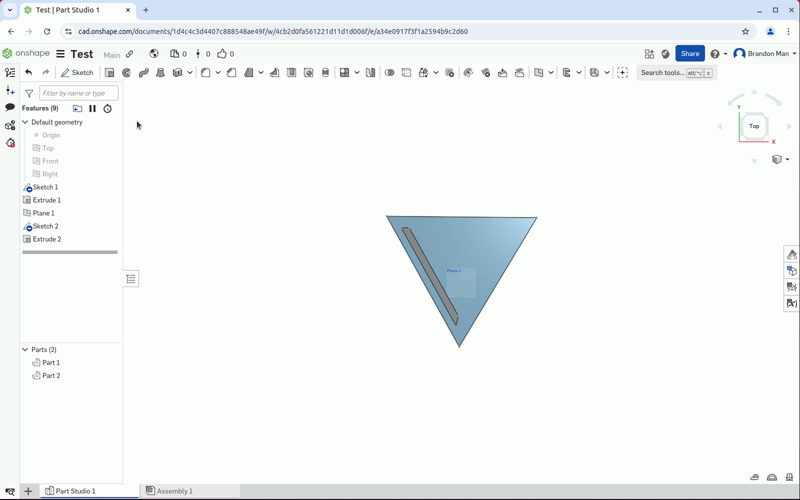
key(shift+h)
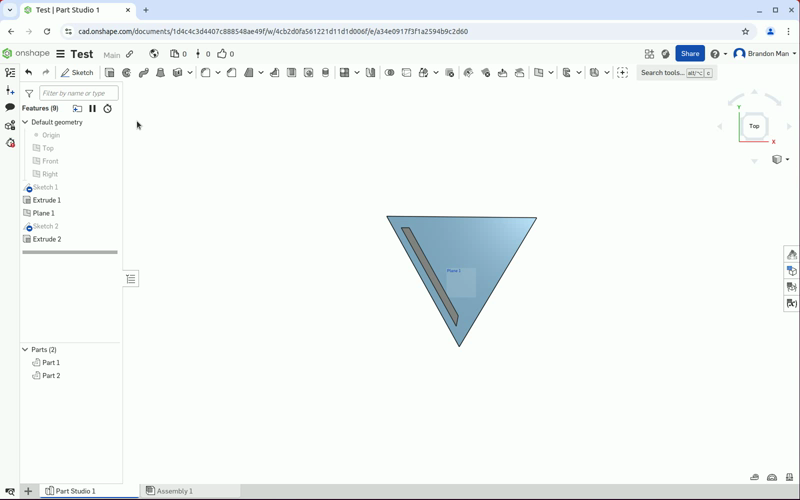
mouse_move(73, 189)
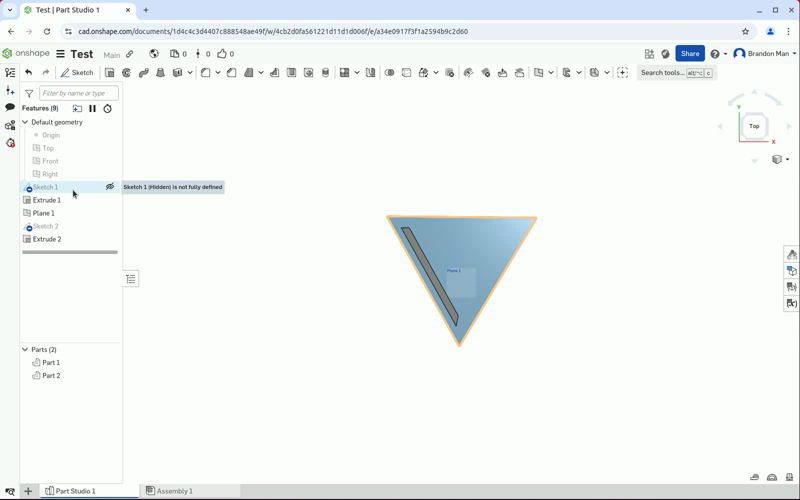
click(73, 189)
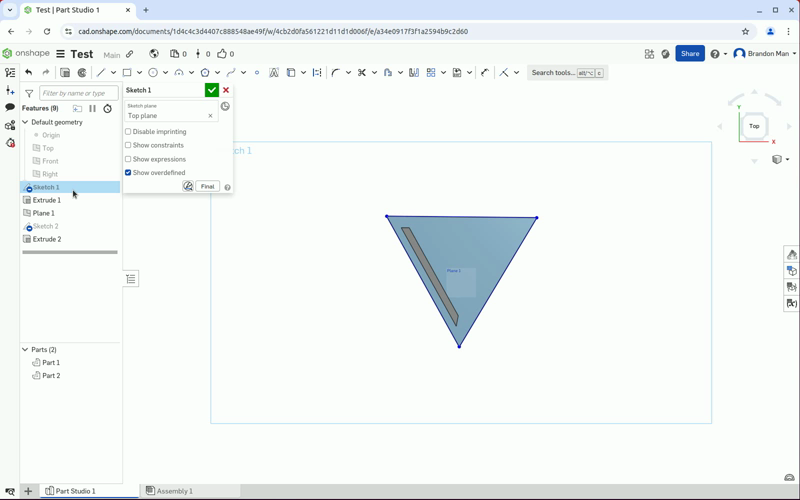
mouse_move(229, 92)
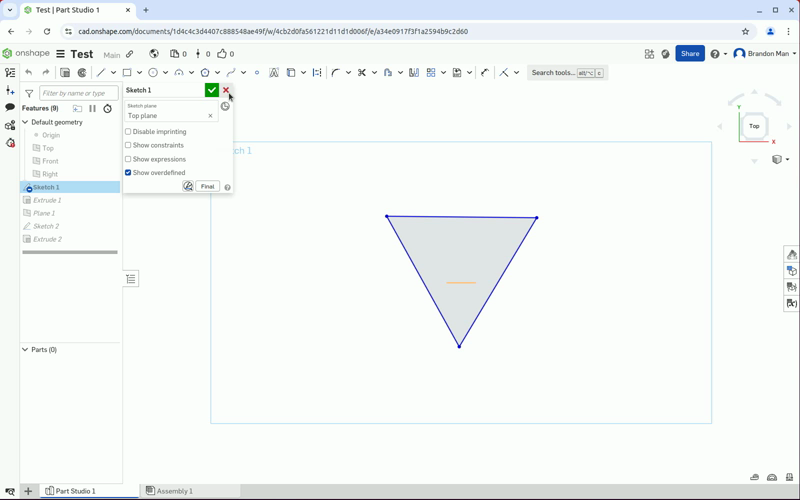
click(229, 92)
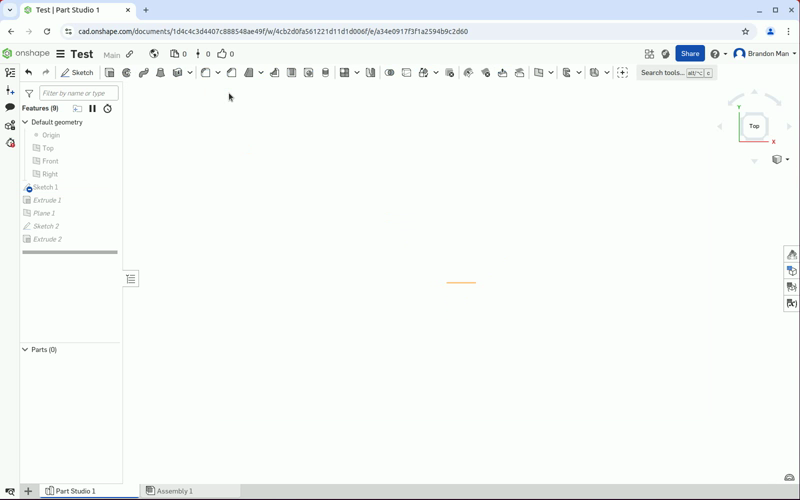
key(shift+s)
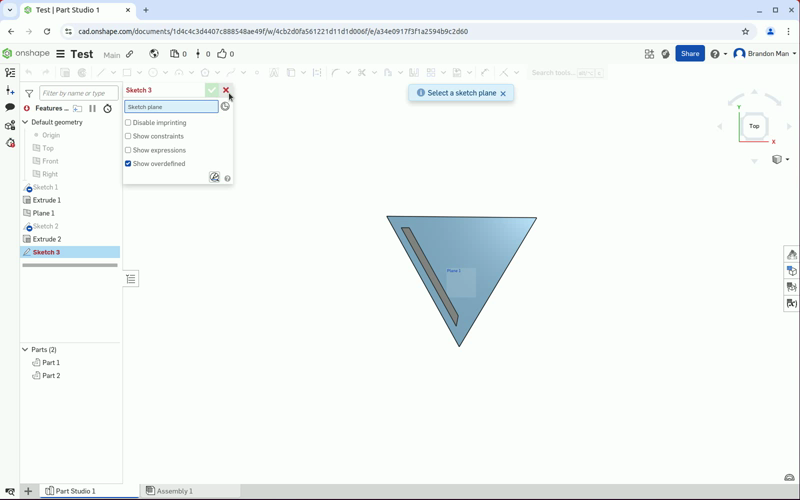
mouse_move(73, 215)
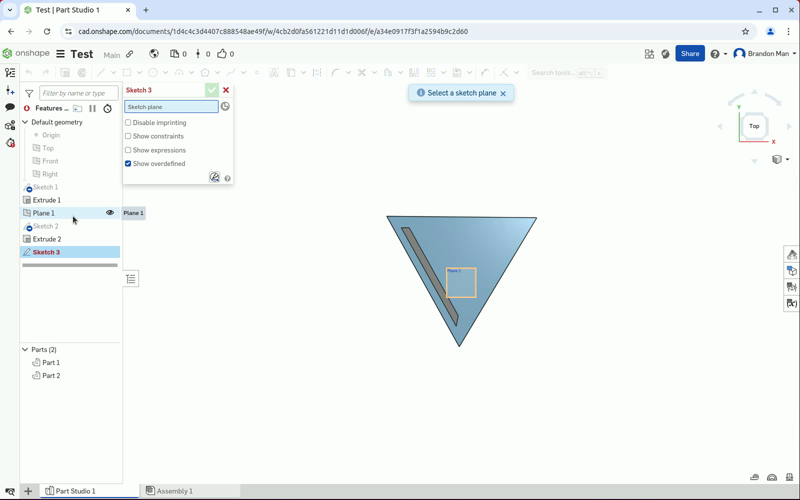
click(73, 215)
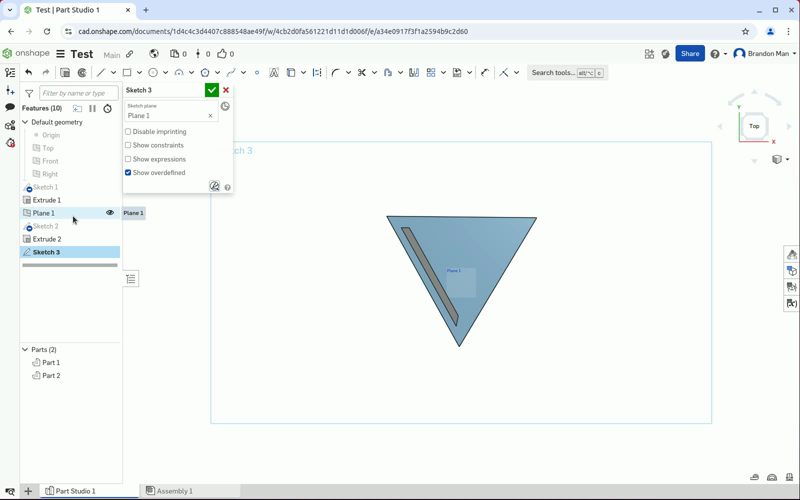
mouse_move(73, 352)
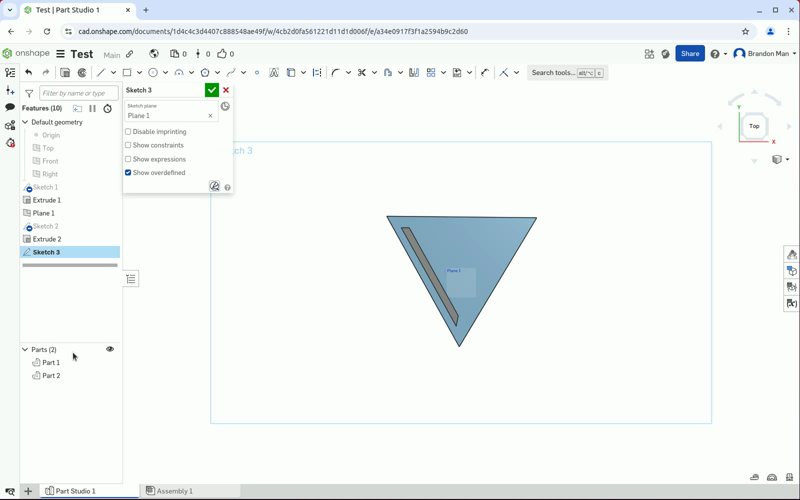
key(y)
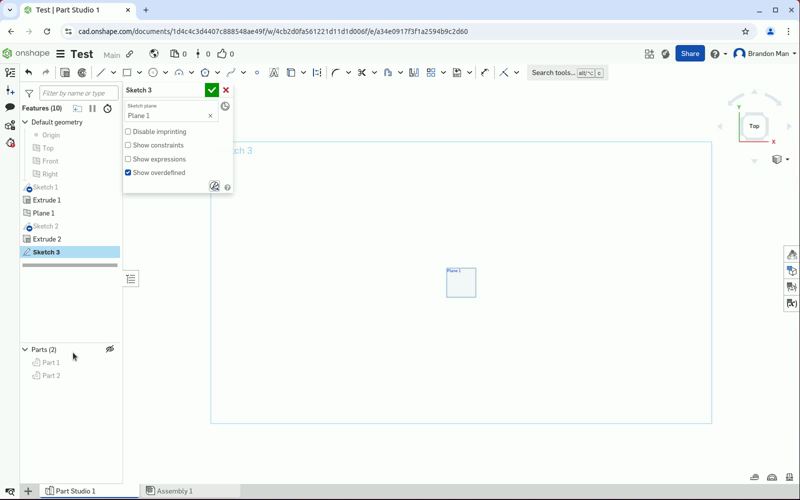
key(l)
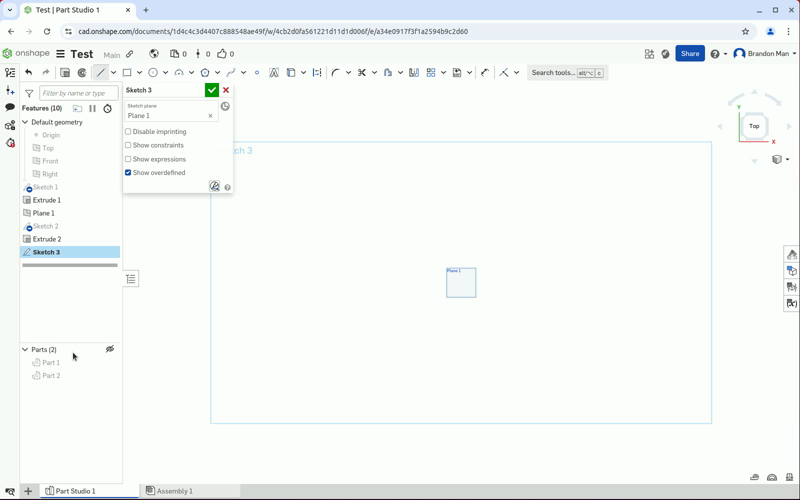
key_down(shift)
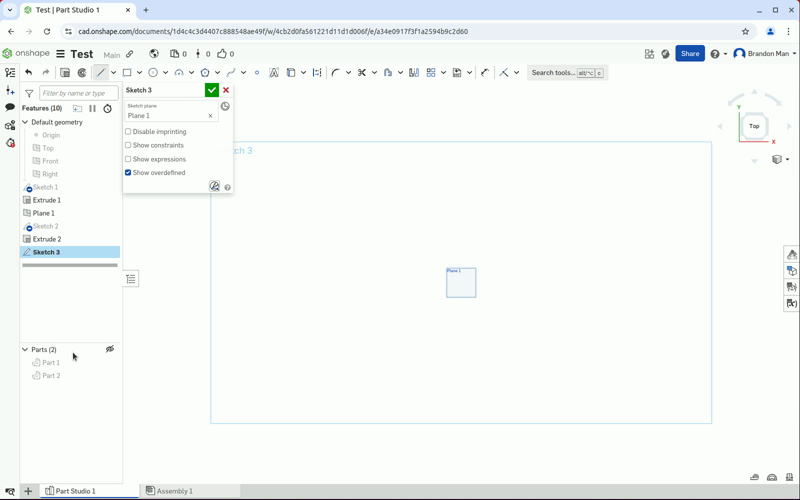
mouse_move(460, 300)
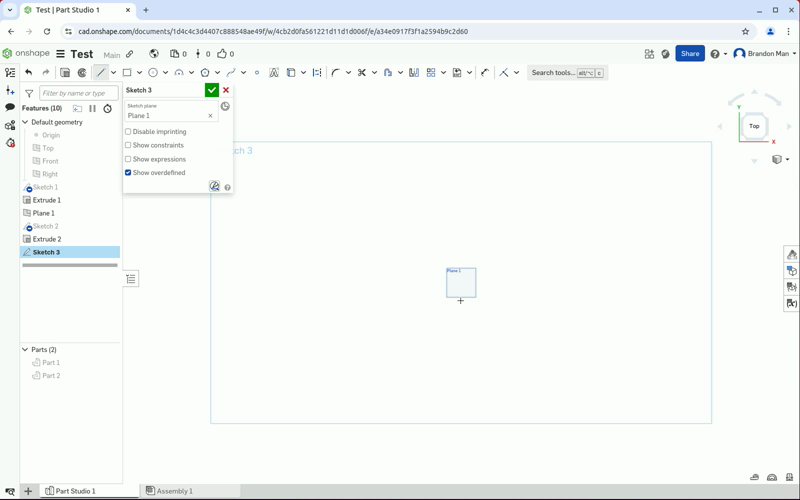
click(460, 300)
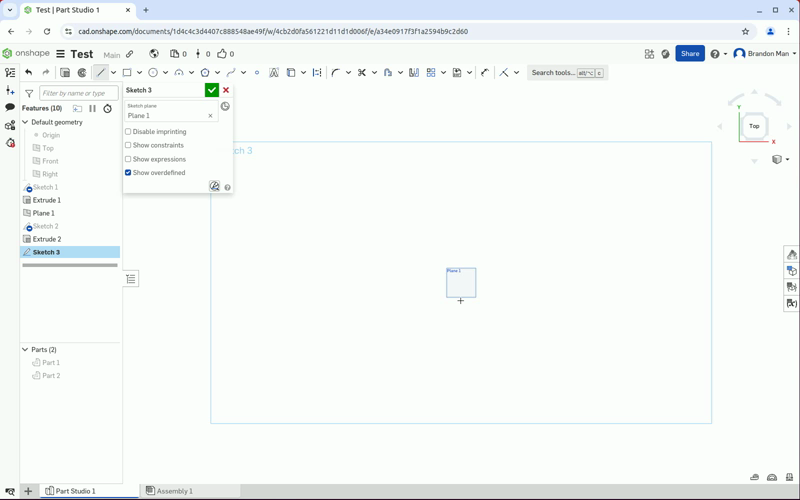
key_up(shift)
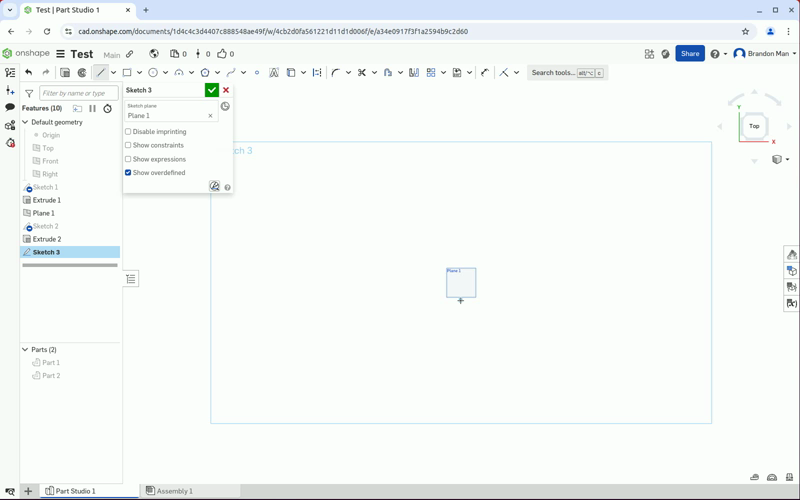
key_down(shift)
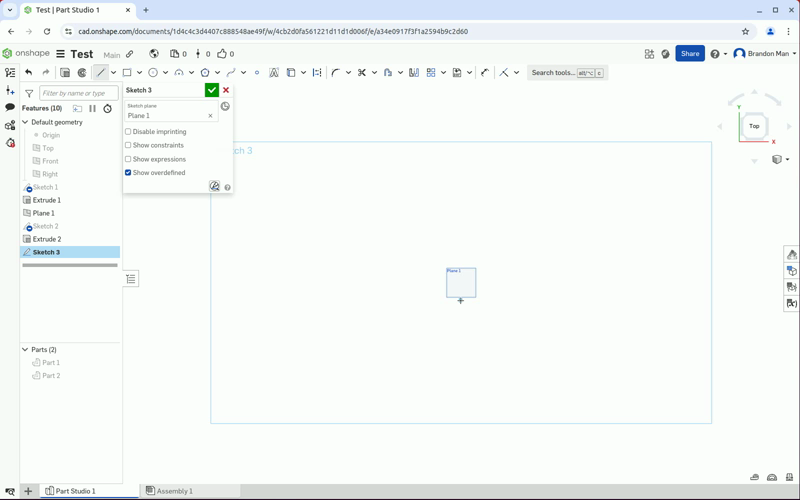
mouse_move(503, 229)
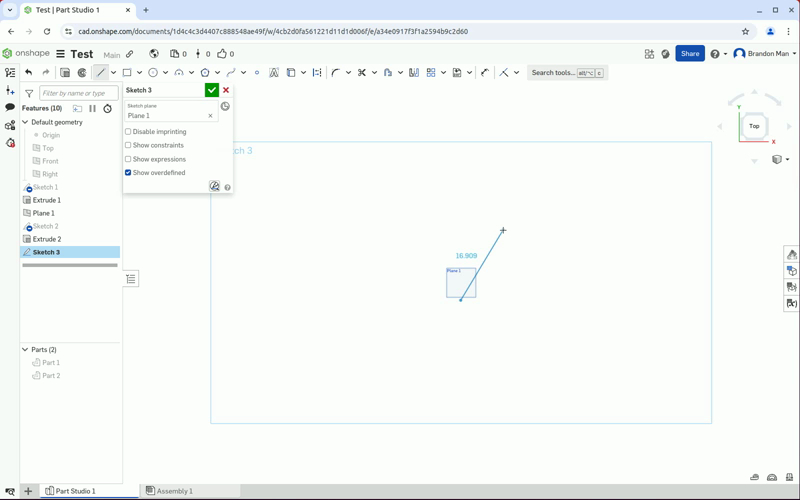
click(503, 229)
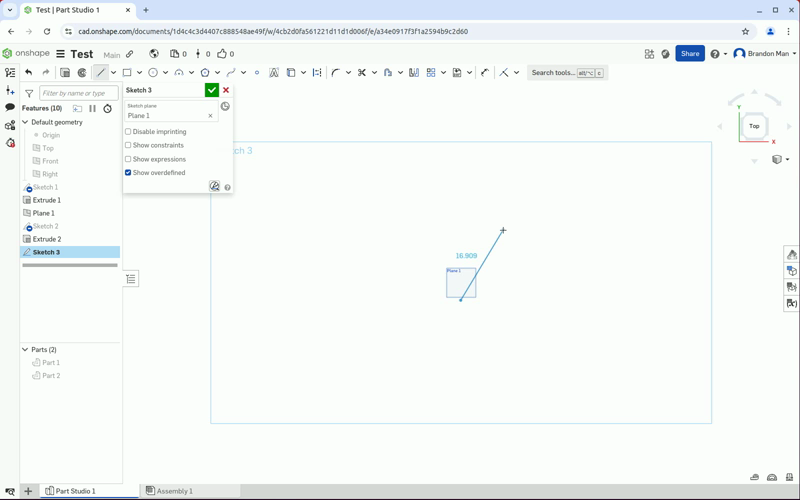
key_up(shift)
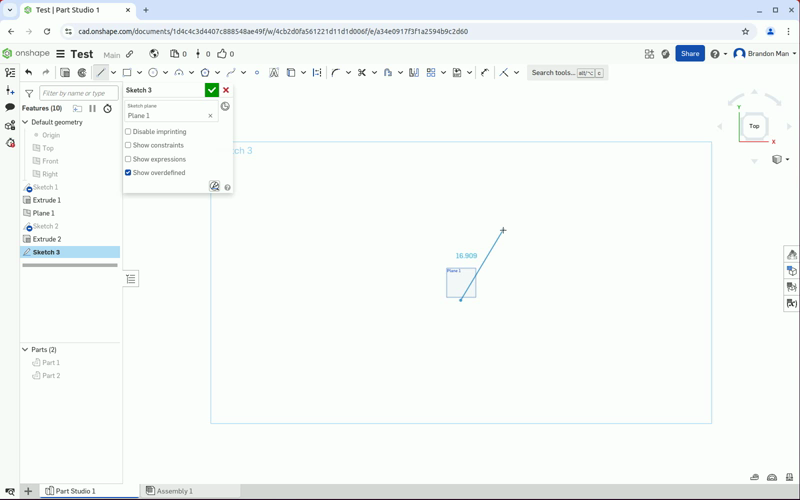
key_down(shift)
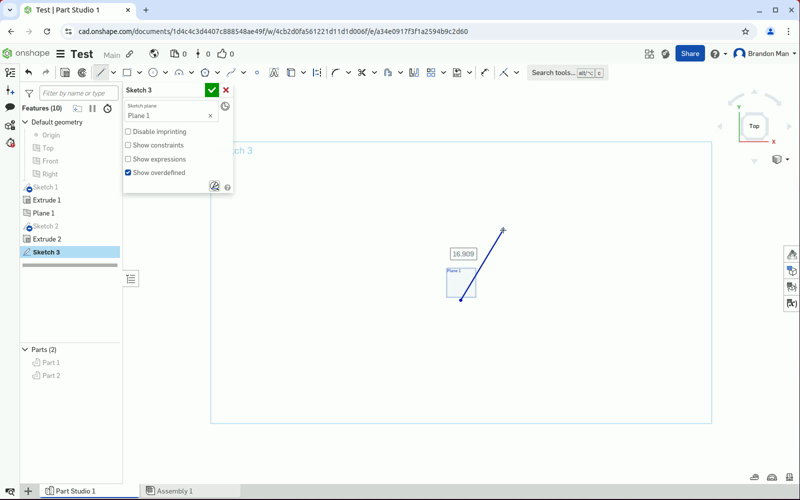
mouse_move(533, 229)
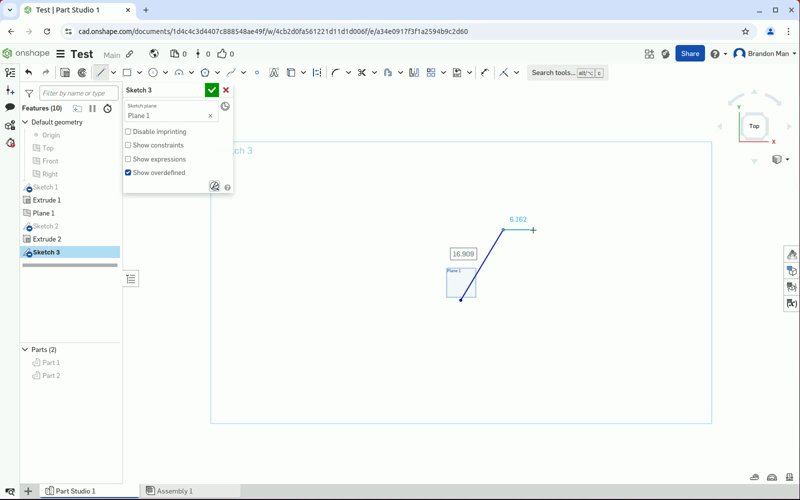
mouse_move(495, 232)
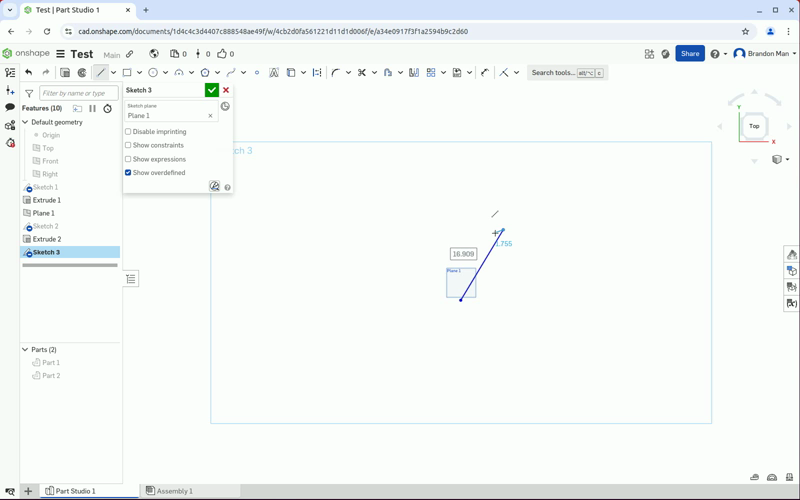
click(495, 232)
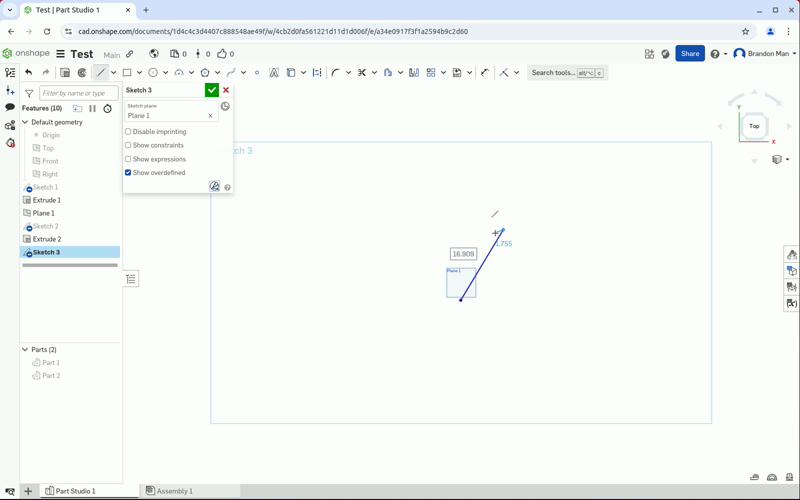
key_up(shift)
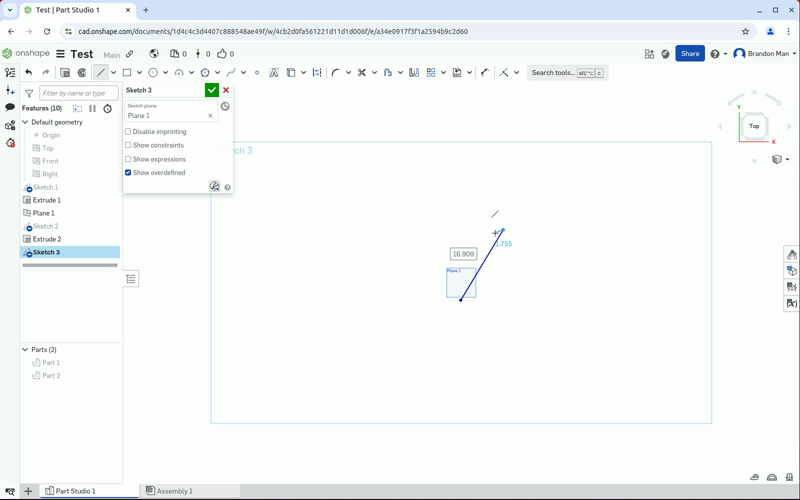
key_down(shift)
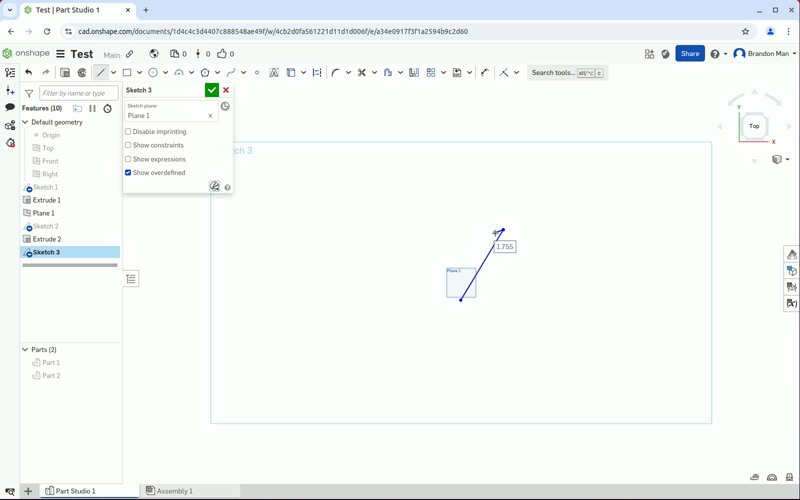
mouse_move(460, 290)
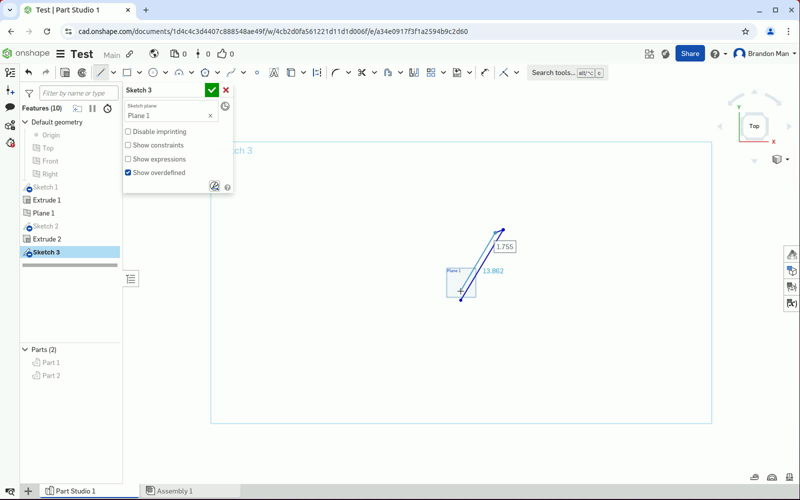
click(460, 290)
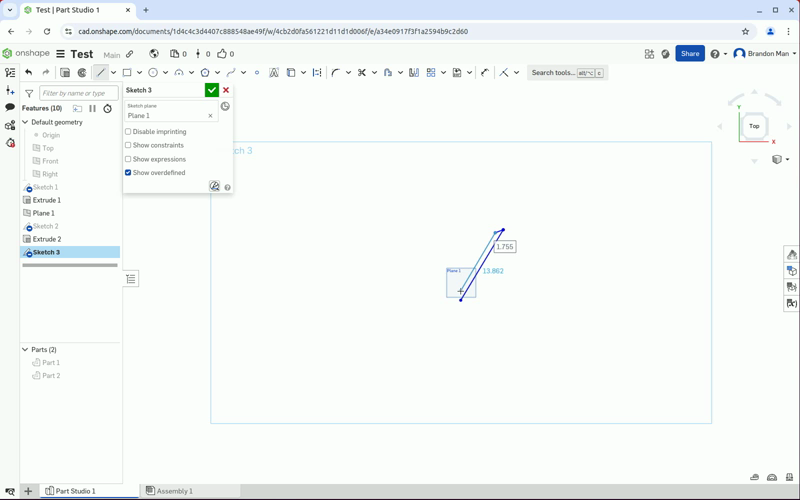
key_up(shift)
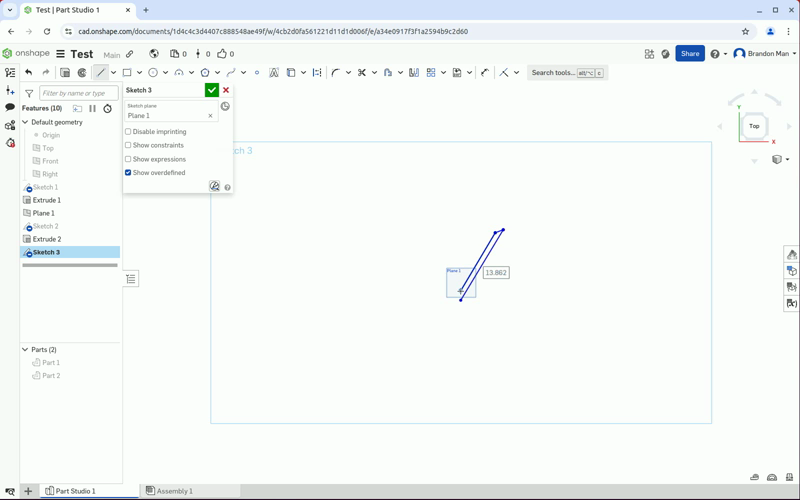
mouse_move(490, 290)
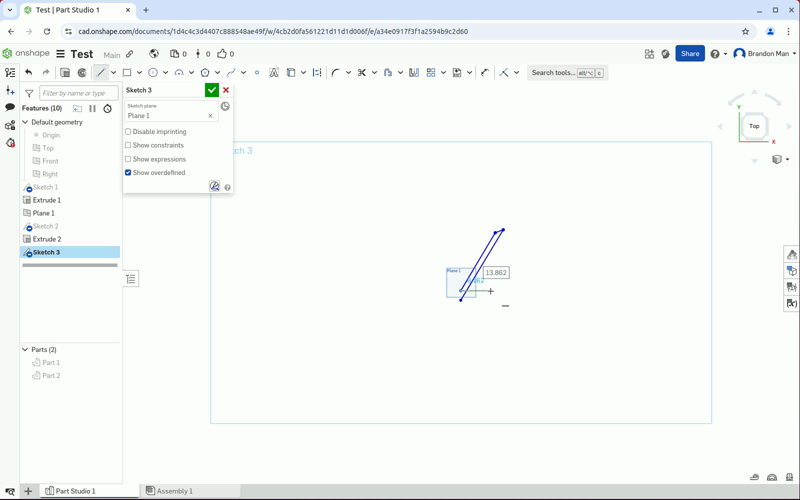
key_down(shift)
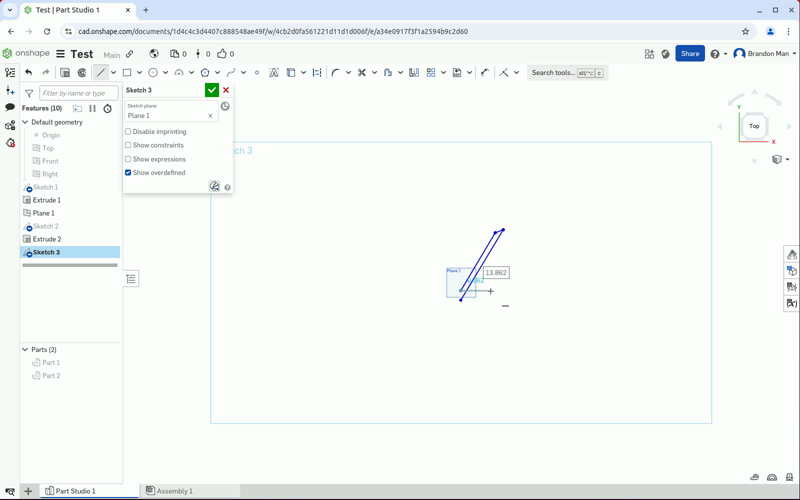
mouse_move(460, 300)
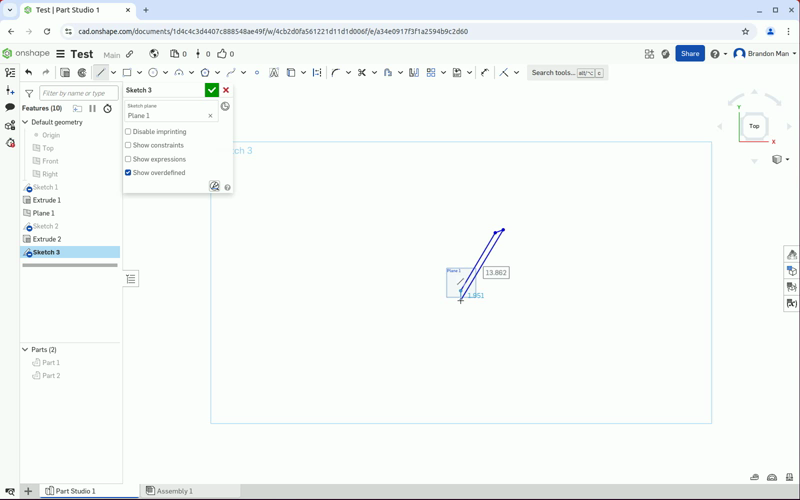
key_up(shift)
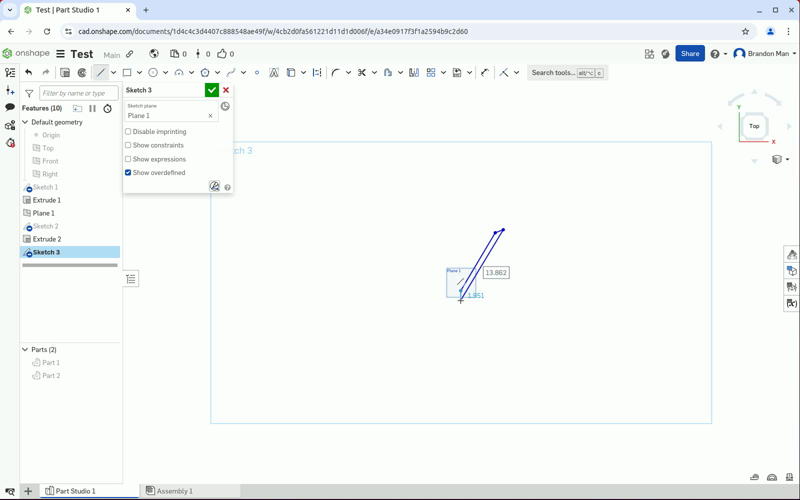
click(460, 300)
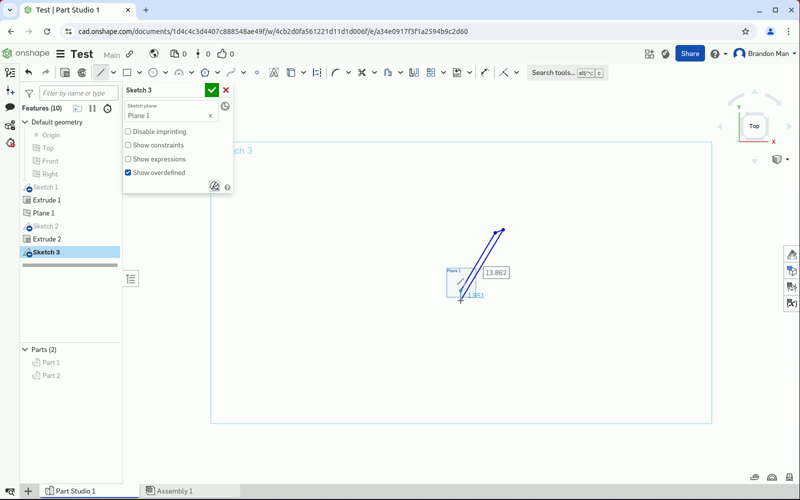
key(esc)
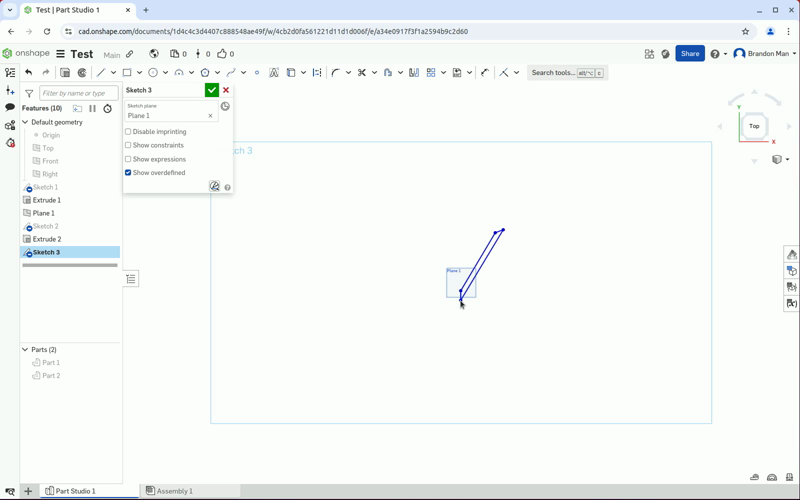
mouse_move(493, 239)
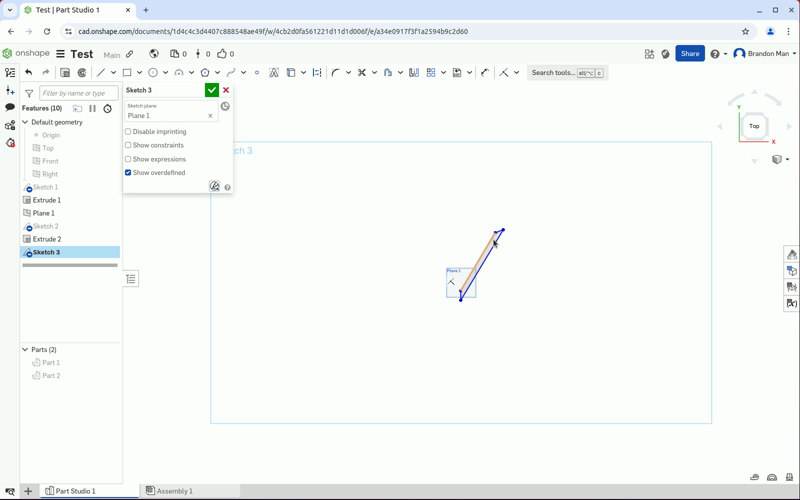
scroll(6)
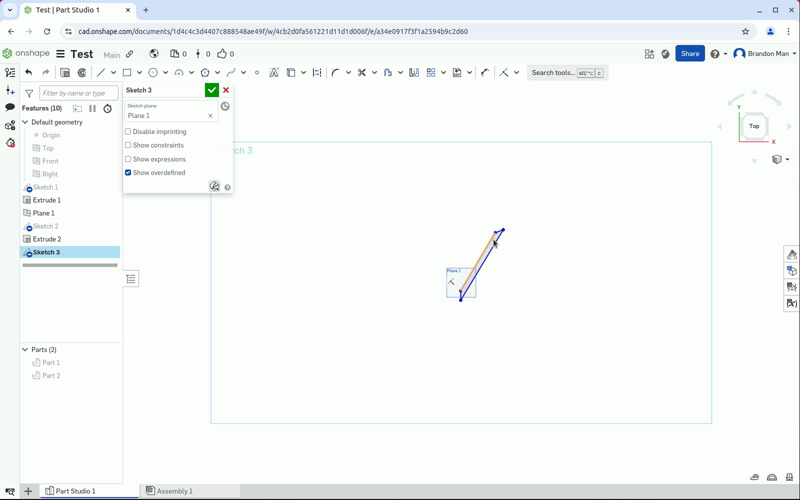
scroll(6)
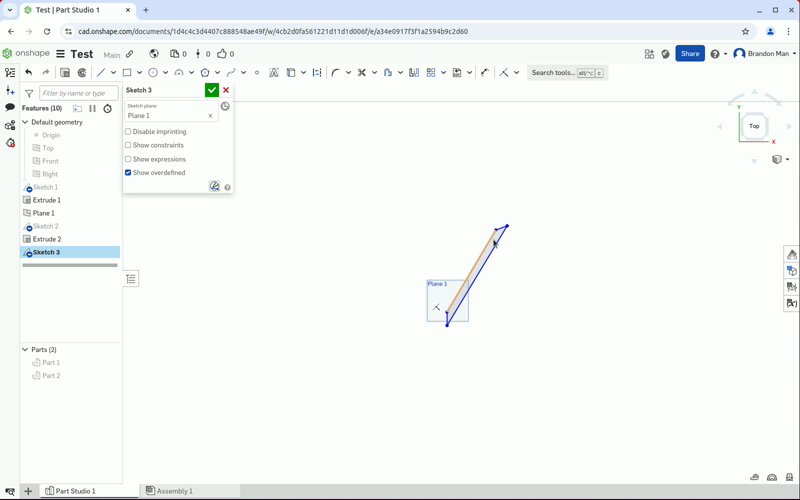
scroll(6)
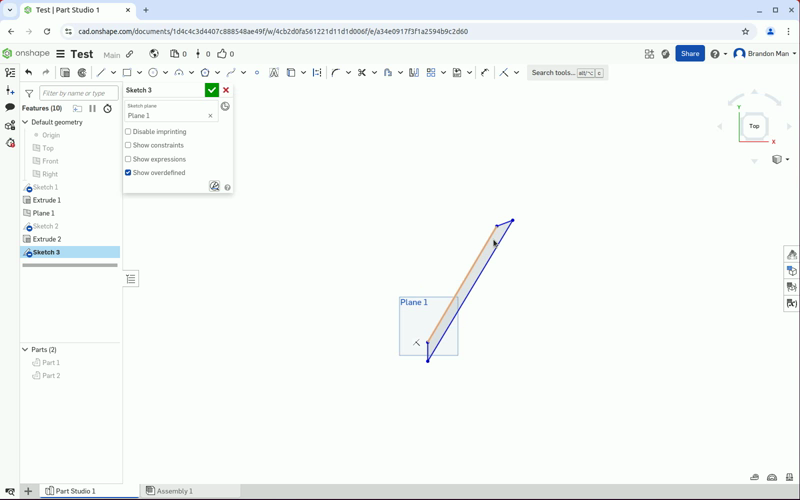
scroll(6)
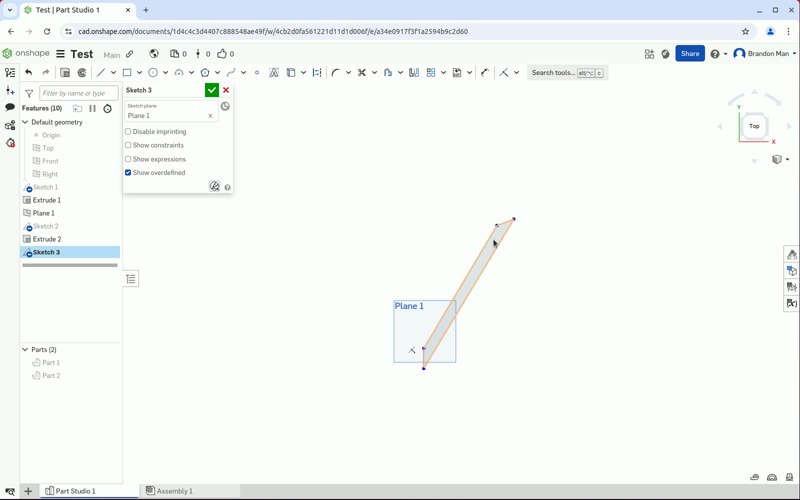
scroll(6)
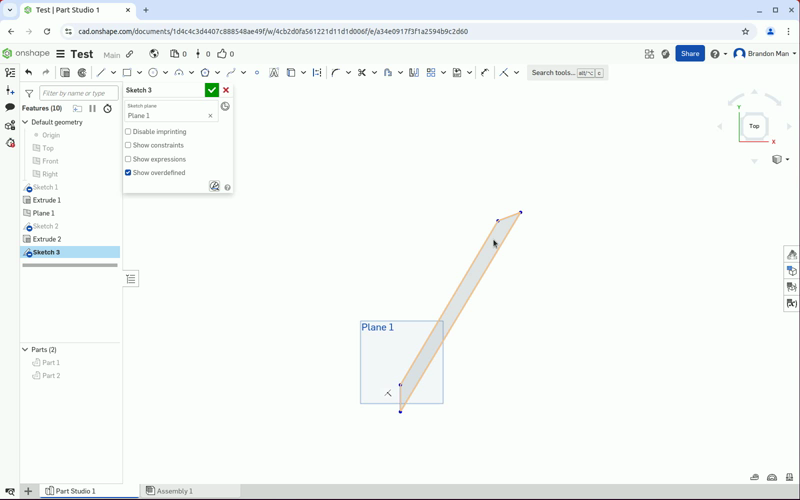
scroll(6)
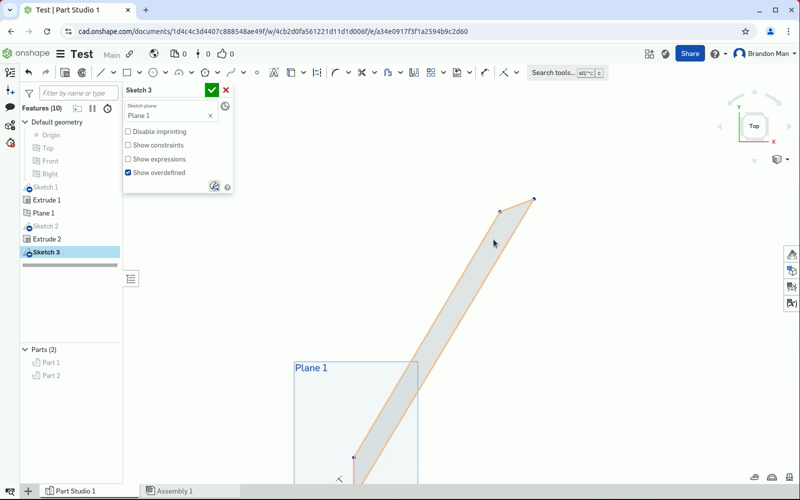
scroll(6)
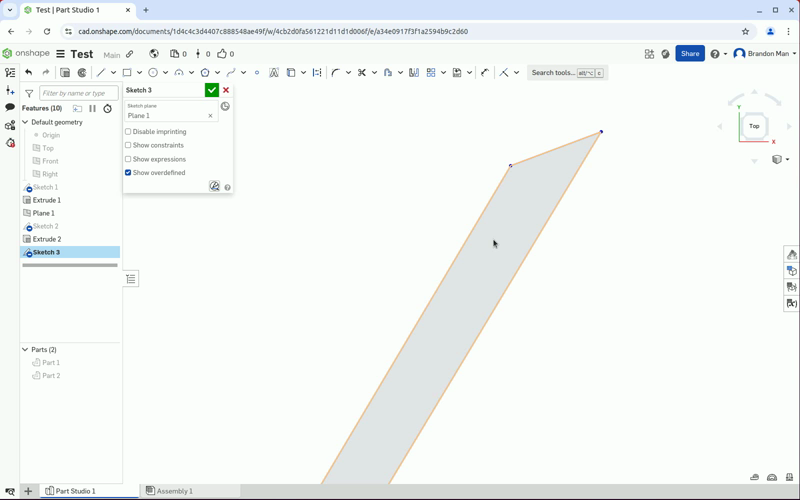
click(493, 239)
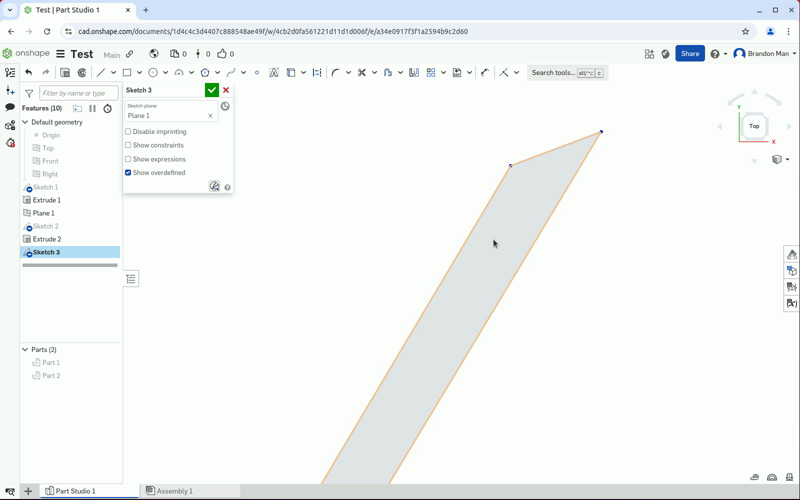
scroll(-6)
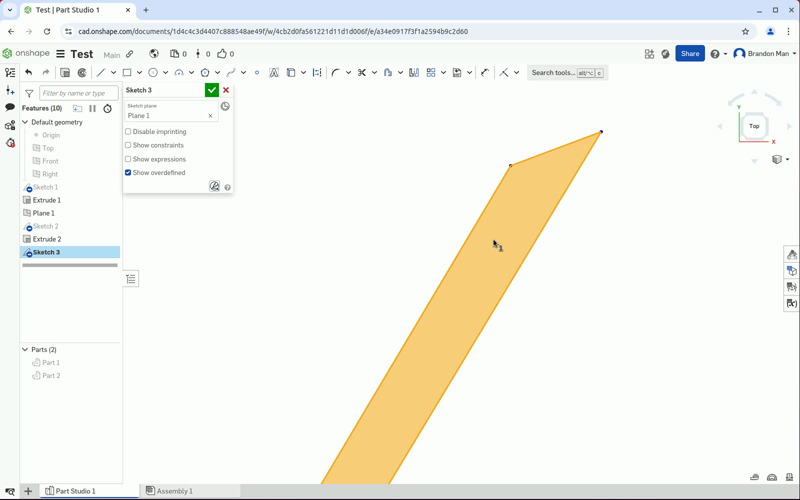
scroll(-6)
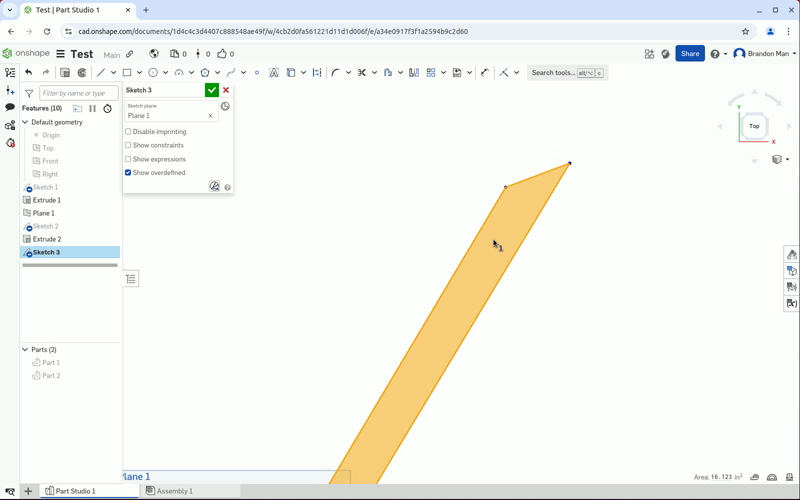
scroll(-6)
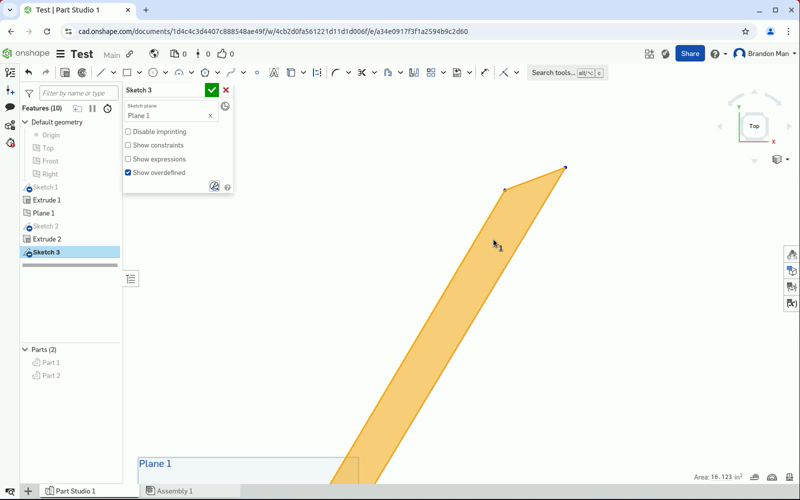
scroll(-6)
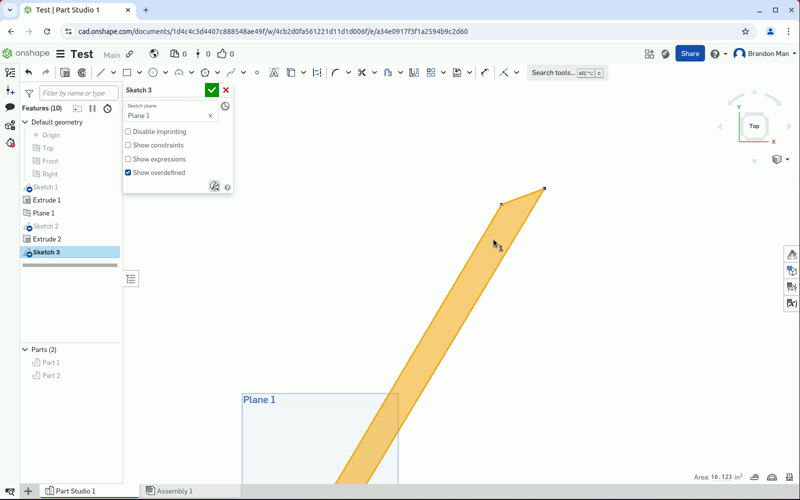
scroll(-6)
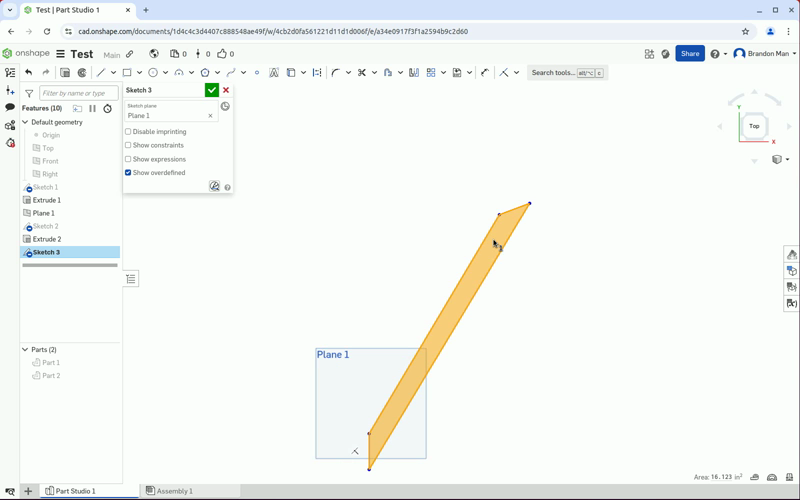
scroll(-6)
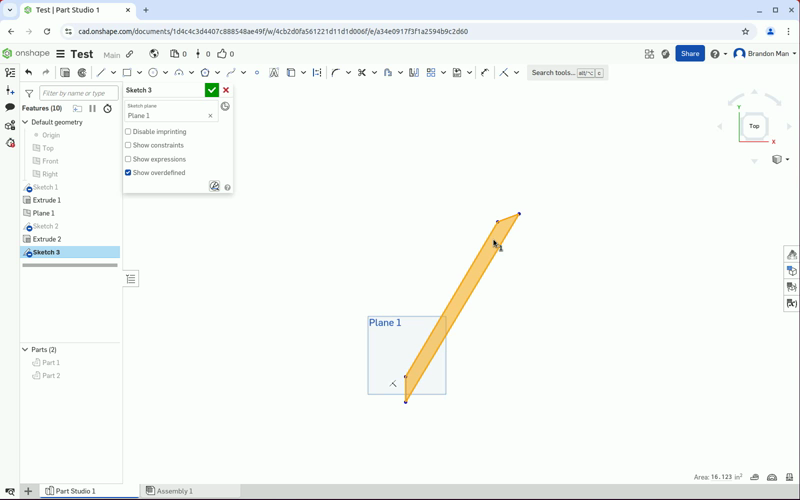
scroll(-6)
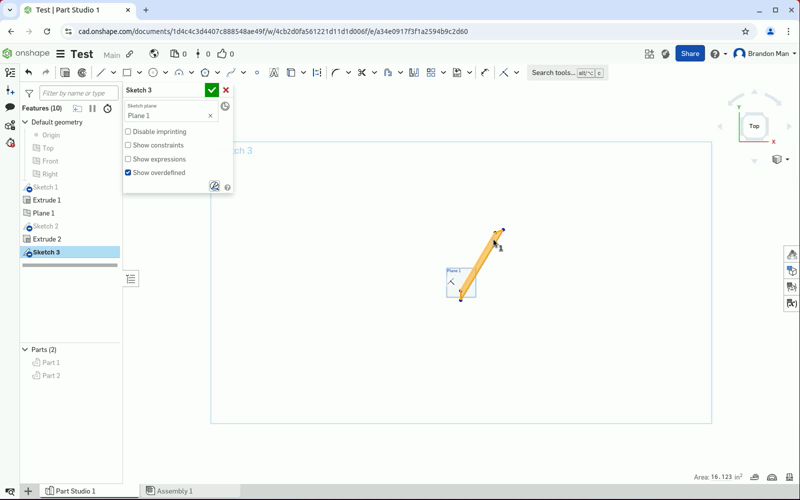
mouse_move(73, 352)
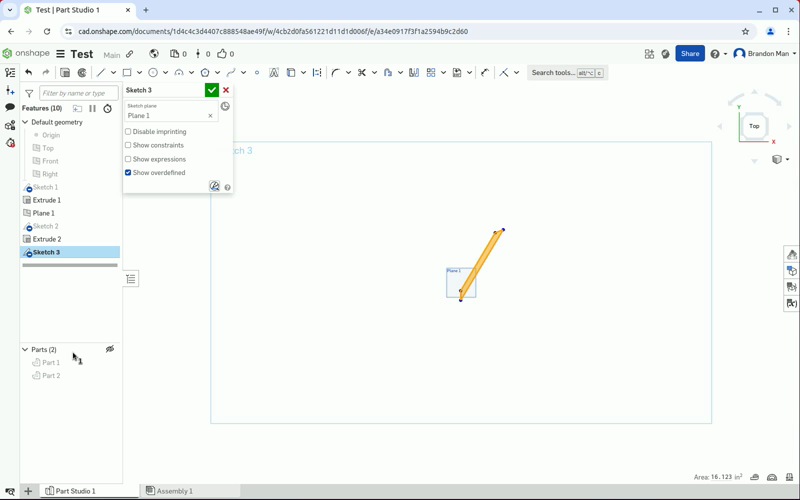
key(shift+y)
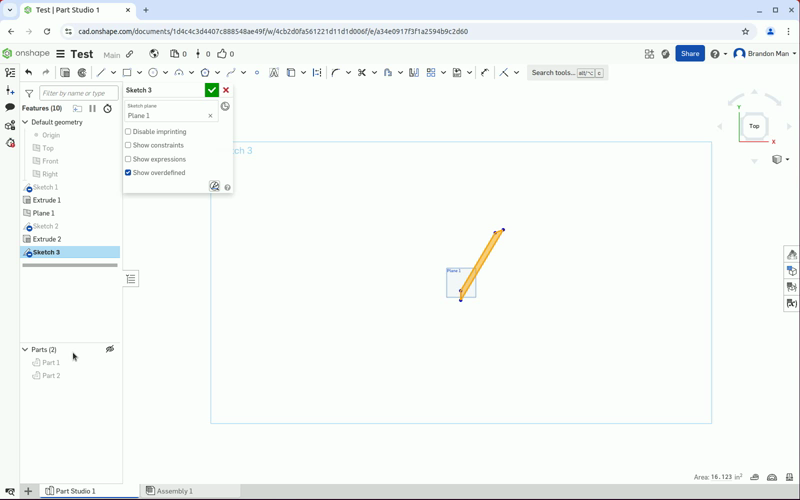
key(shift+e)
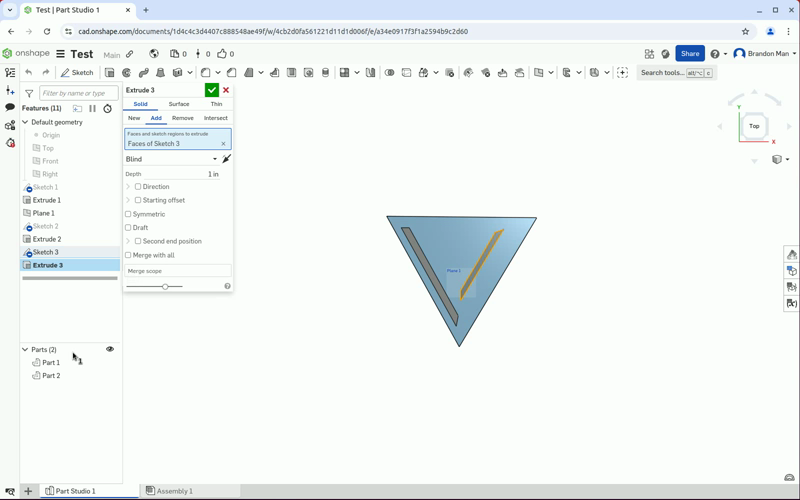
mouse_move(143, 106)
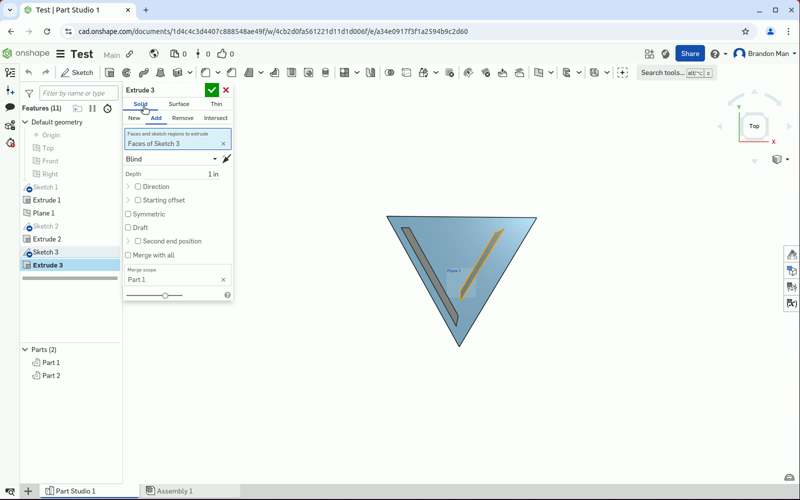
click(143, 106)
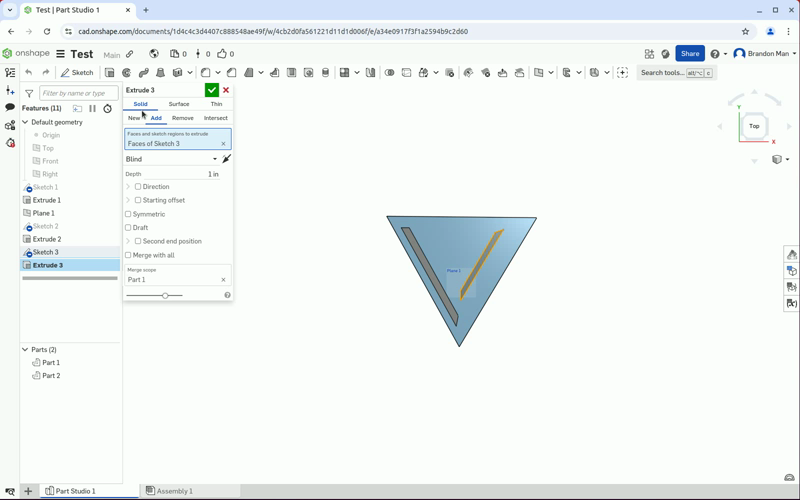
mouse_move(137, 120)
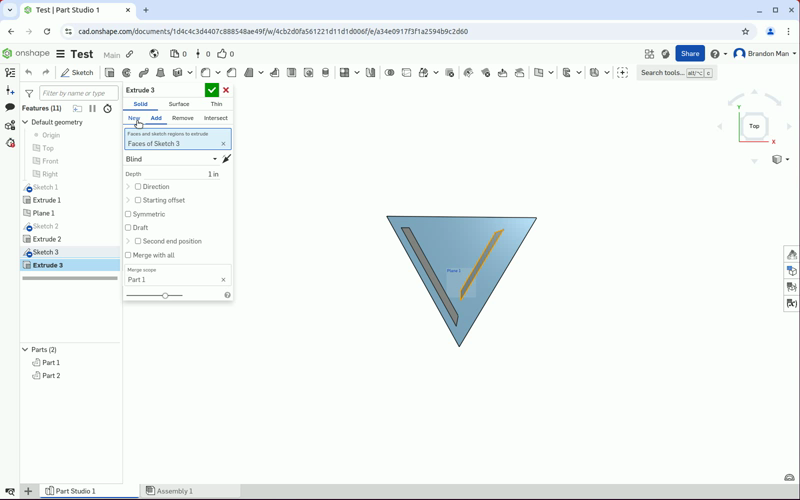
click(137, 120)
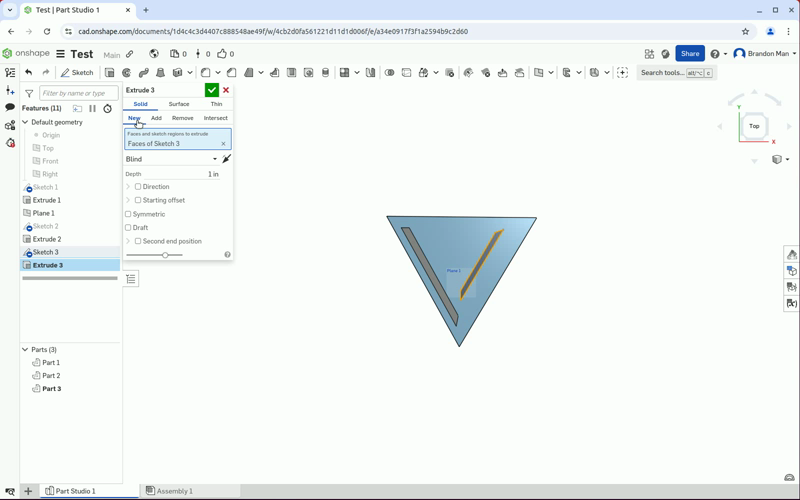
key(tab, 4)
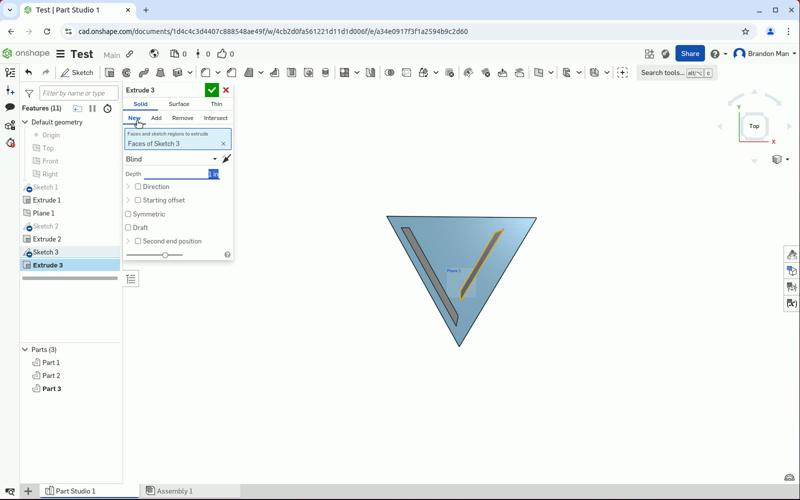
text(11.073)
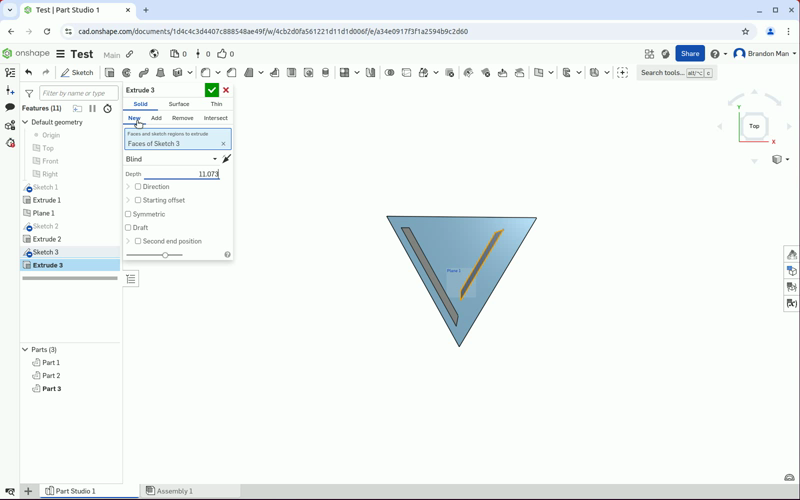
key(enter)
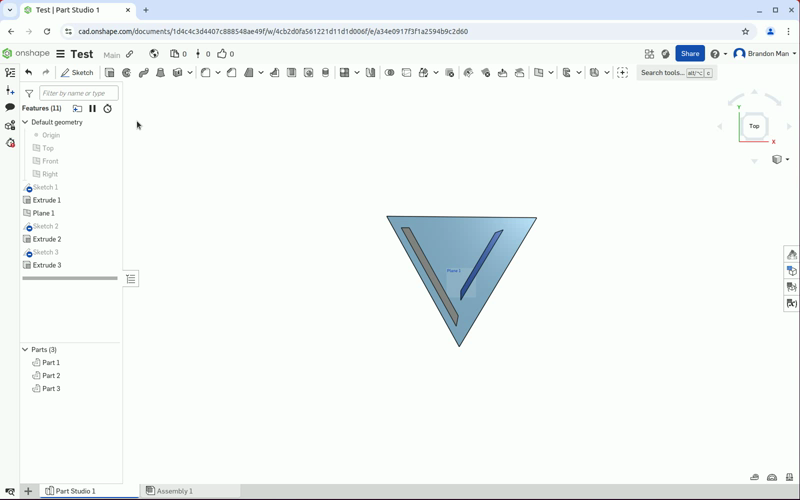
key(shift+h)
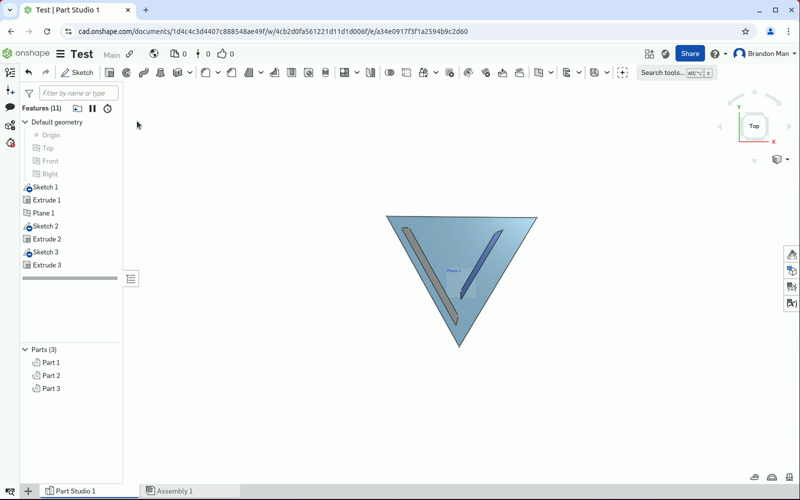
key(shift+h)
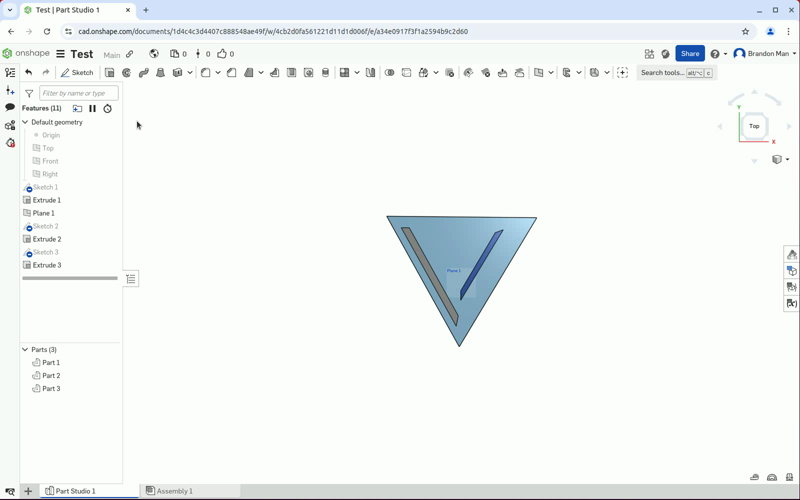
mouse_move(73, 189)
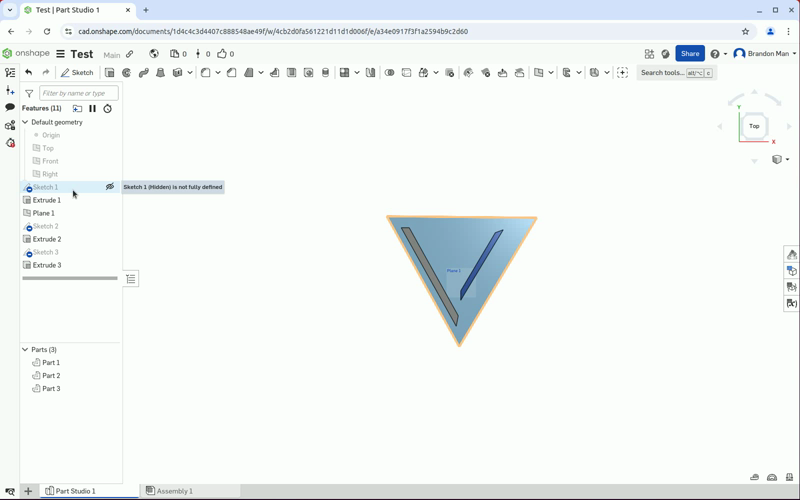
click(73, 189)
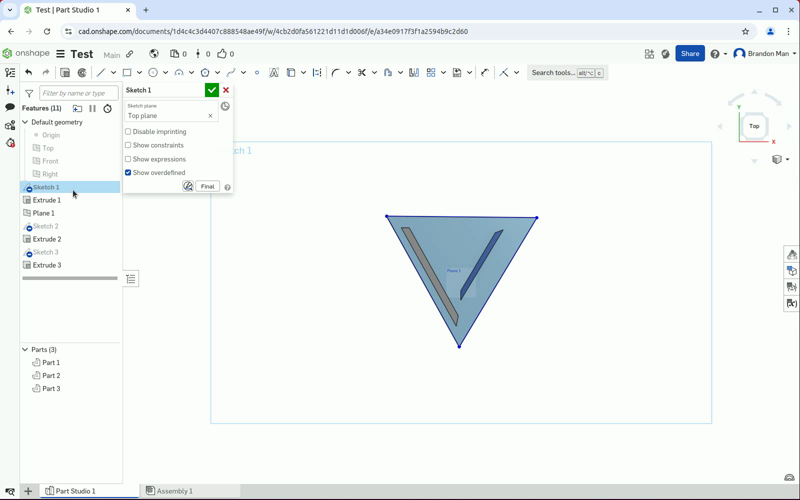
mouse_move(229, 92)
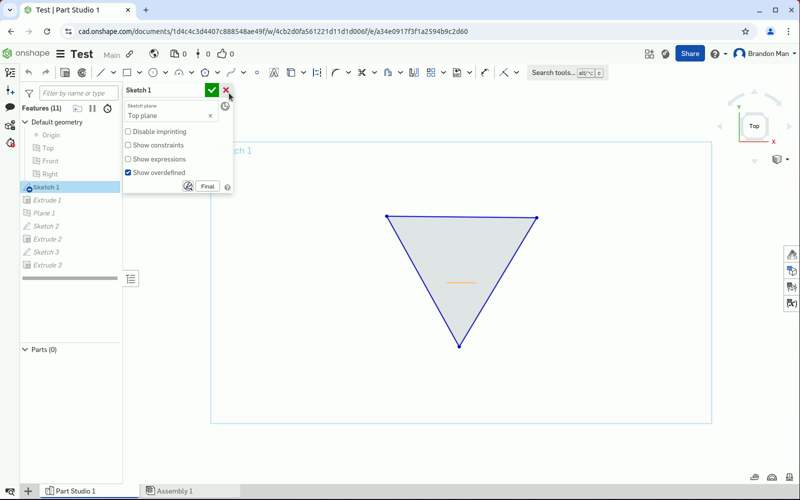
click(229, 92)
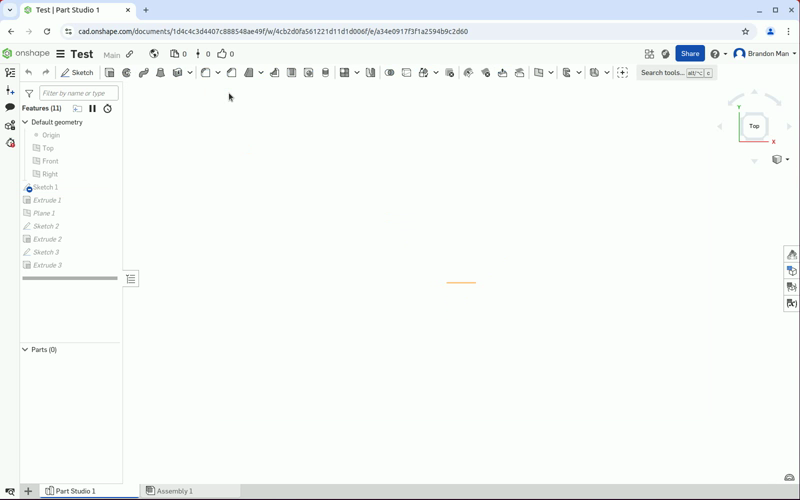
key(shift+s)
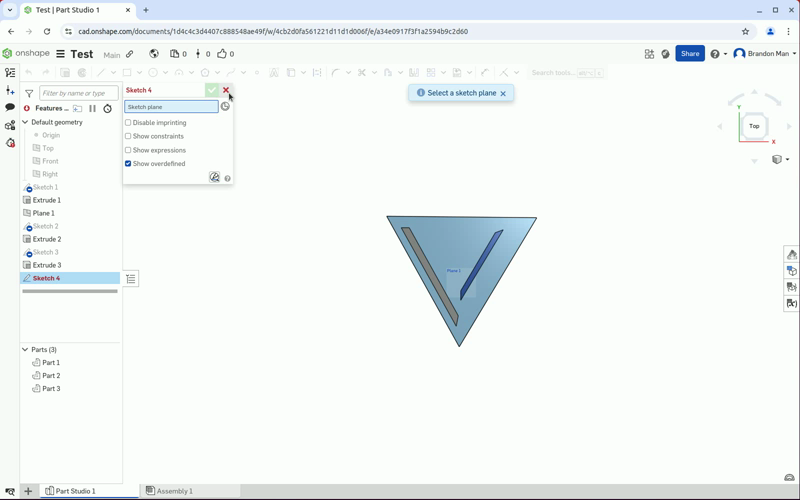
mouse_move(73, 215)
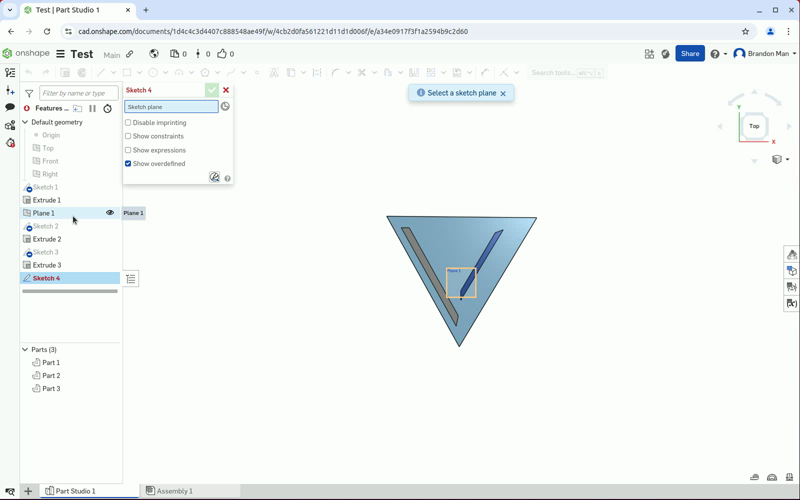
click(73, 215)
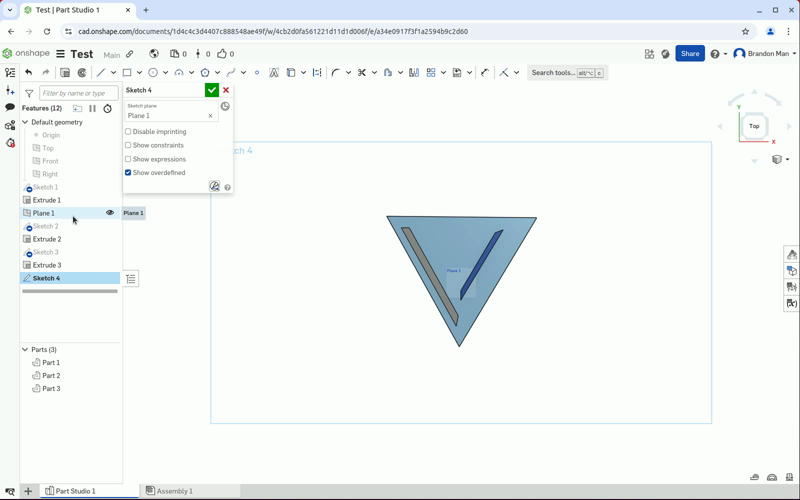
mouse_move(73, 352)
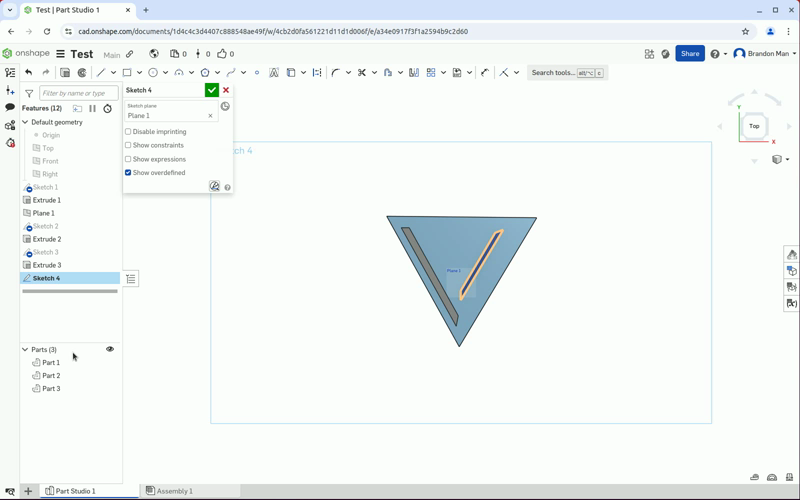
key(y)
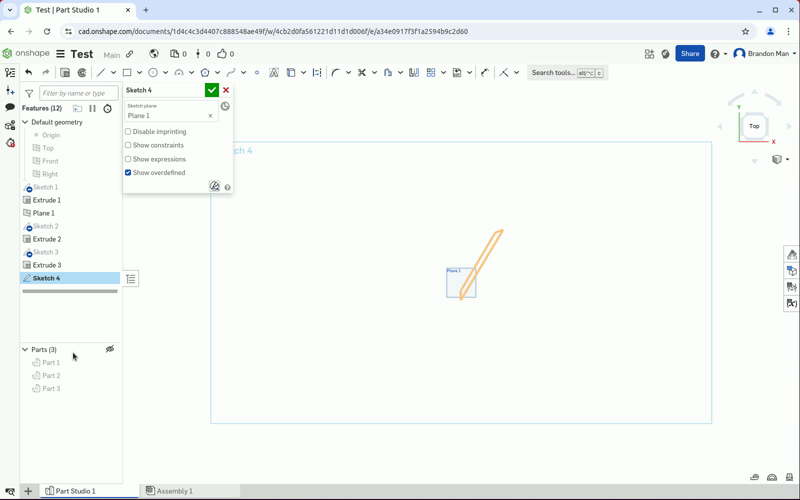
key(l)
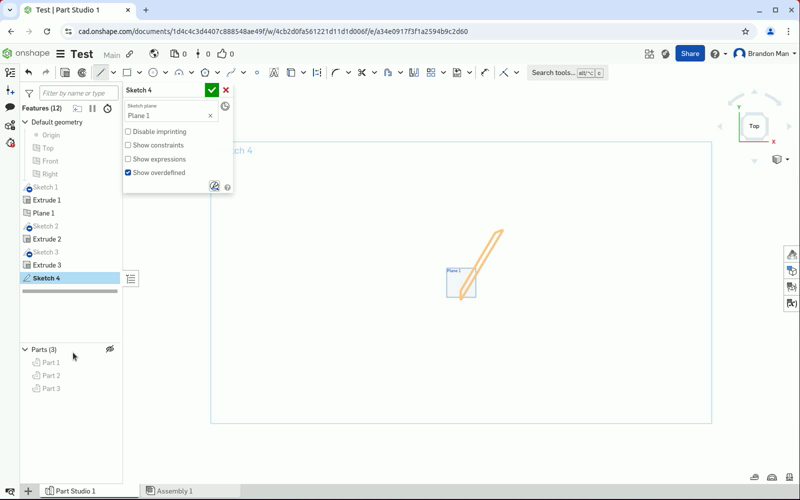
key_down(shift)
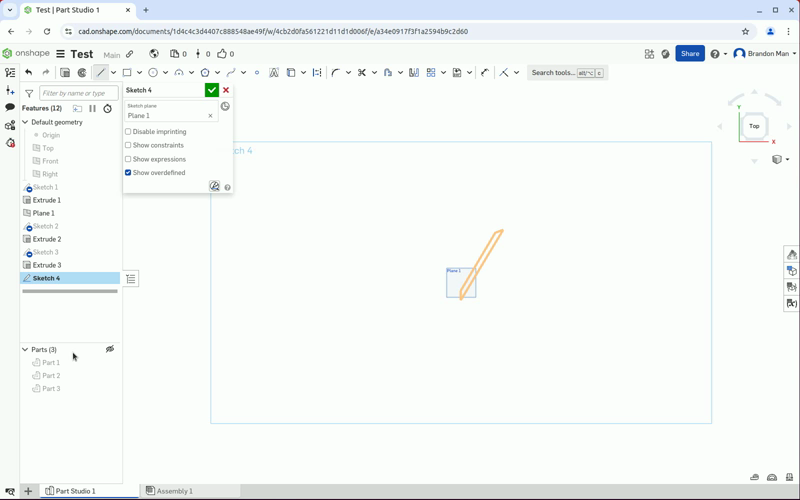
mouse_move(422, 240)
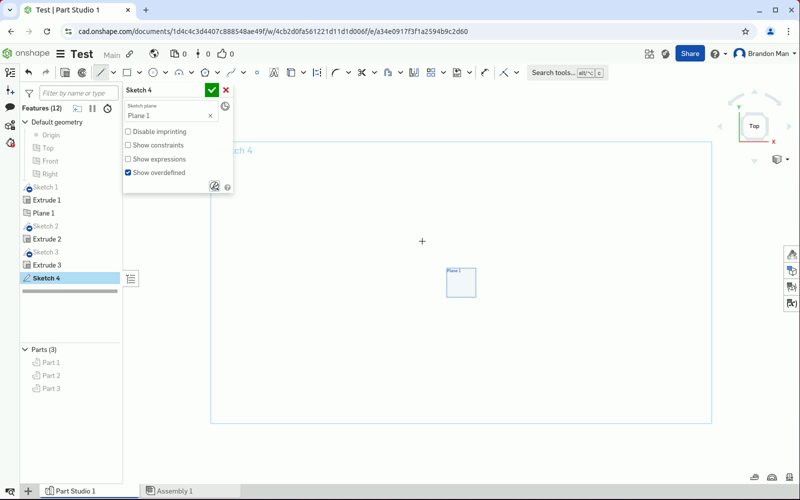
click(422, 240)
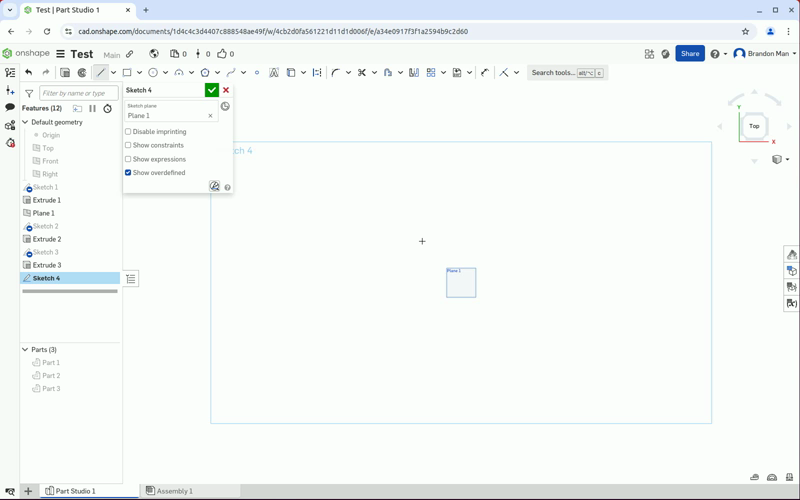
key_up(shift)
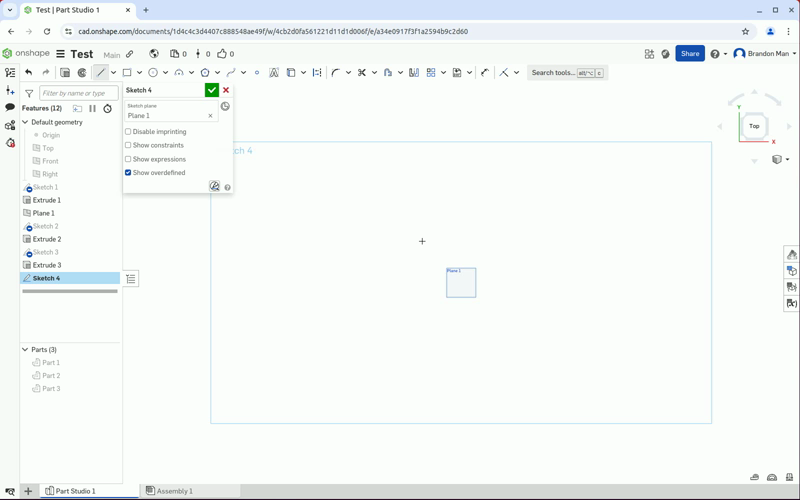
key_down(shift)
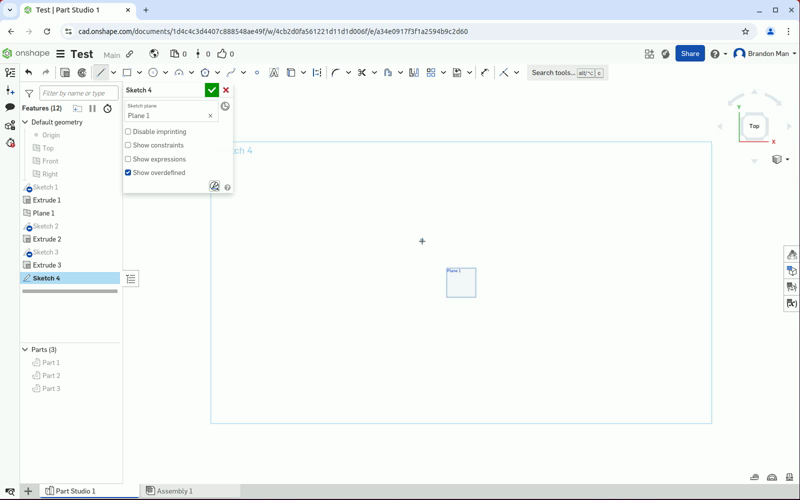
mouse_move(452, 240)
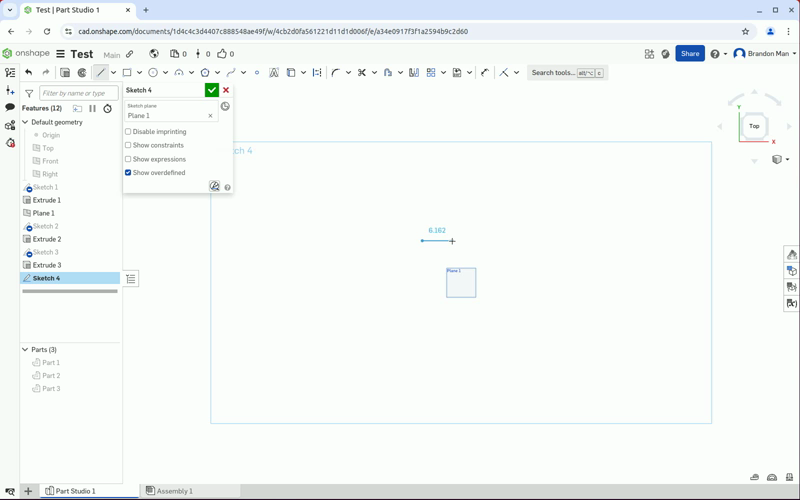
mouse_move(429, 246)
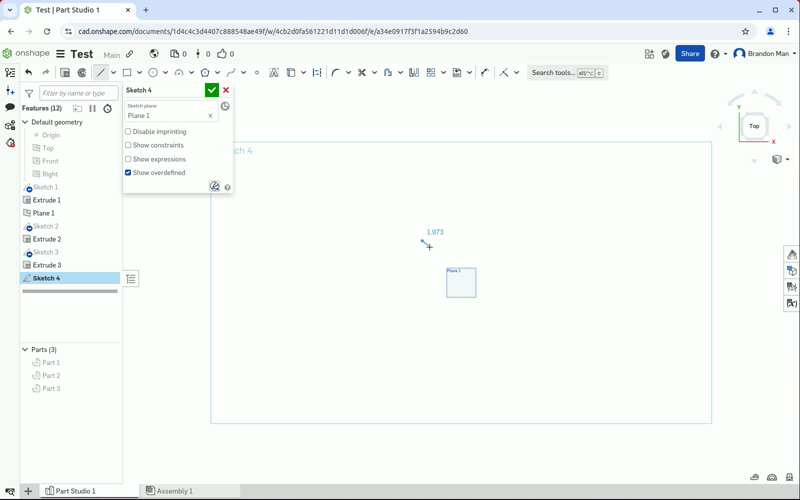
click(429, 246)
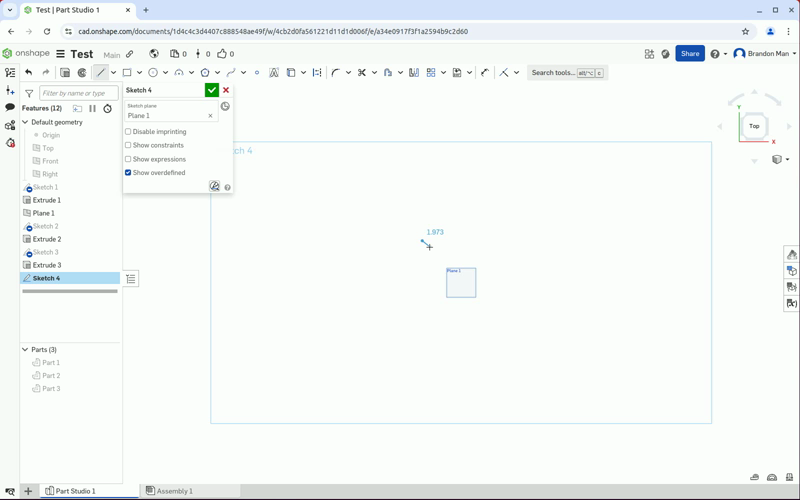
key_up(shift)
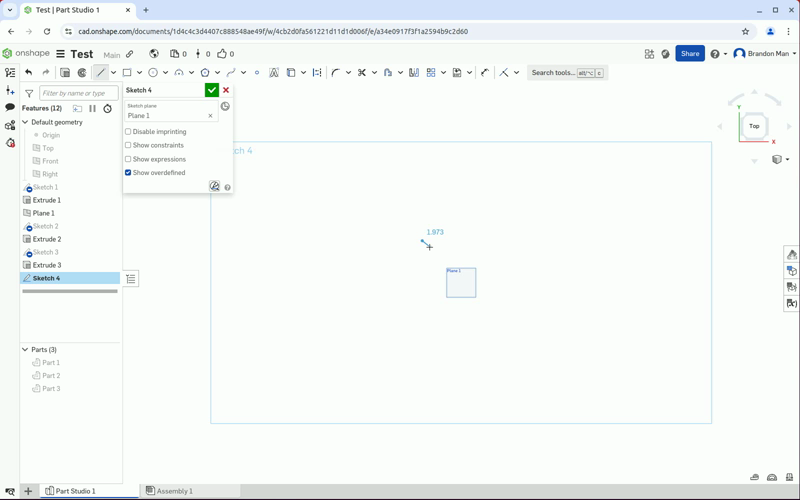
key_down(shift)
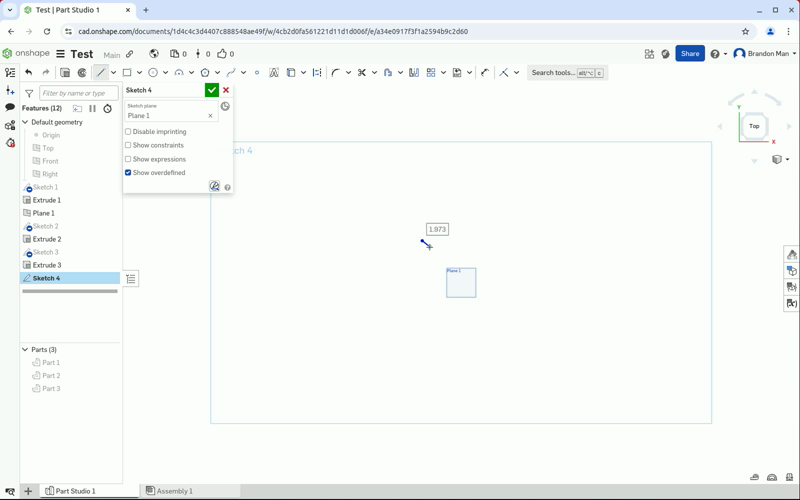
mouse_move(459, 246)
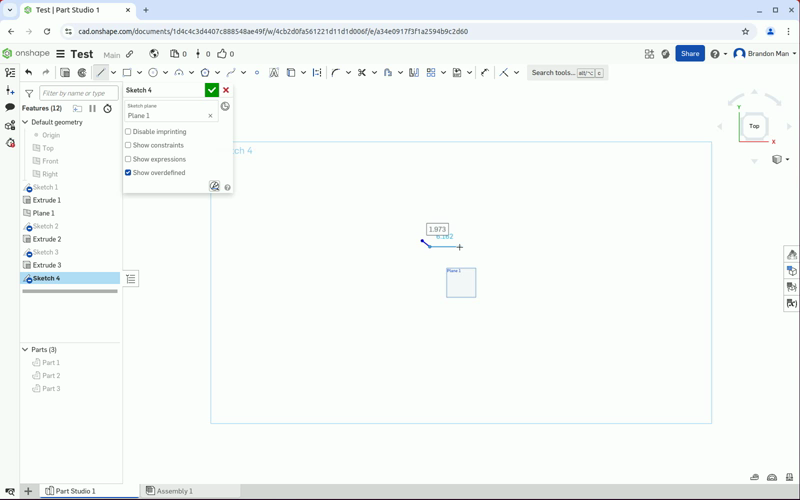
mouse_move(481, 246)
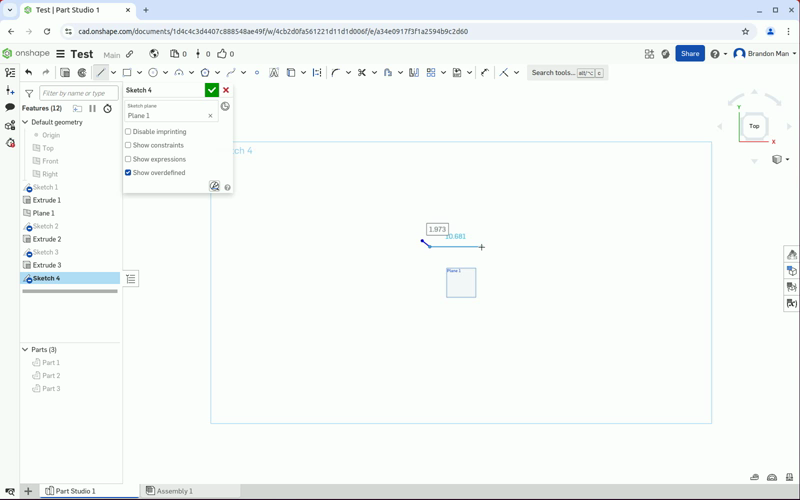
click(481, 246)
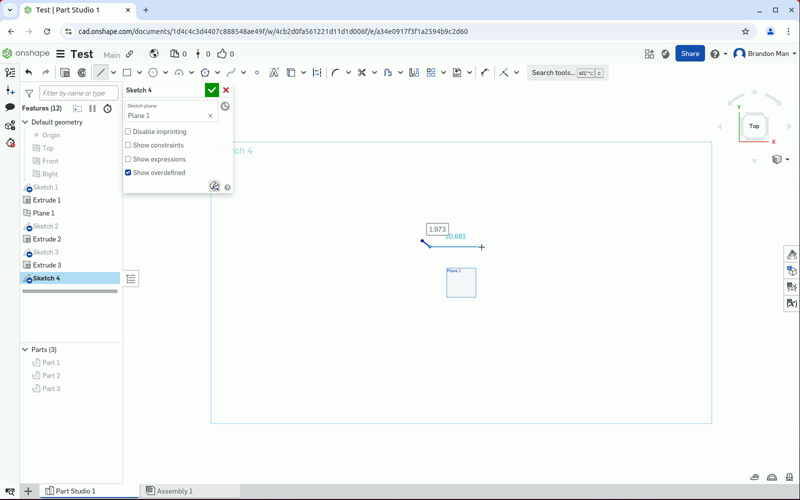
key_up(shift)
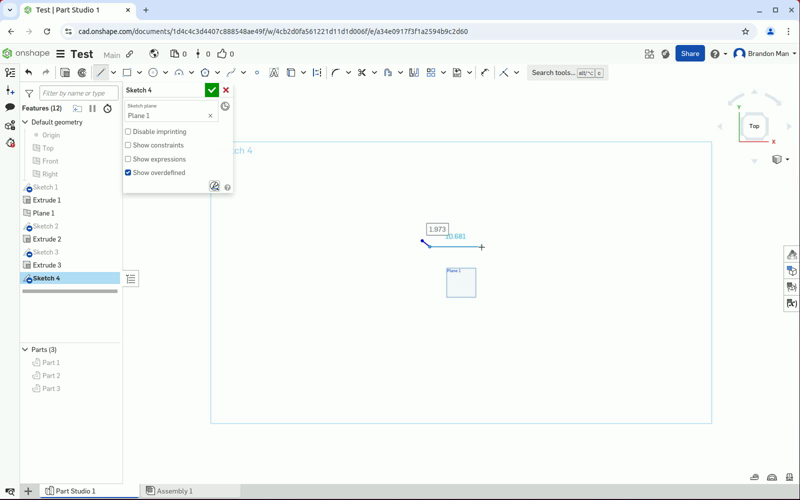
key_down(shift)
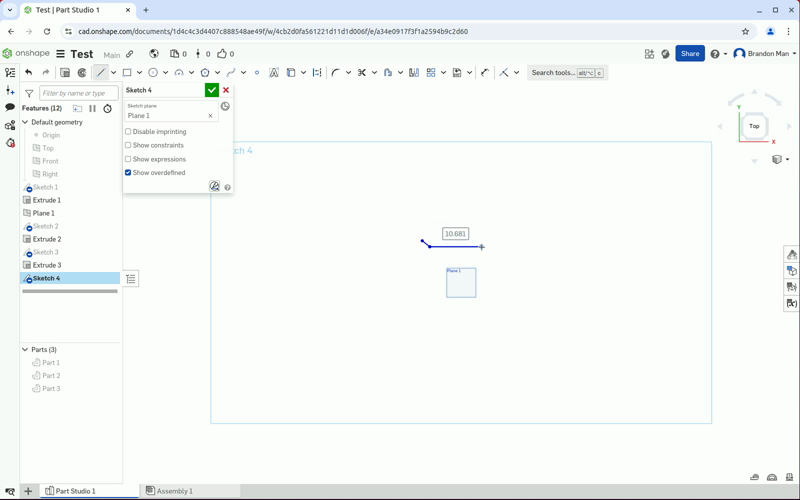
mouse_move(511, 246)
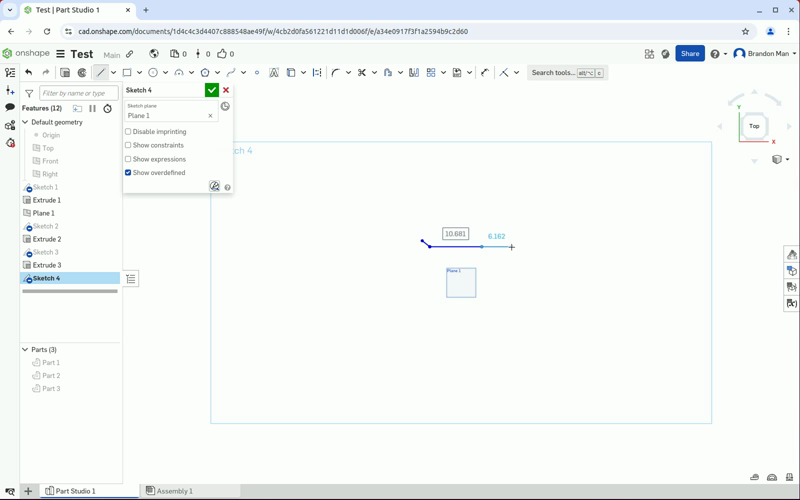
mouse_move(486, 240)
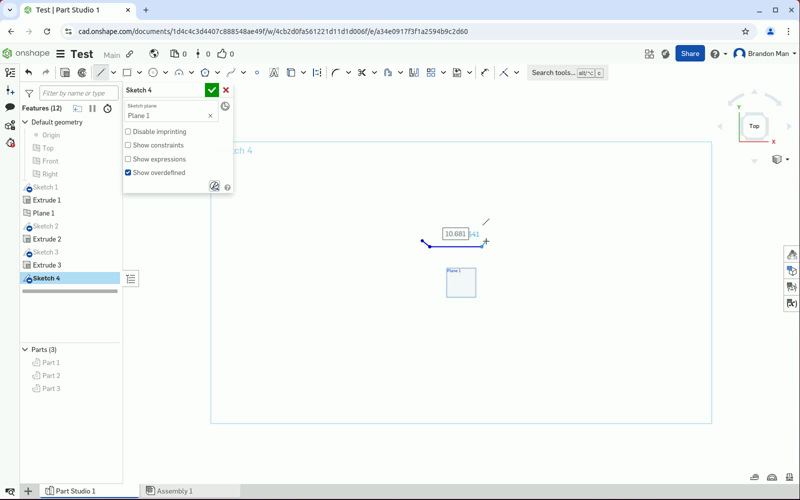
click(486, 240)
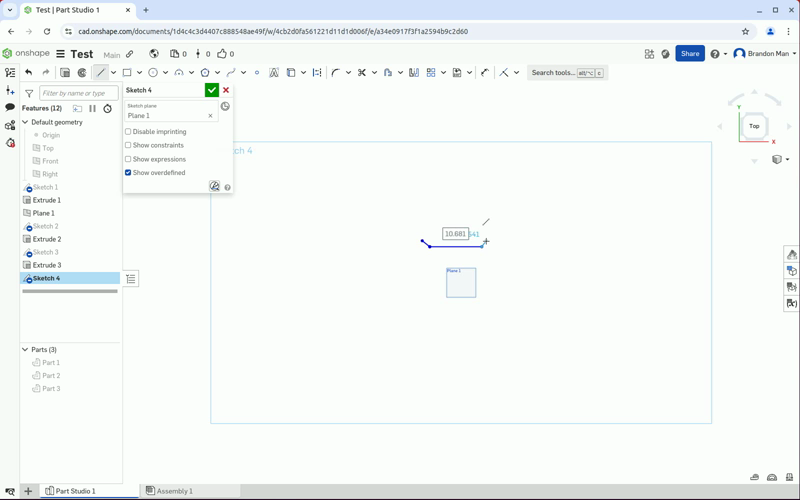
key_up(shift)
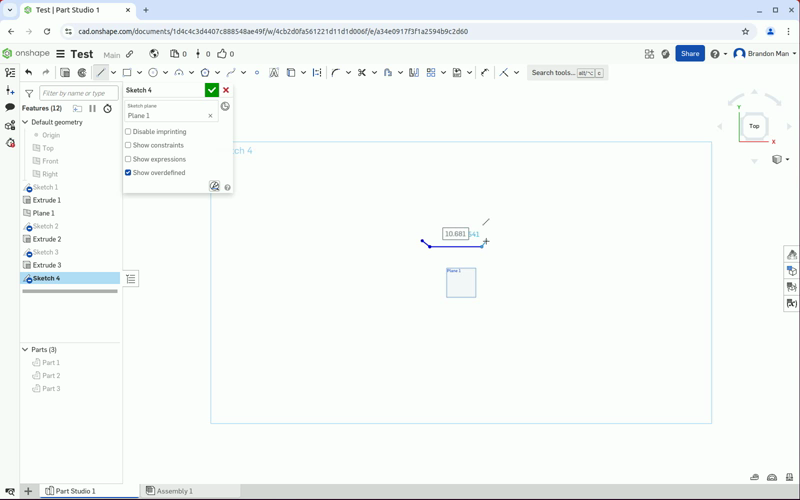
key_down(shift)
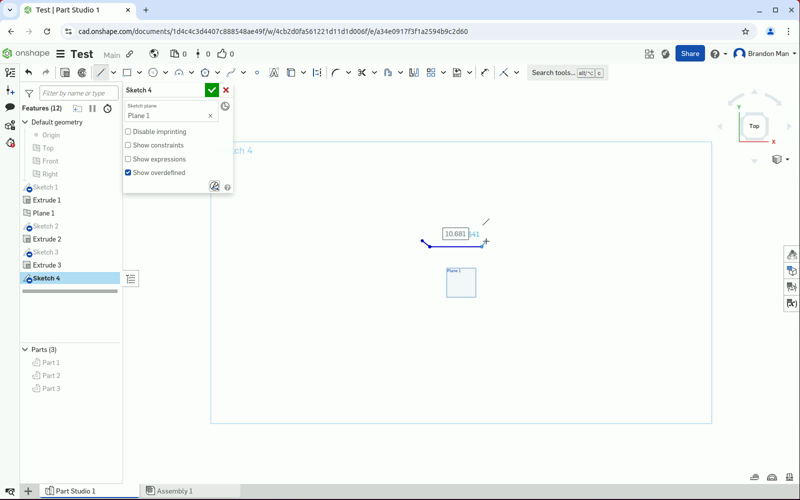
mouse_move(422, 240)
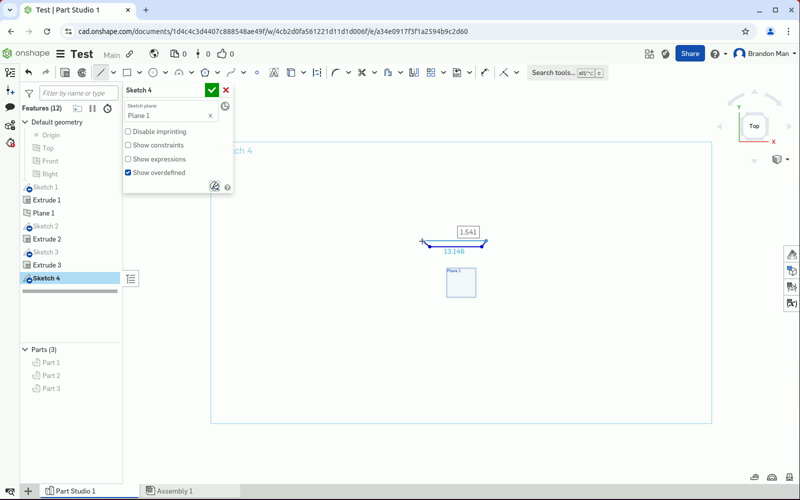
key_up(shift)
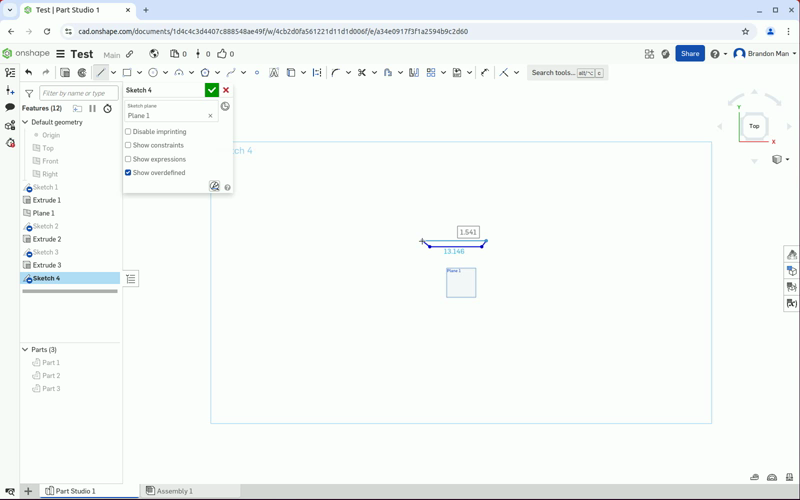
click(422, 240)
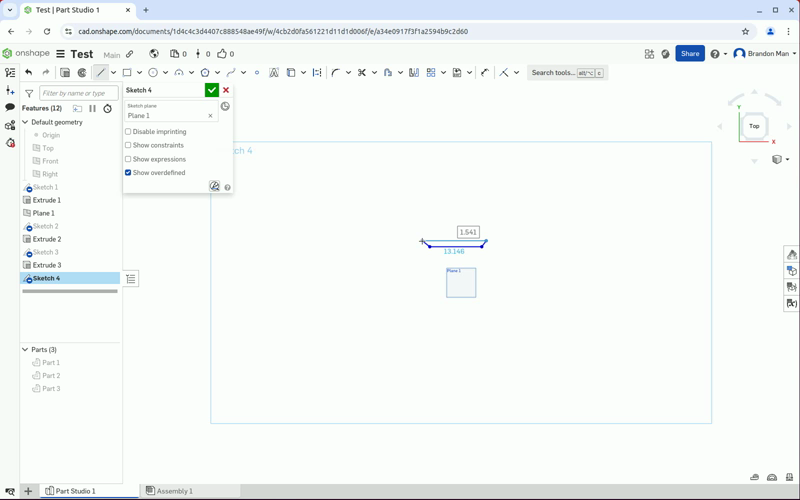
key(esc)
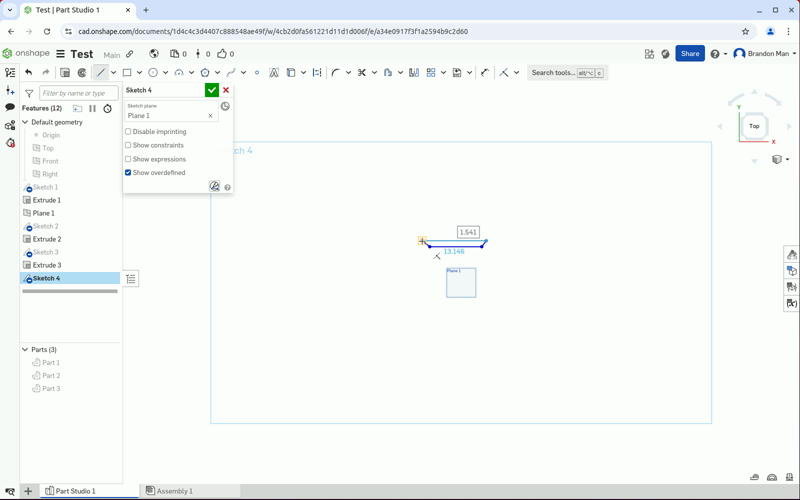
mouse_move(472, 246)
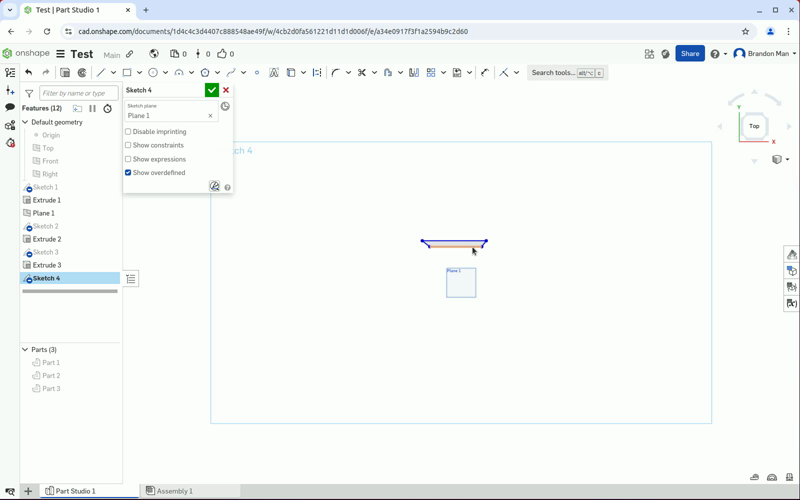
scroll(6)
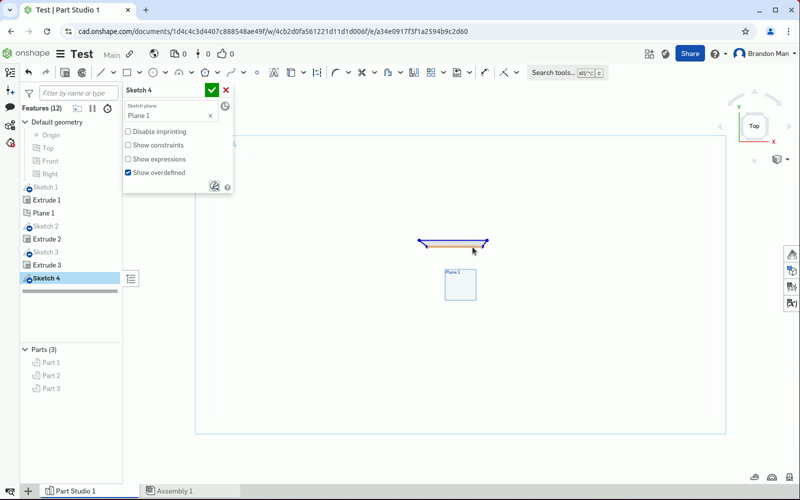
scroll(6)
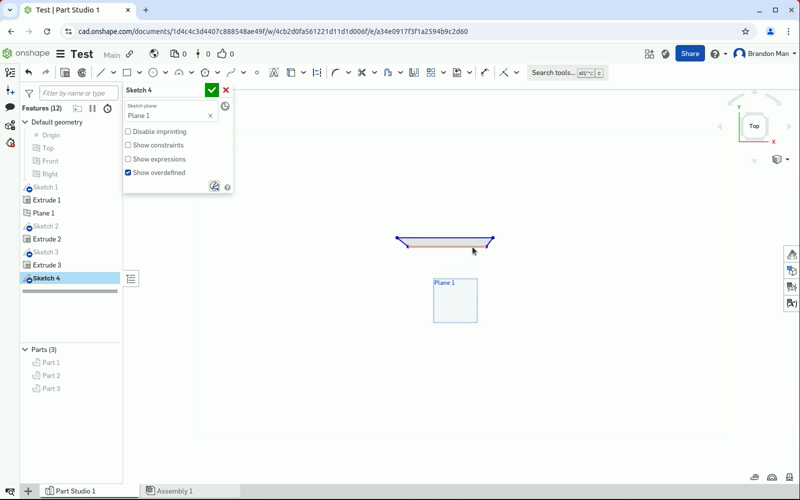
scroll(6)
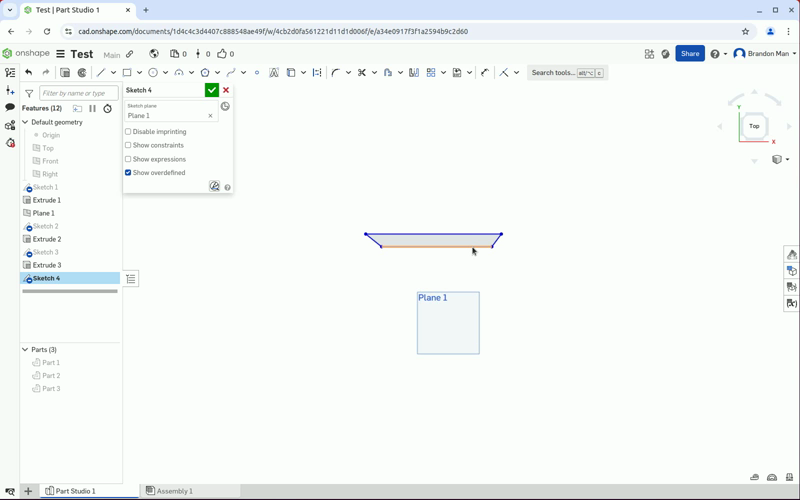
scroll(6)
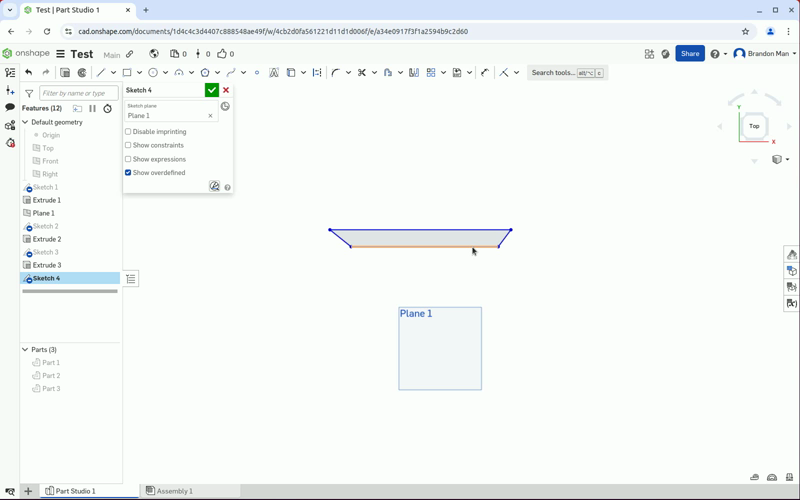
scroll(6)
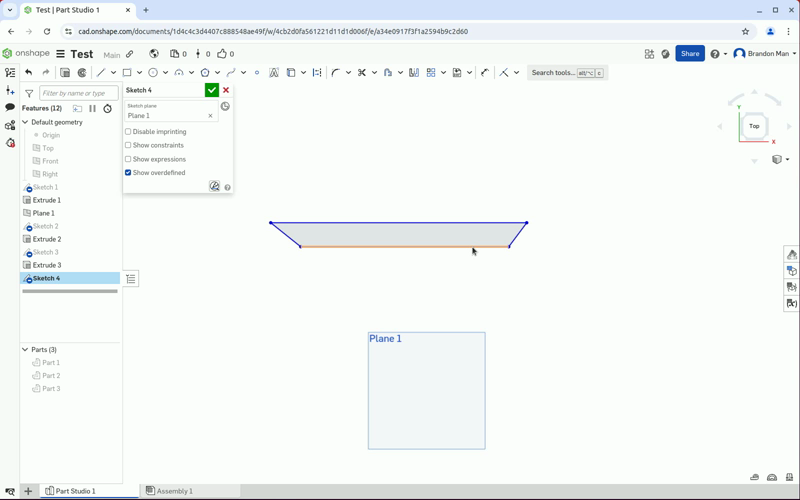
scroll(6)
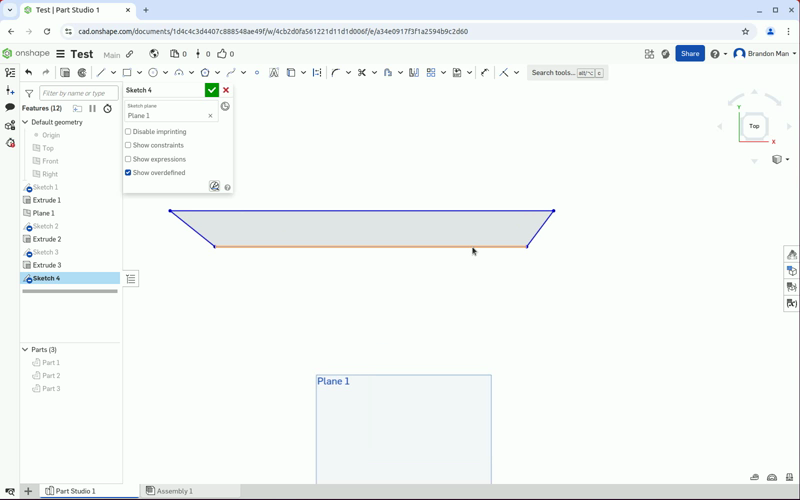
scroll(6)
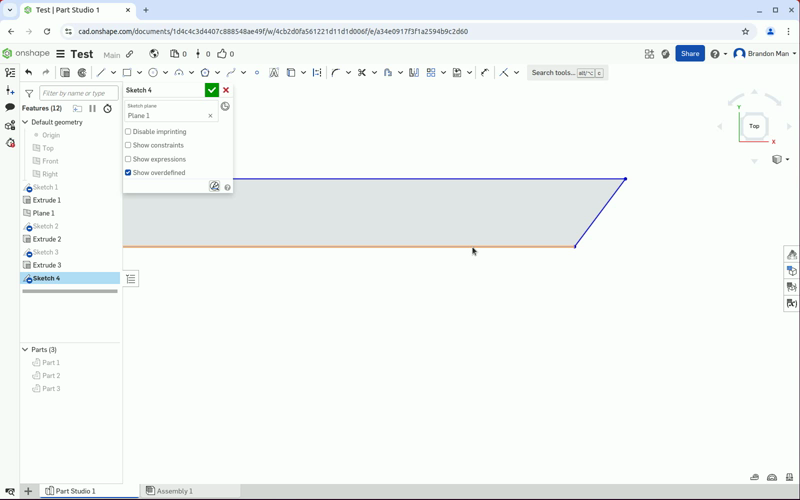
click(472, 246)
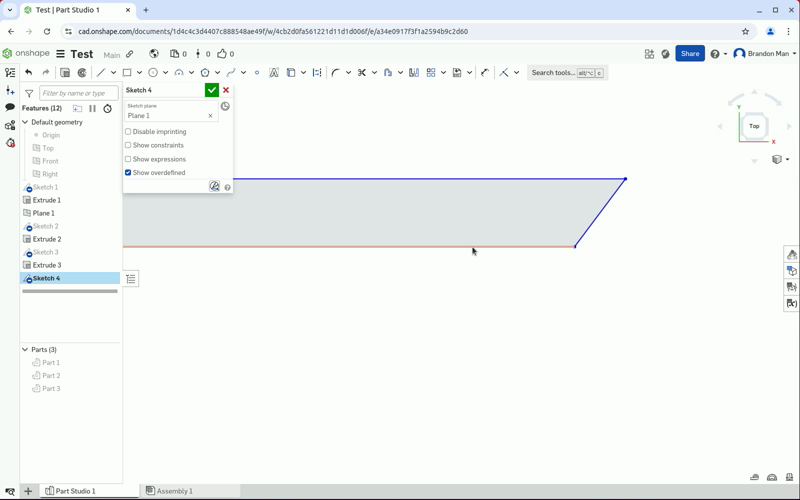
scroll(-6)
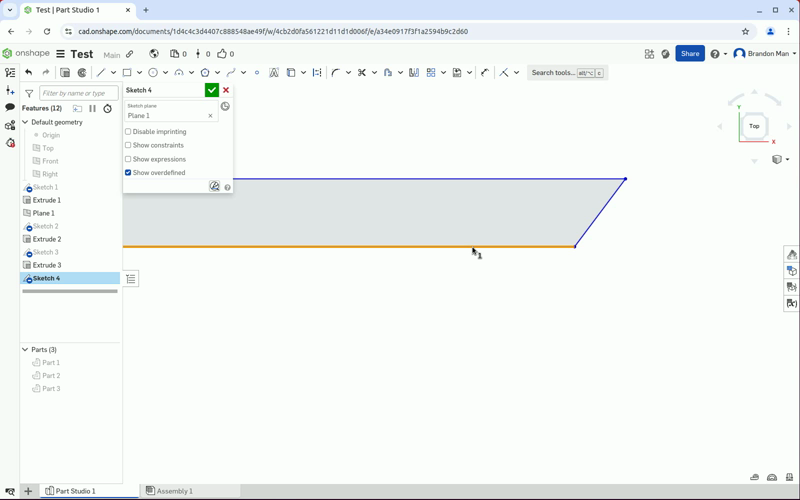
scroll(-6)
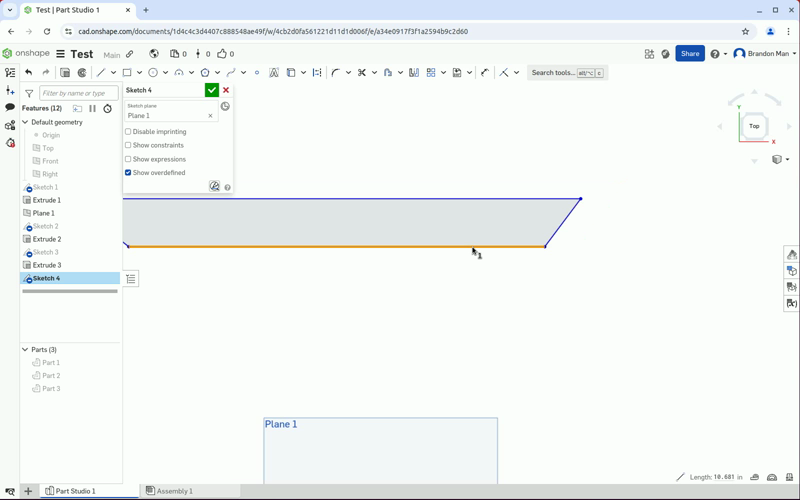
scroll(-6)
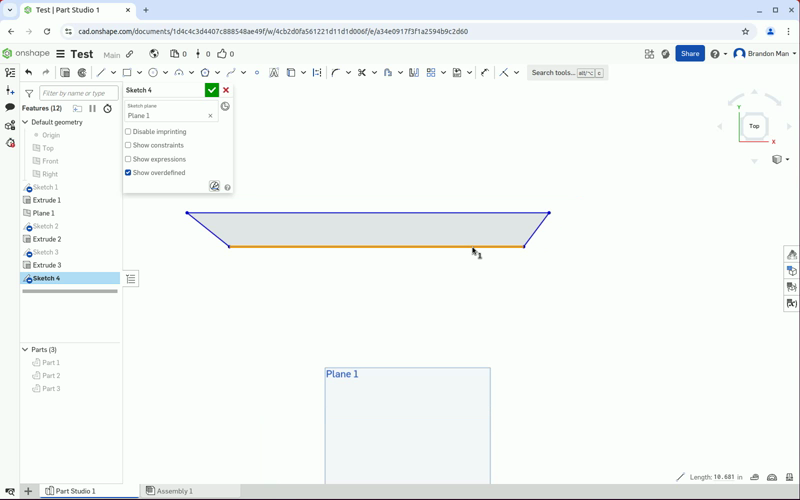
scroll(-6)
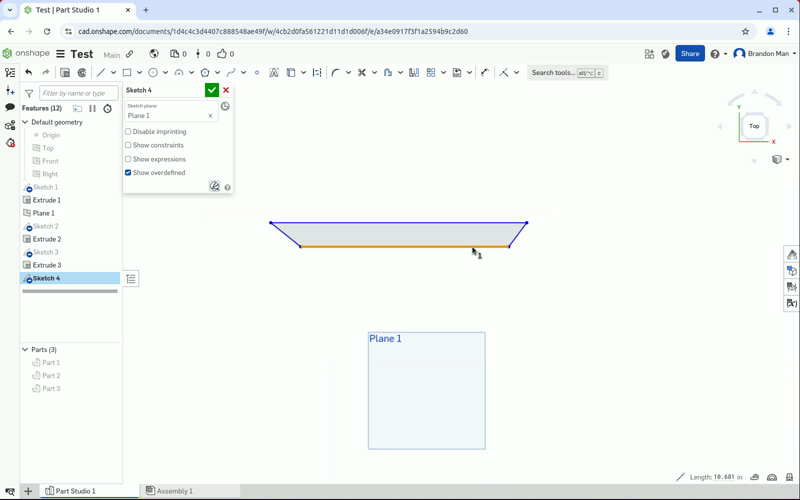
scroll(-6)
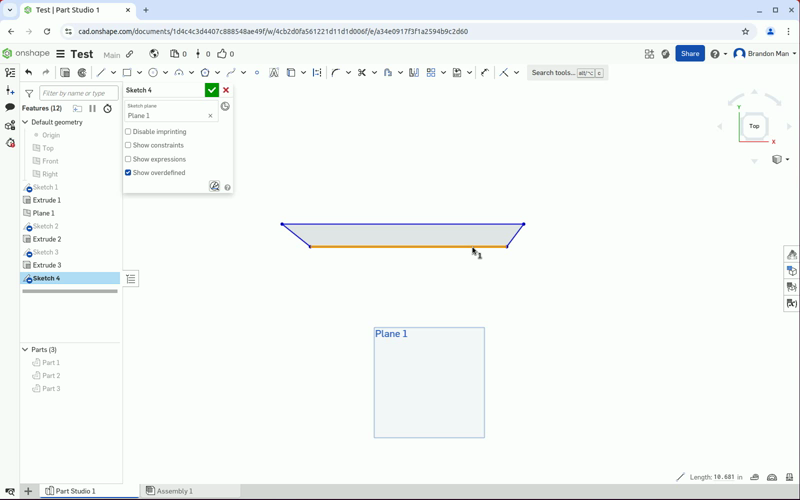
scroll(-6)
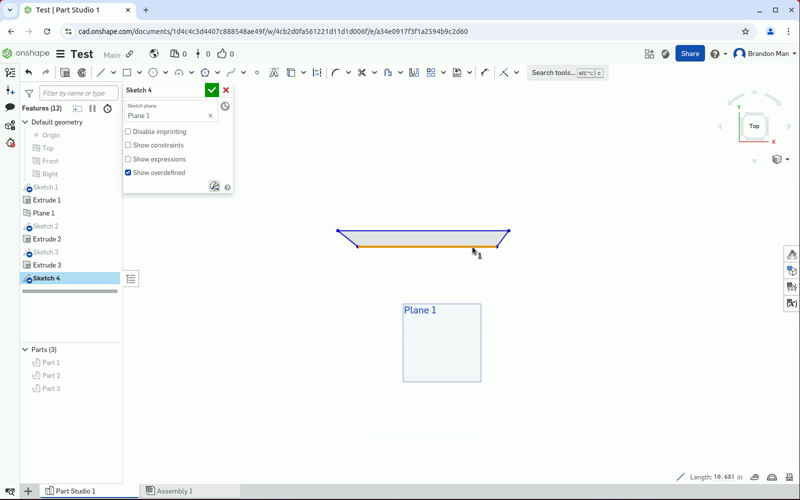
scroll(-6)
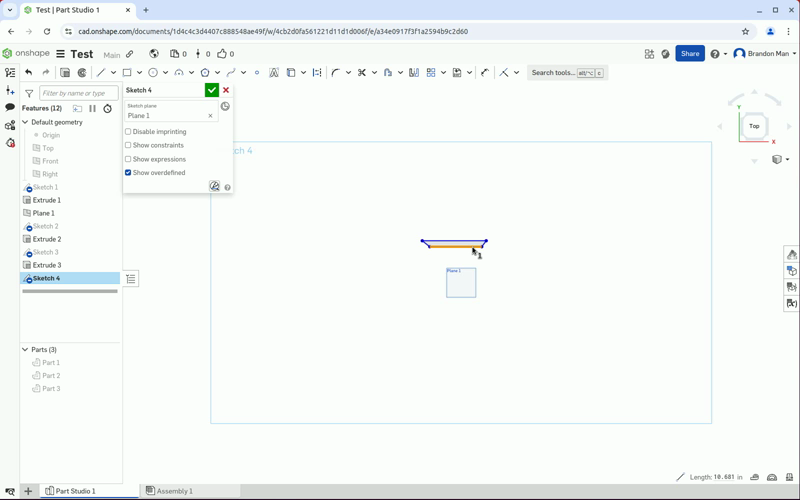
mouse_move(73, 352)
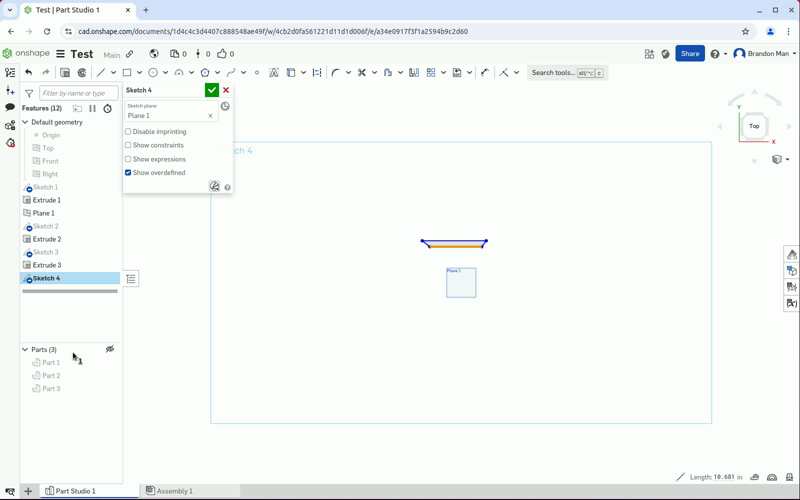
key(shift+y)
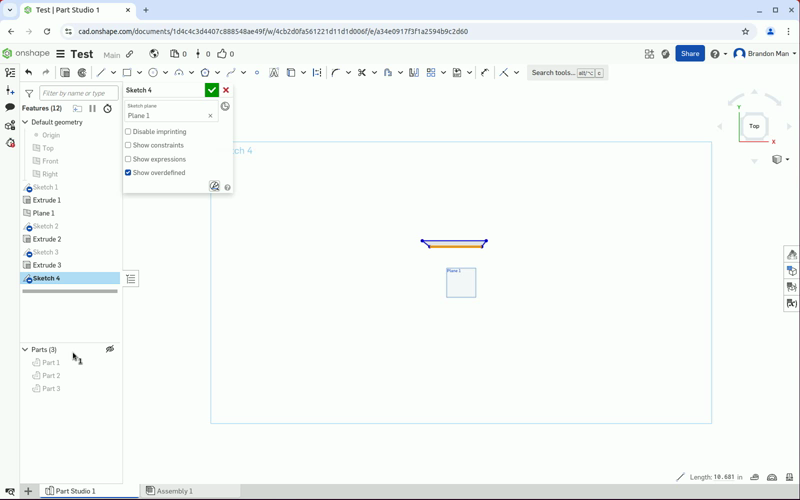
key(shift+e)
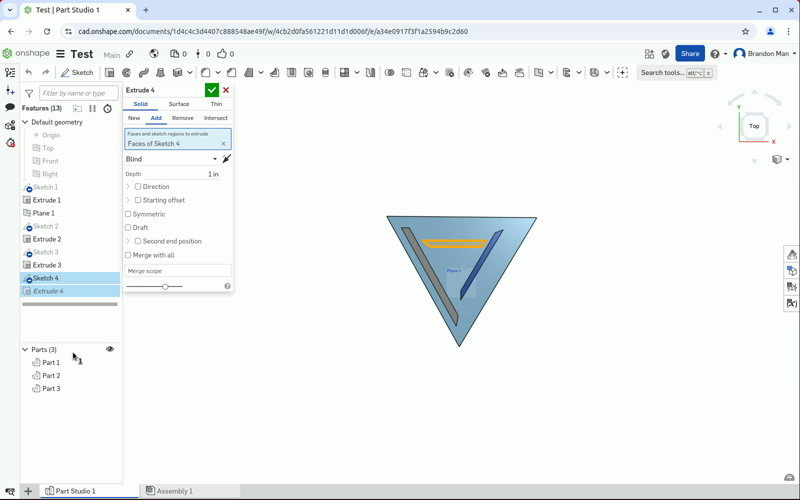
mouse_move(143, 106)
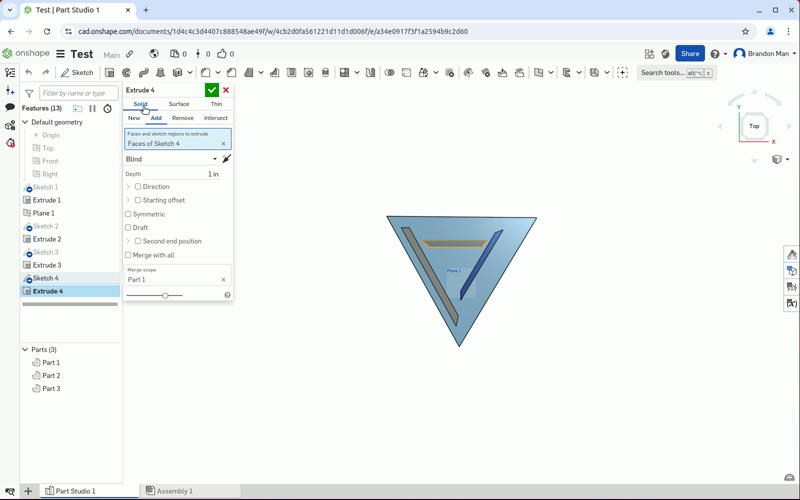
click(143, 106)
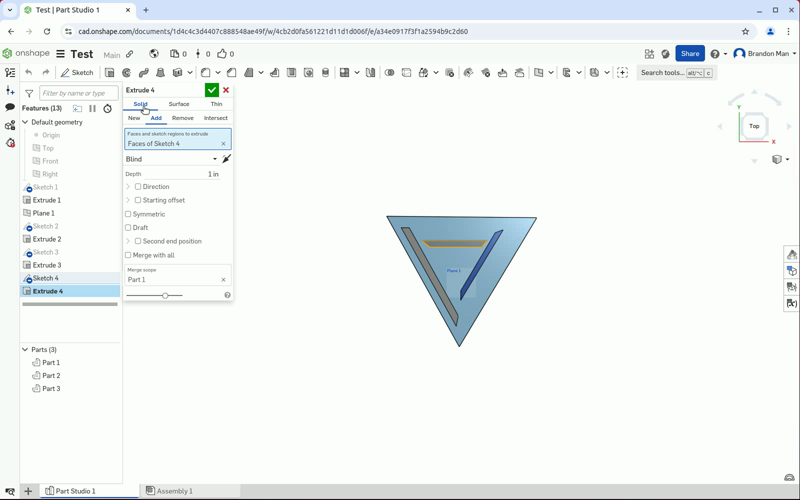
mouse_move(137, 120)
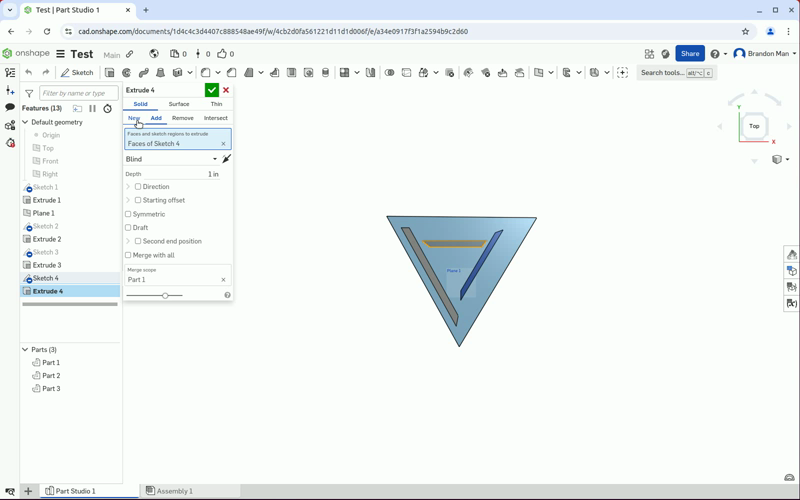
click(137, 120)
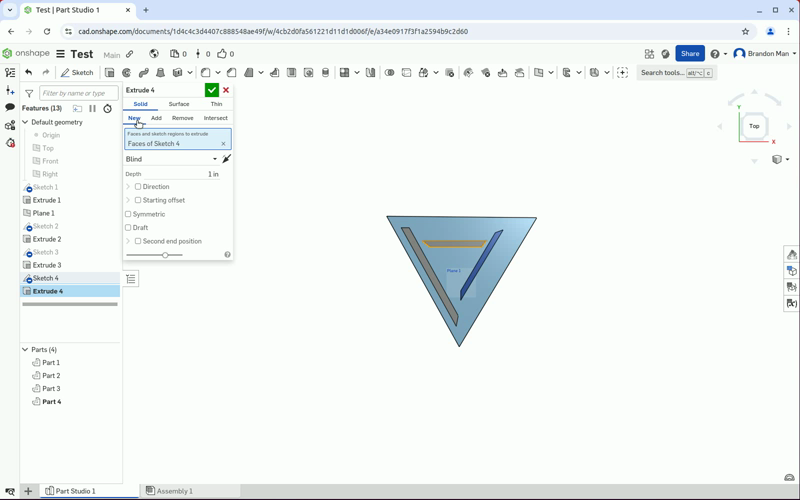
key(tab, 4)
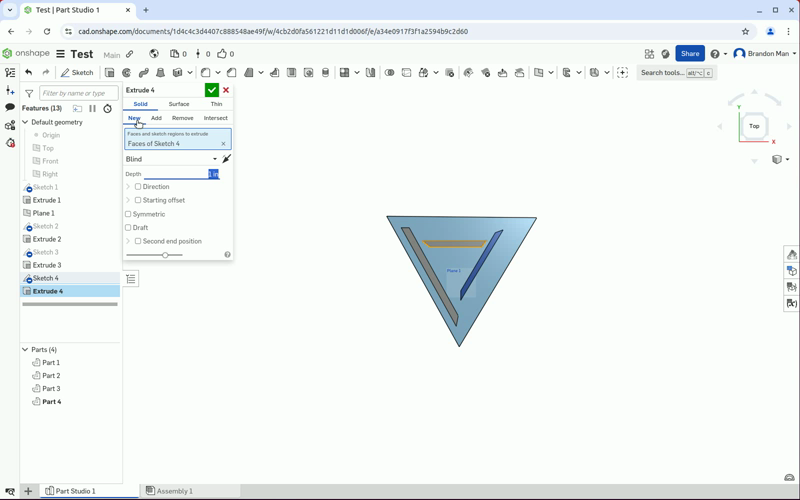
text(5.536)
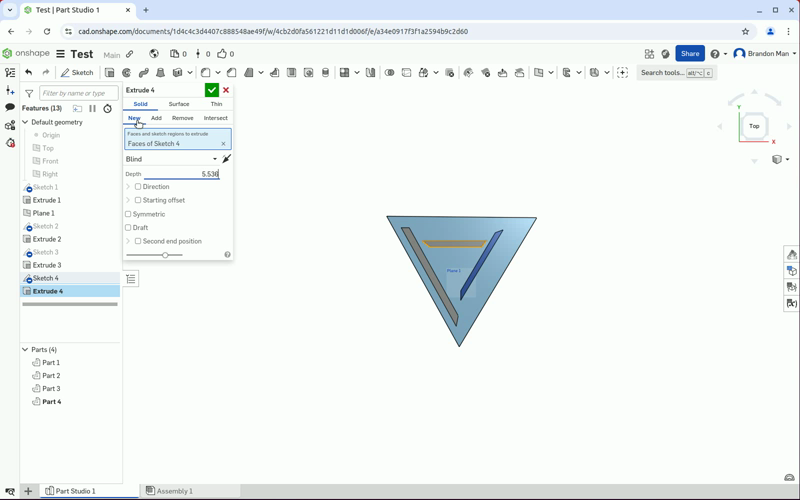
key(enter)
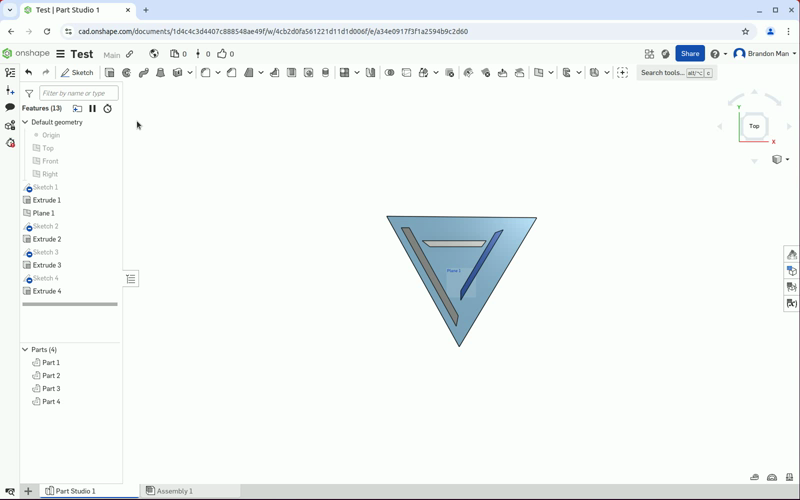
key(shift+h)
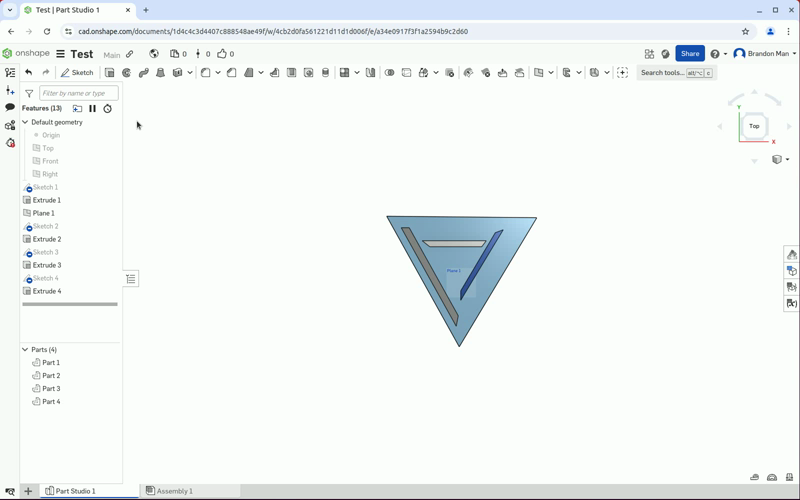
key(shift+h)
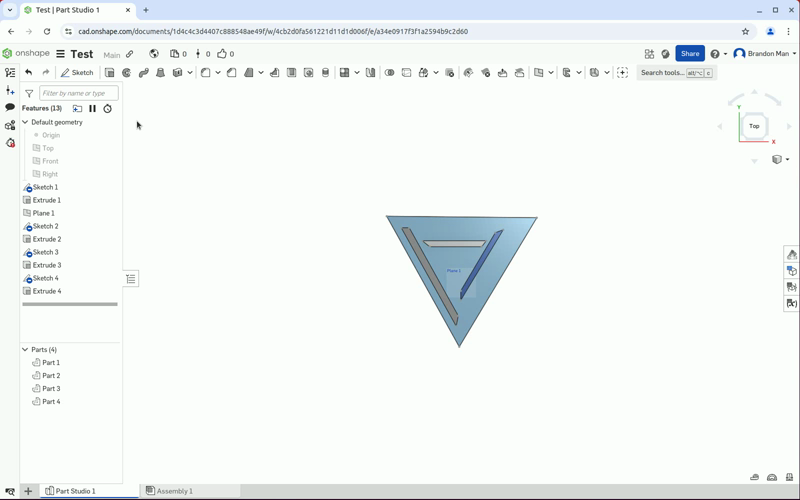
key(shift+7)
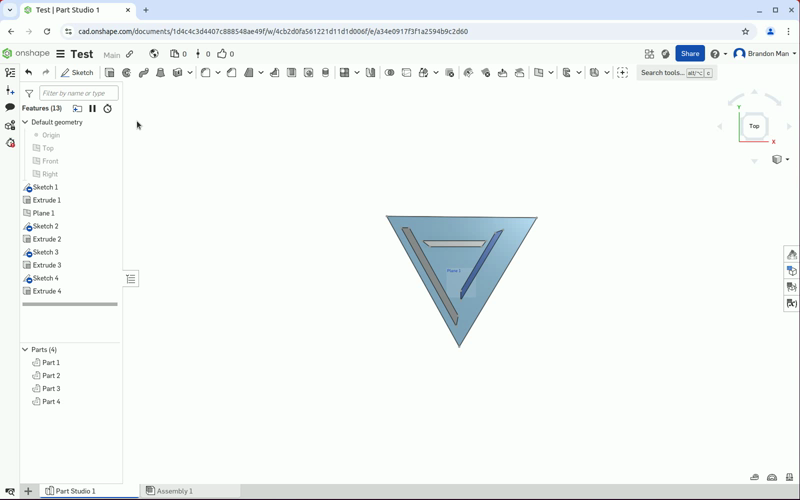
key(up, 3)
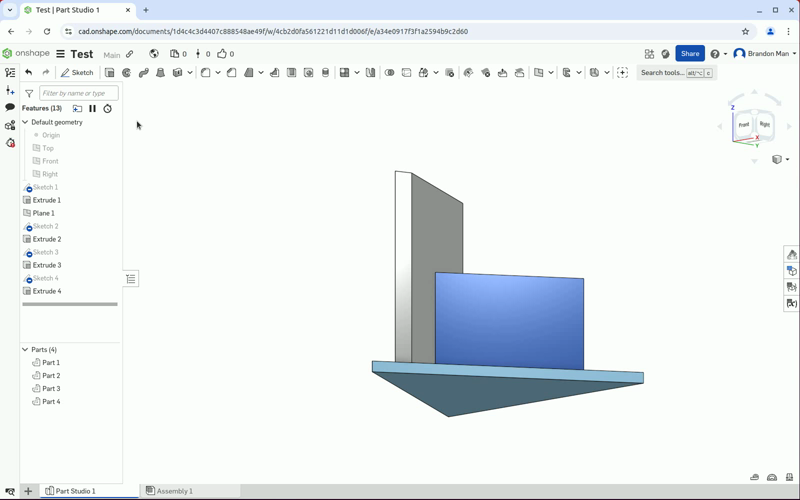
key(left, 3)
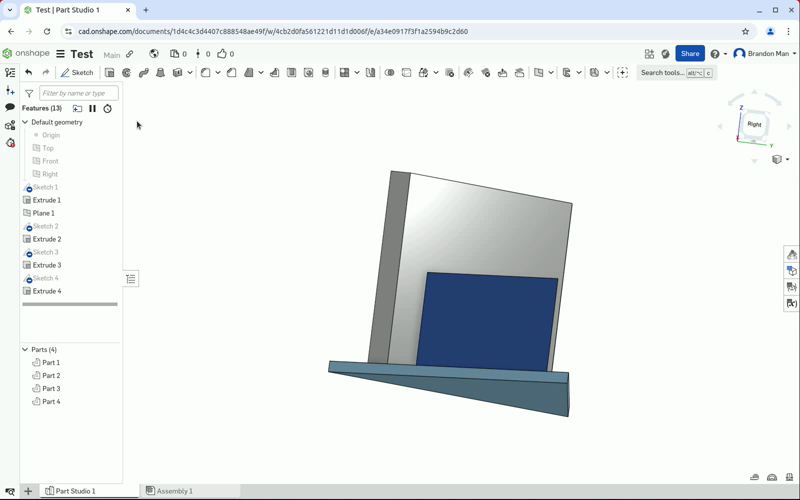
key(right, 3)
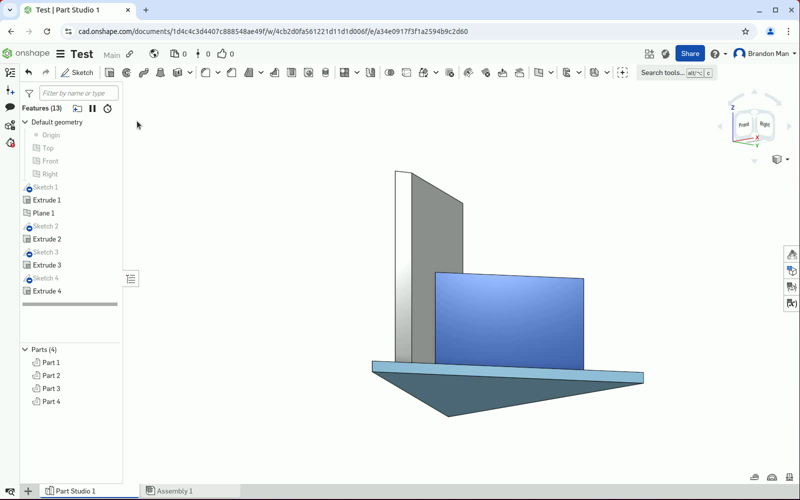
key(down, 3)
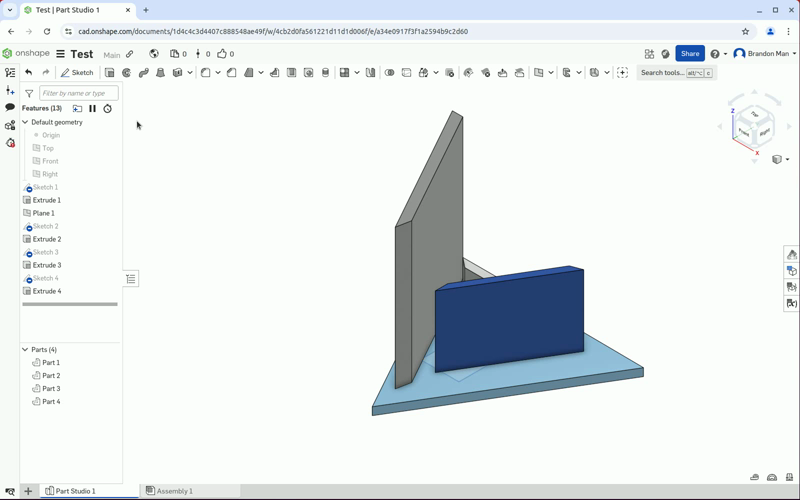
mouse_move(73, 189)
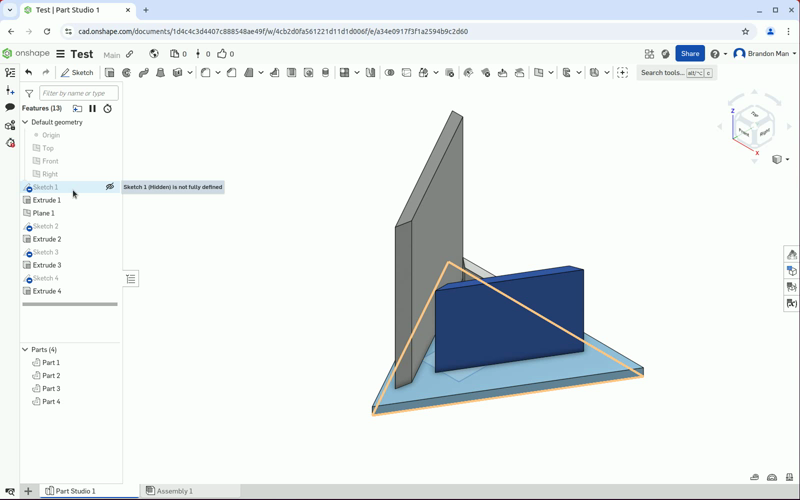
click(73, 189)